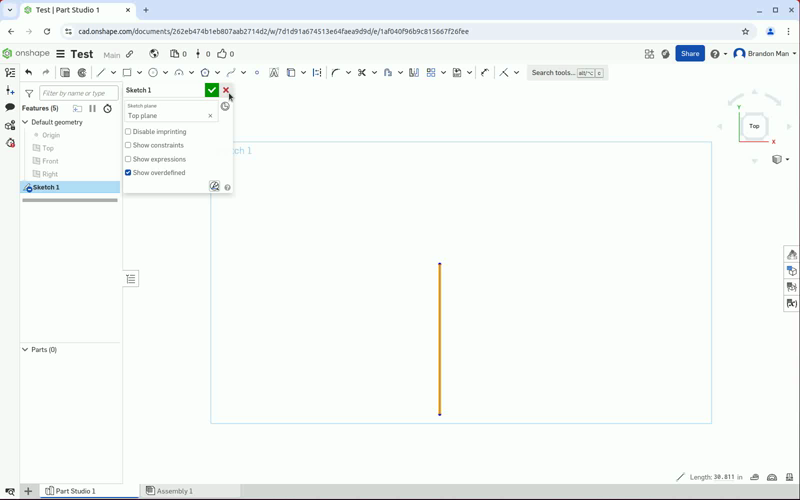
key(shift+h)
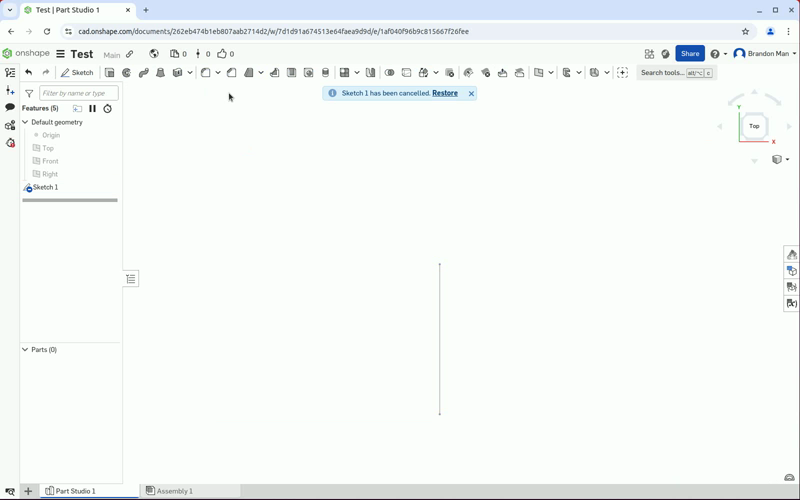
key(shift+s)
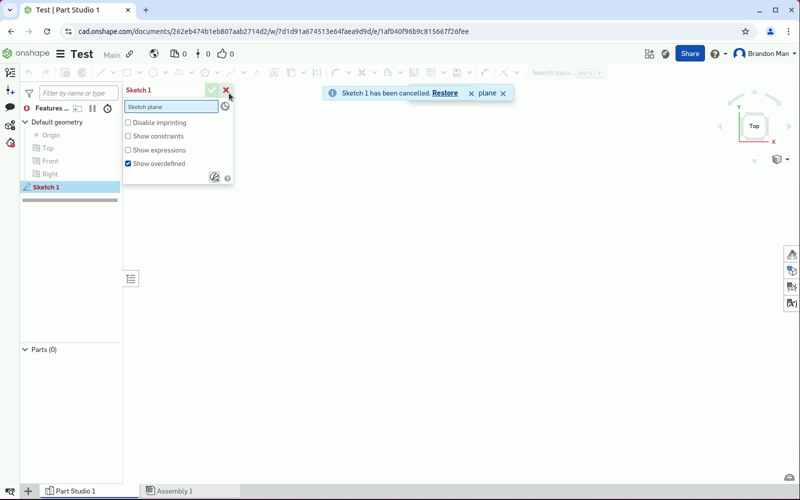
mouse_move(73, 150)
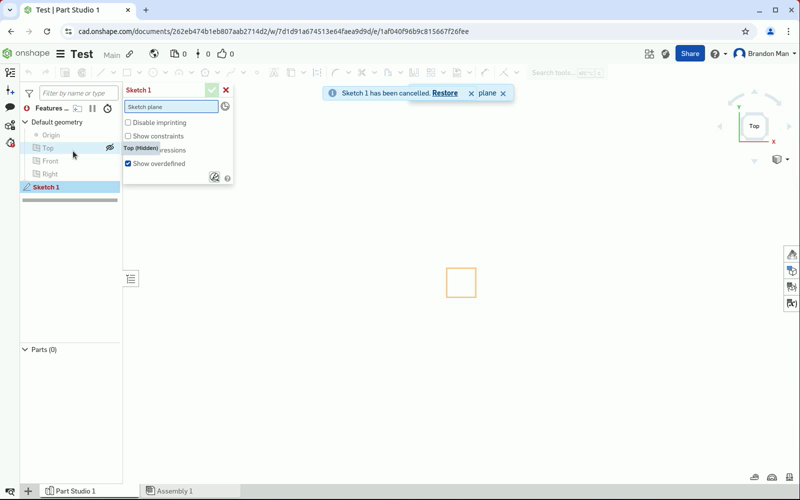
click(73, 150)
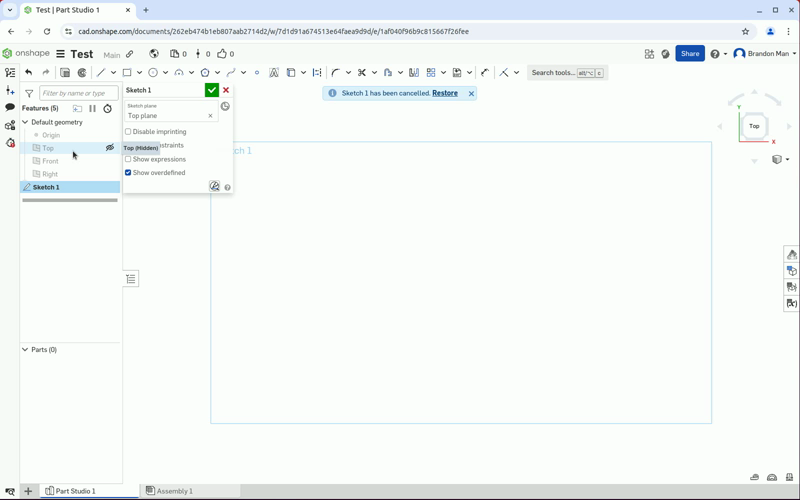
mouse_move(73, 352)
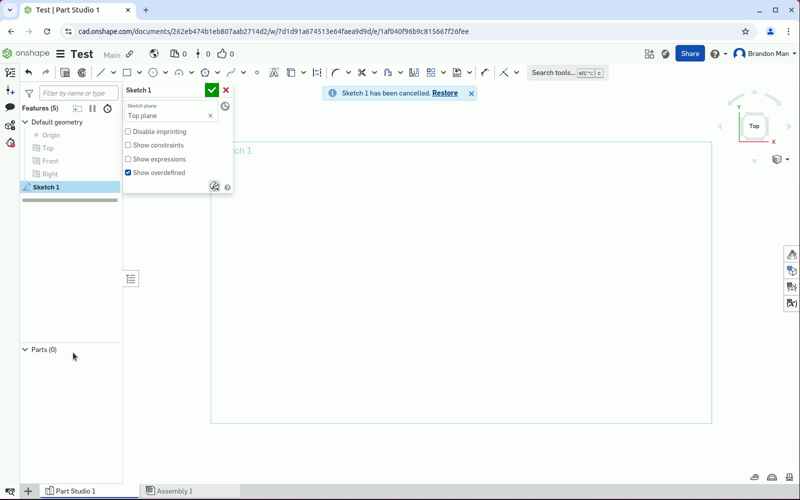
key(y)
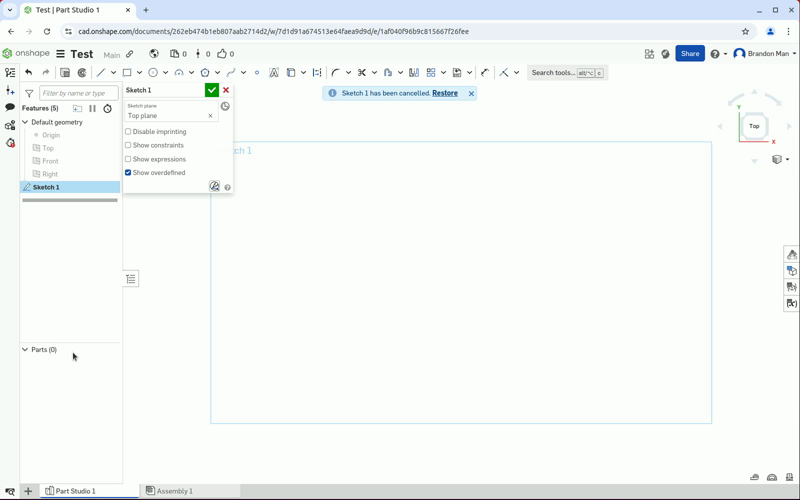
key(l)
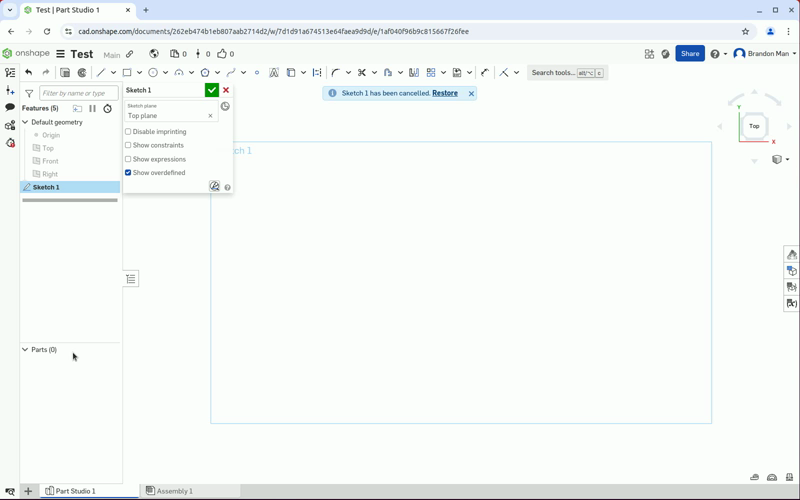
key_down(shift)
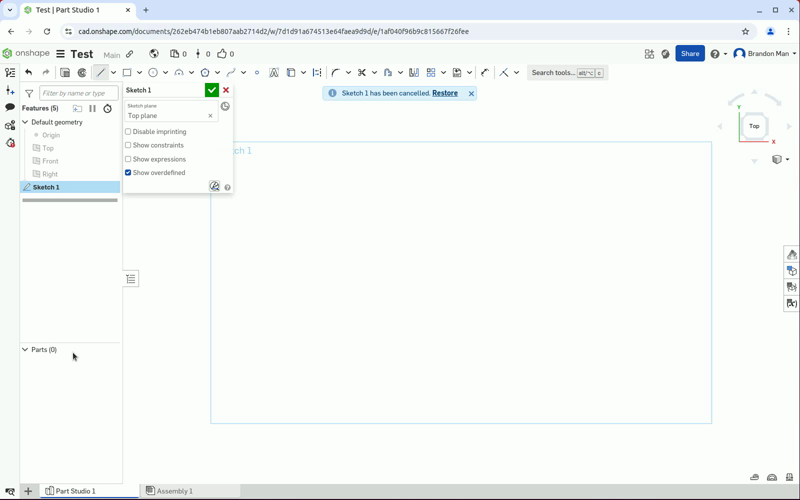
mouse_move(460, 298)
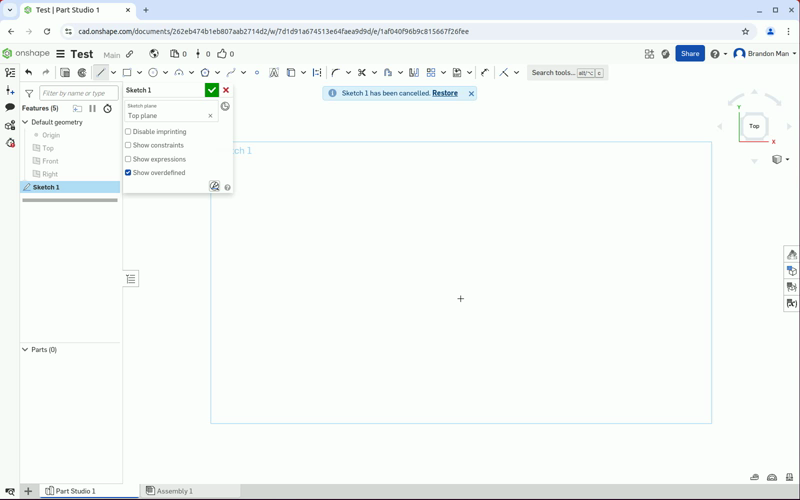
click(460, 298)
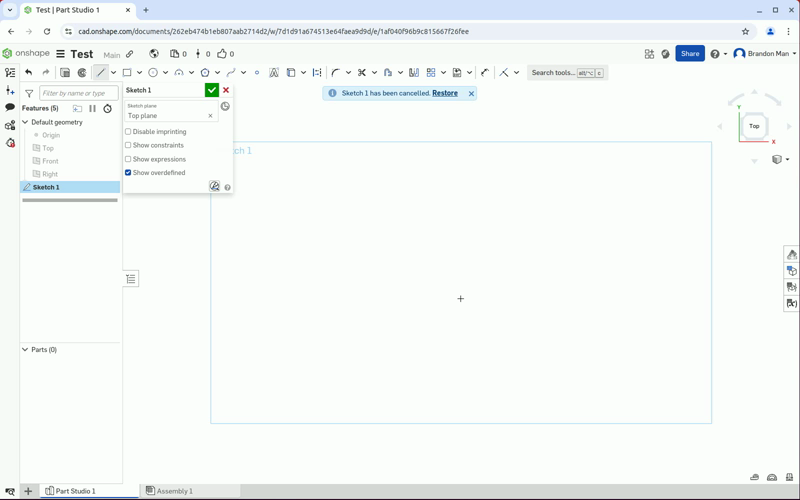
key_up(shift)
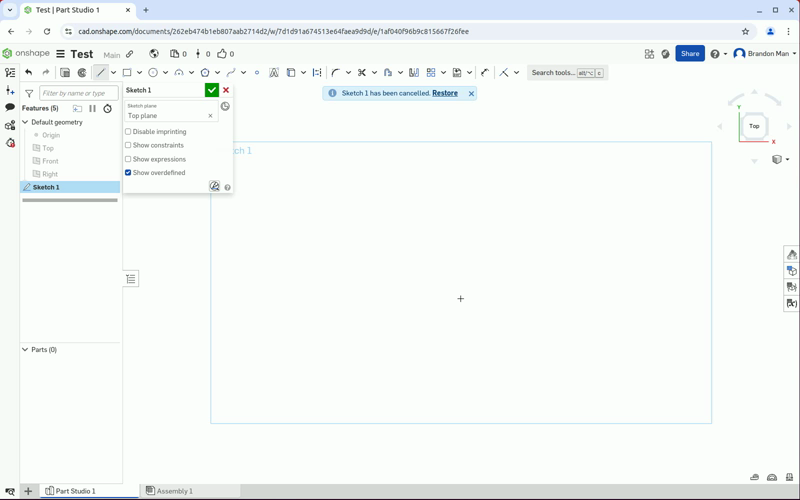
key_down(shift)
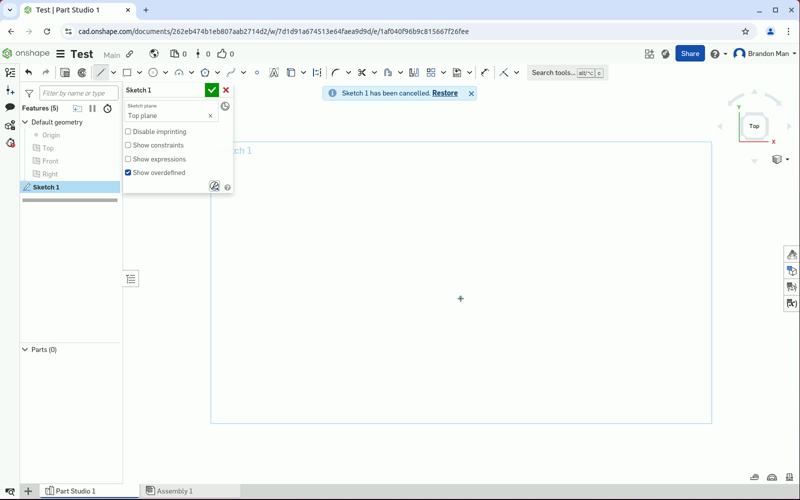
mouse_move(490, 298)
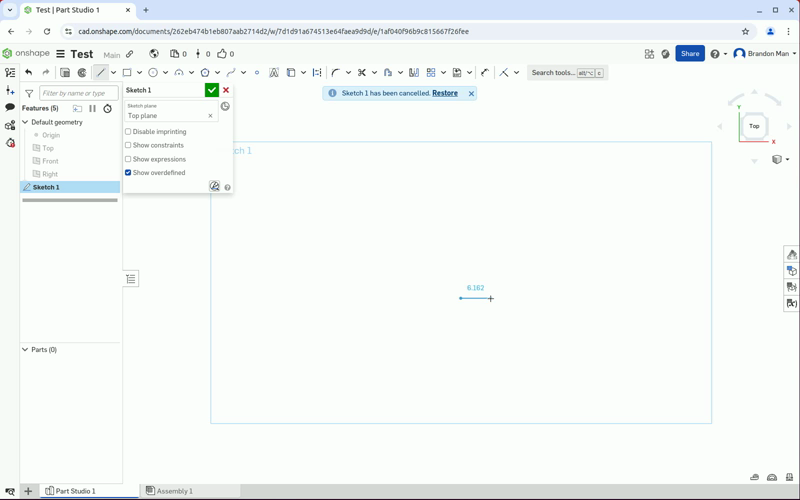
mouse_move(481, 298)
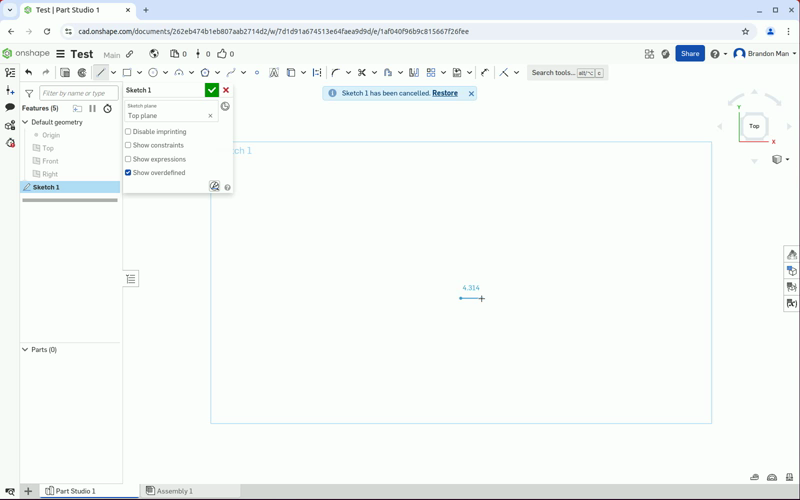
click(481, 298)
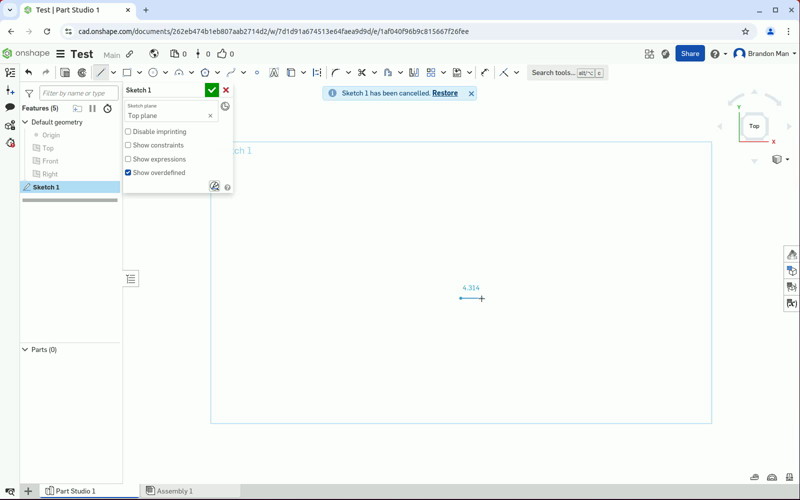
key_up(shift)
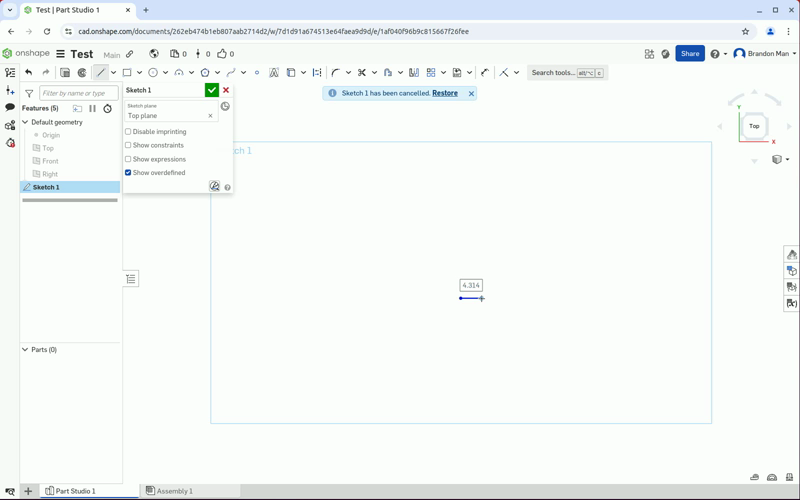
key_down(shift)
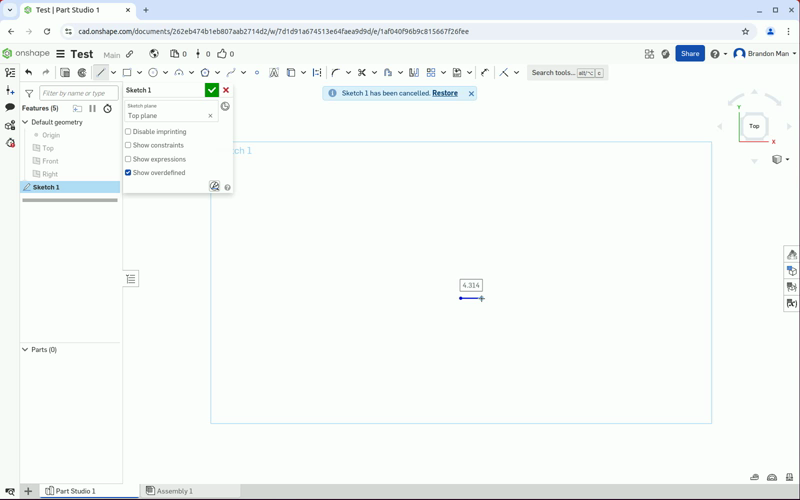
mouse_move(511, 298)
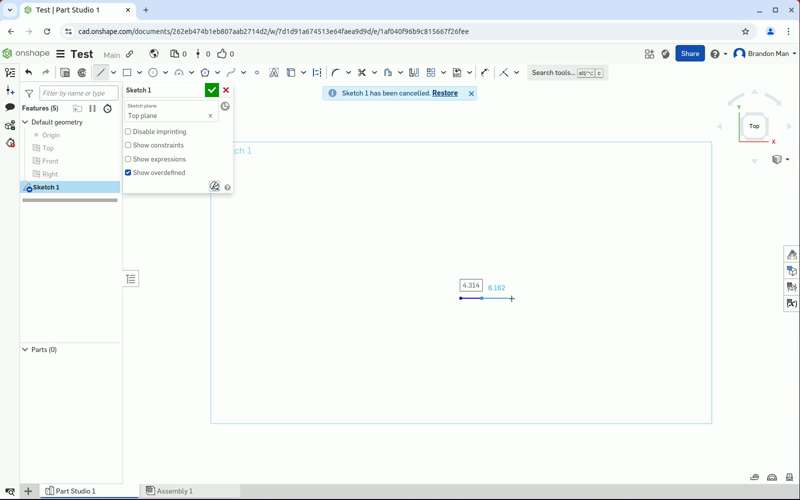
mouse_move(481, 267)
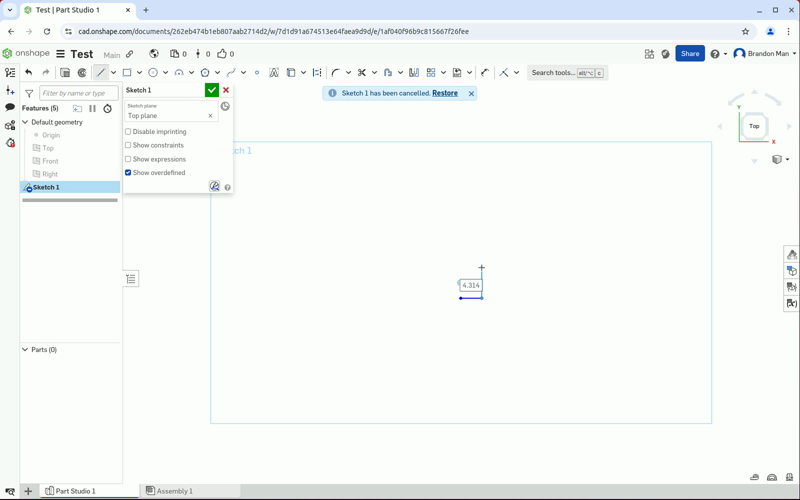
click(481, 267)
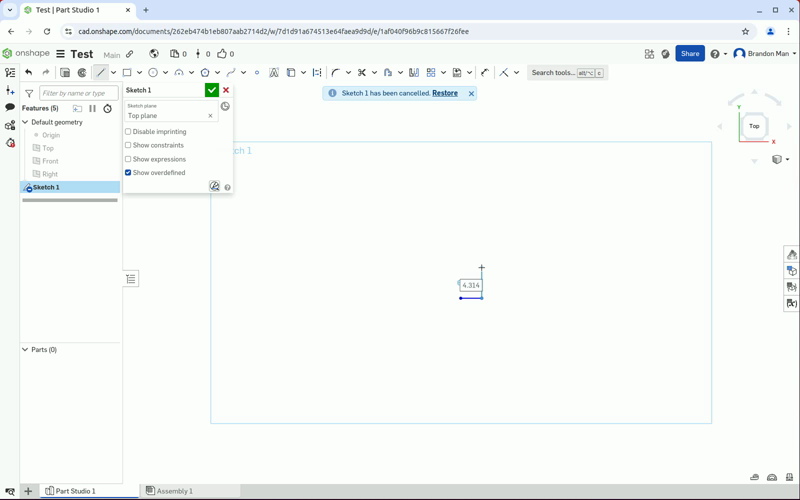
key_up(shift)
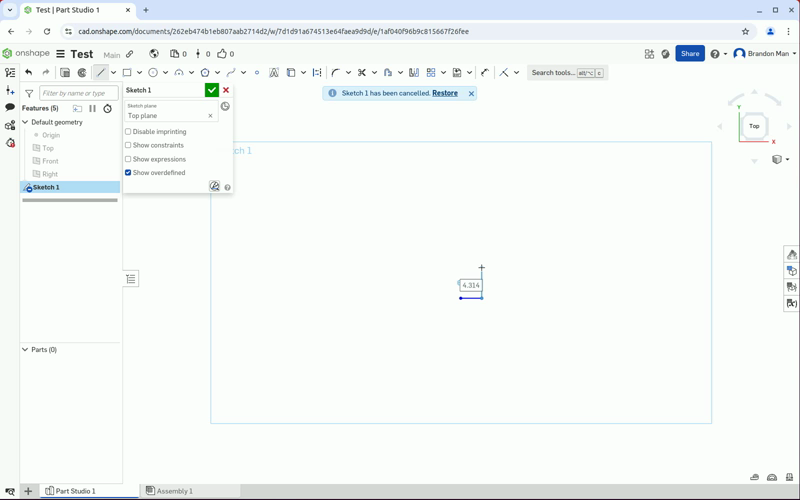
key_down(shift)
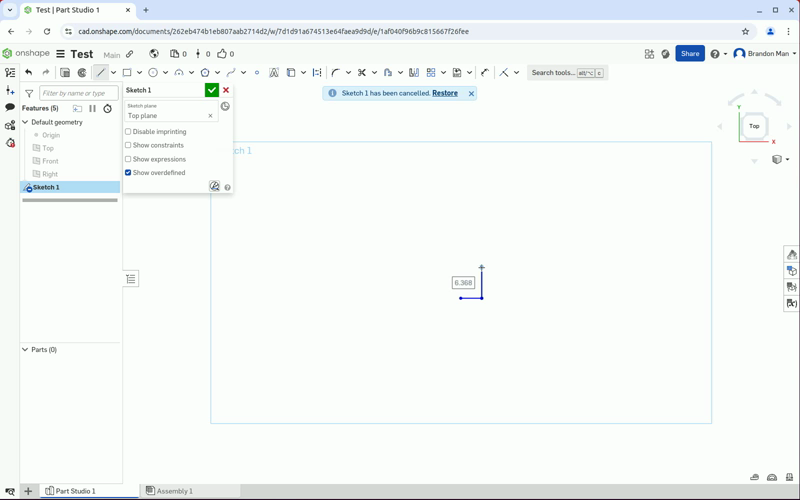
mouse_move(511, 267)
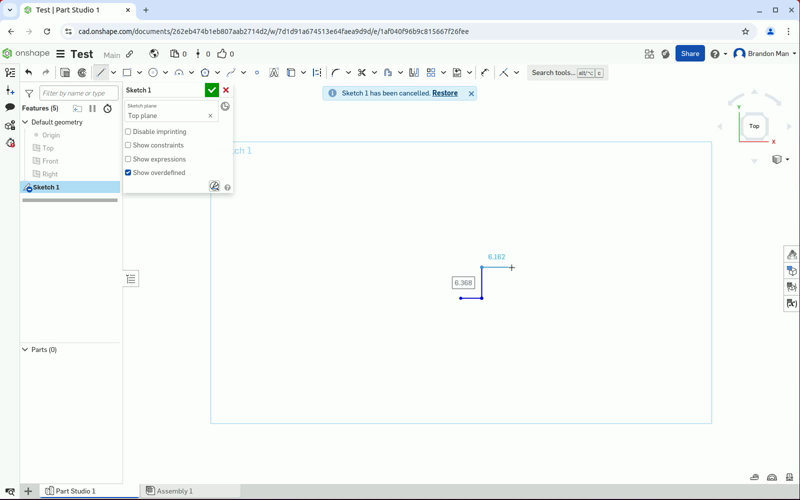
mouse_move(460, 267)
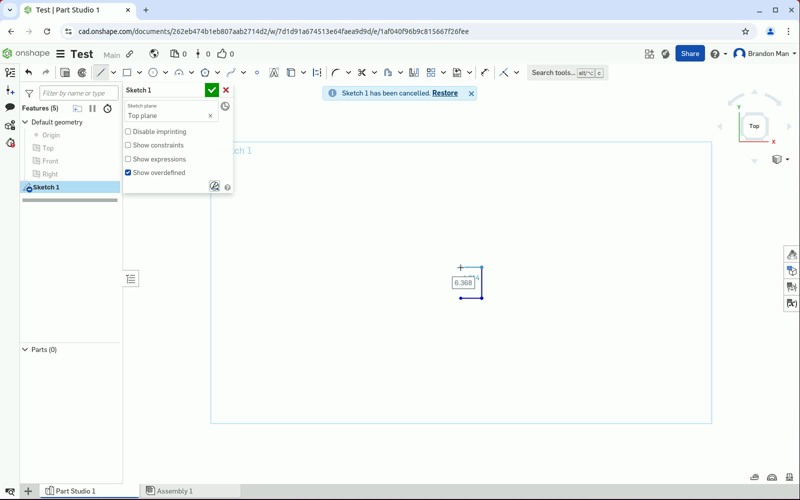
click(460, 267)
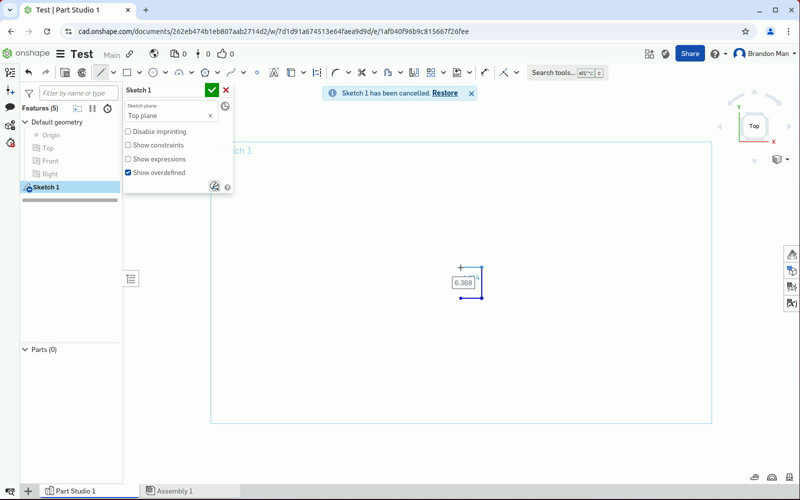
key_up(shift)
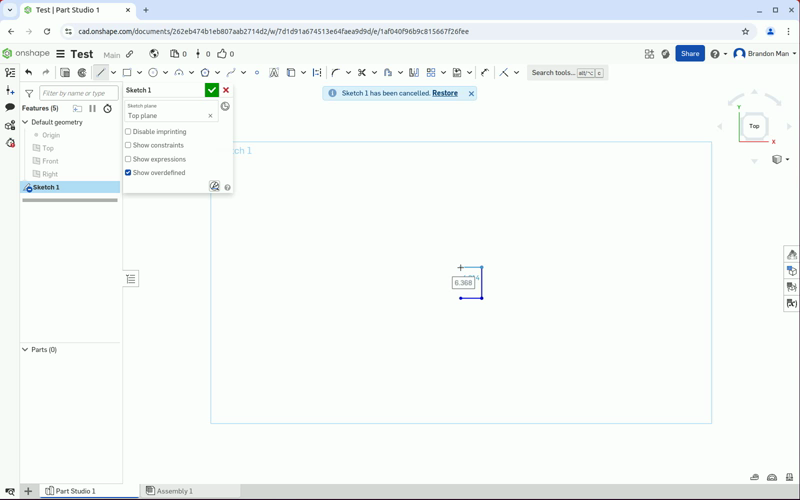
key(esc)
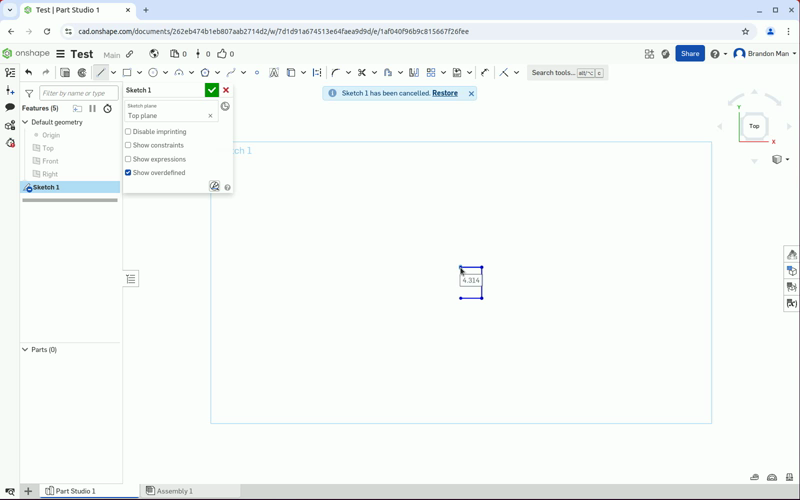
key(a)
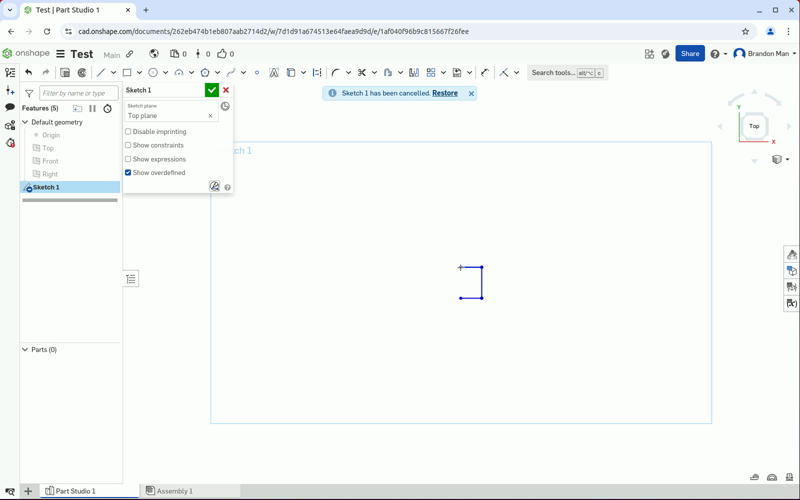
mouse_move(460, 267)
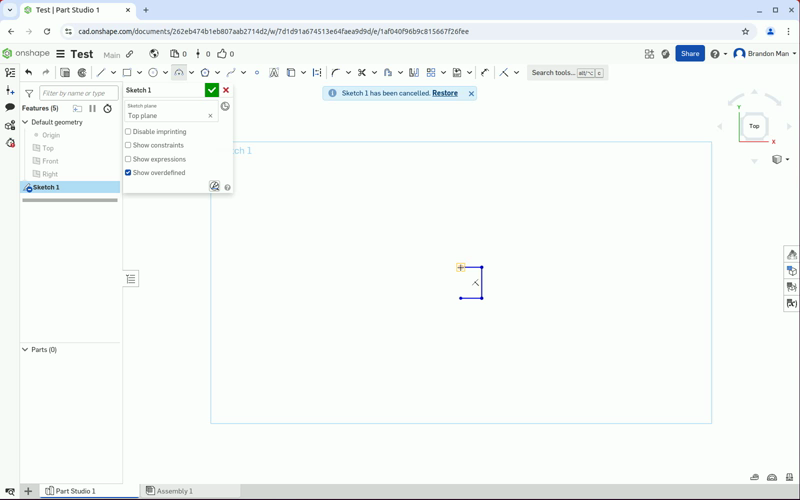
click(460, 267)
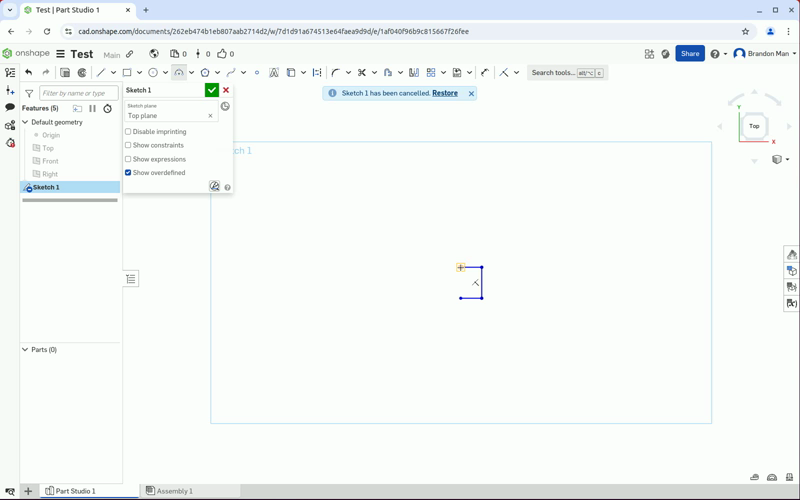
mouse_move(460, 298)
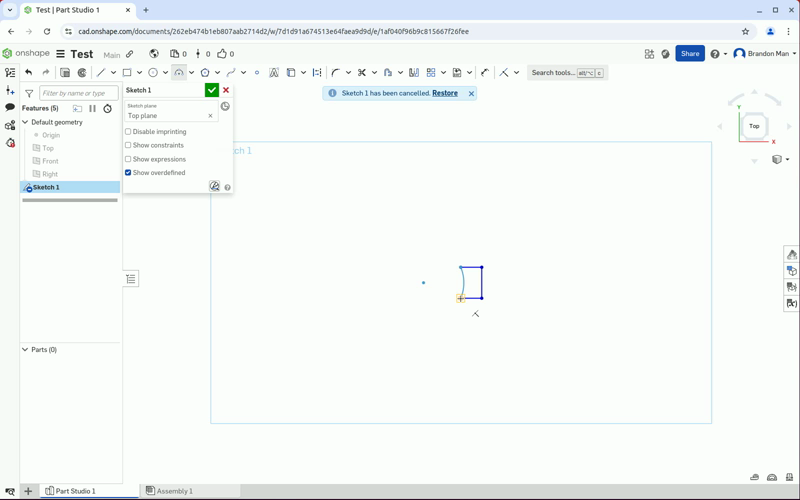
click(460, 298)
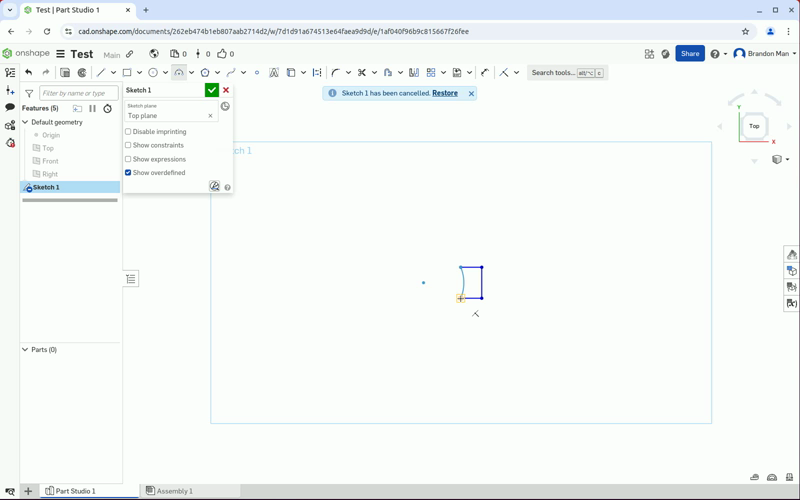
key_down(shift)
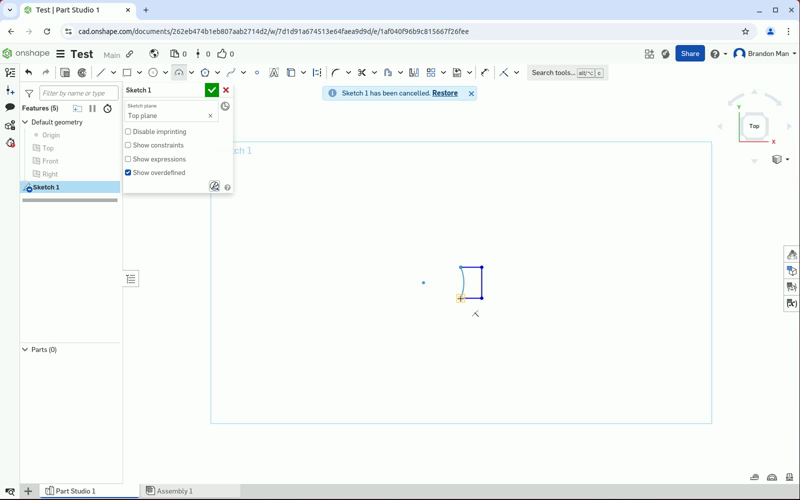
mouse_move(445, 282)
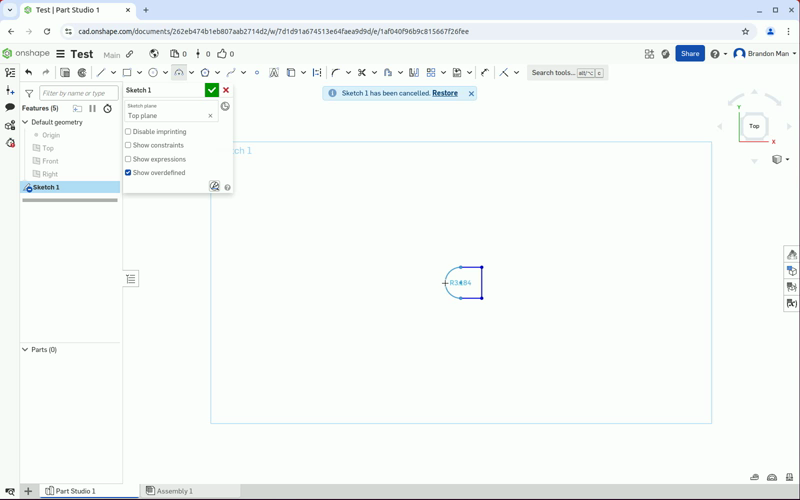
click(445, 282)
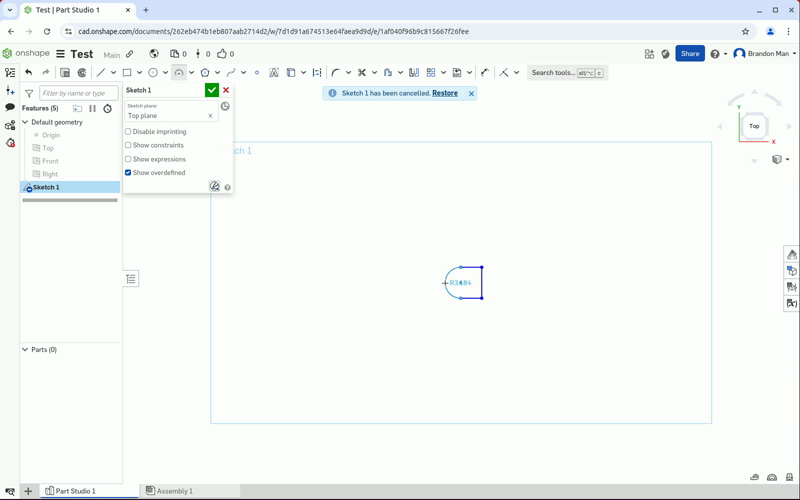
key_up(shift)
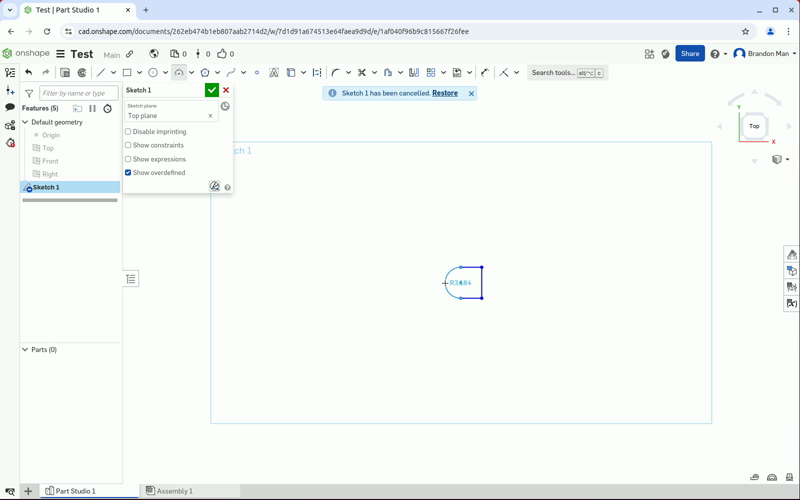
key(esc)
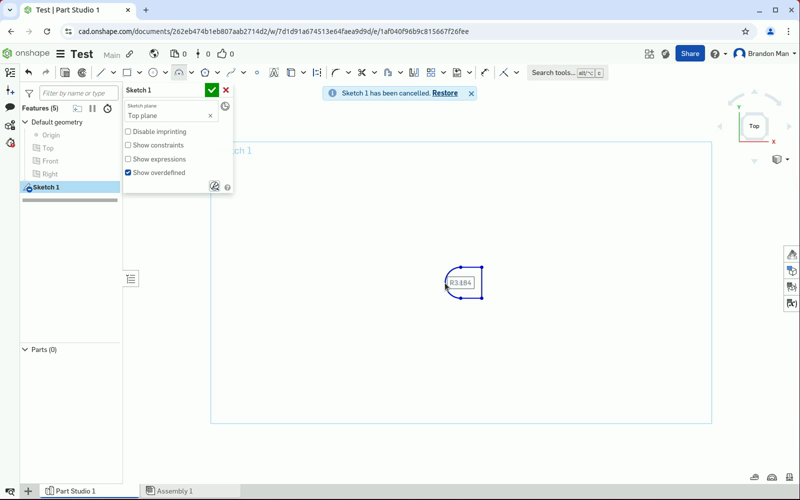
key(c)
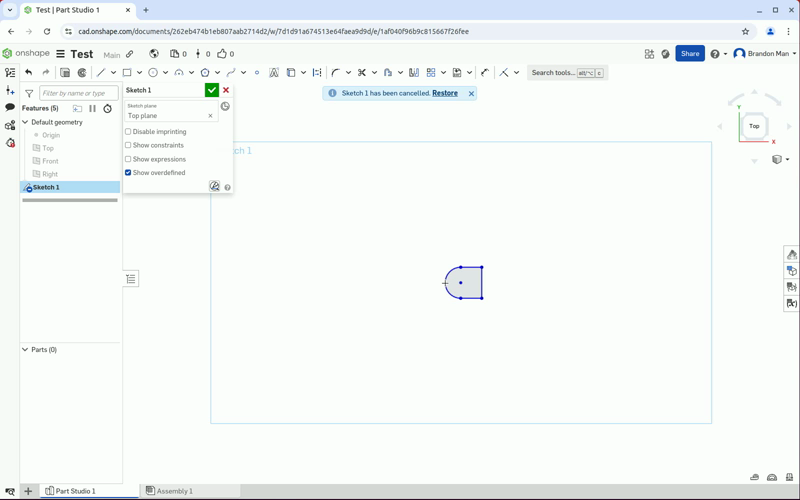
key_down(shift)
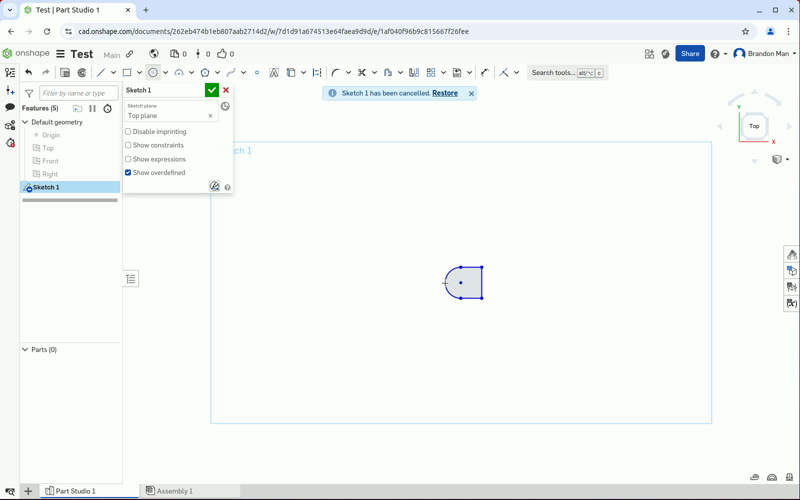
mouse_move(460, 282)
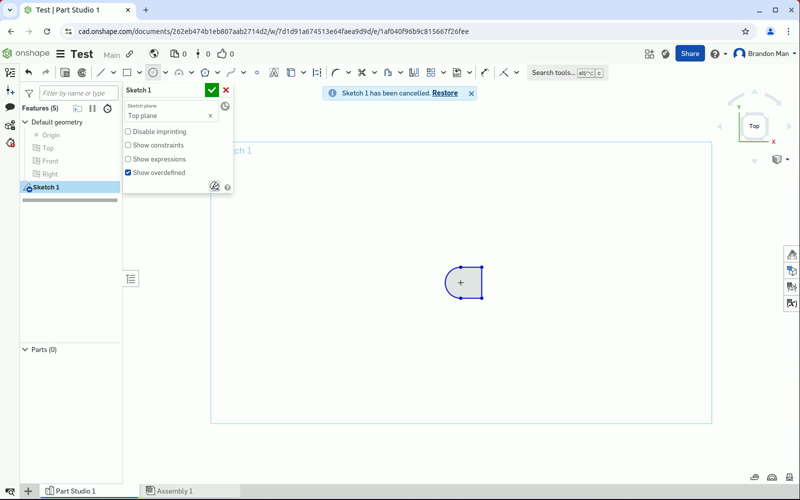
click(460, 282)
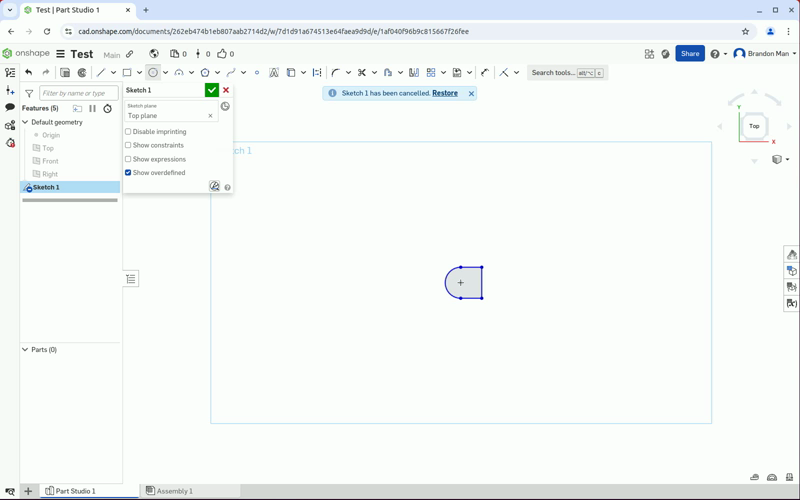
key_up(shift)
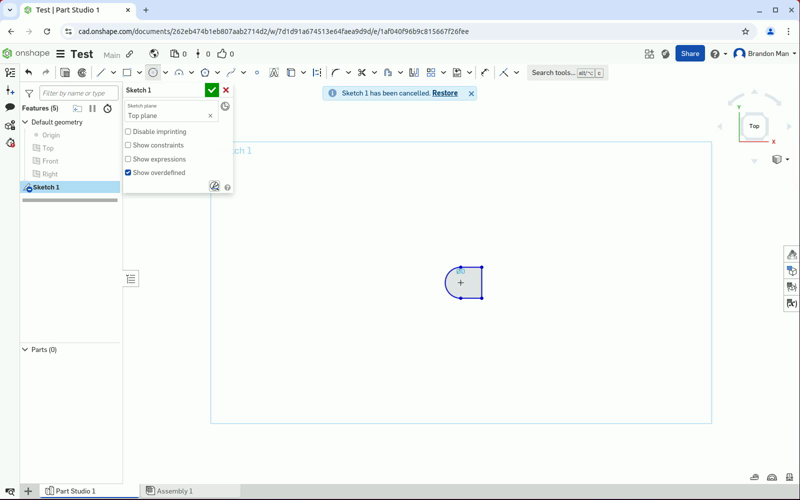
mouse_move(467, 282)
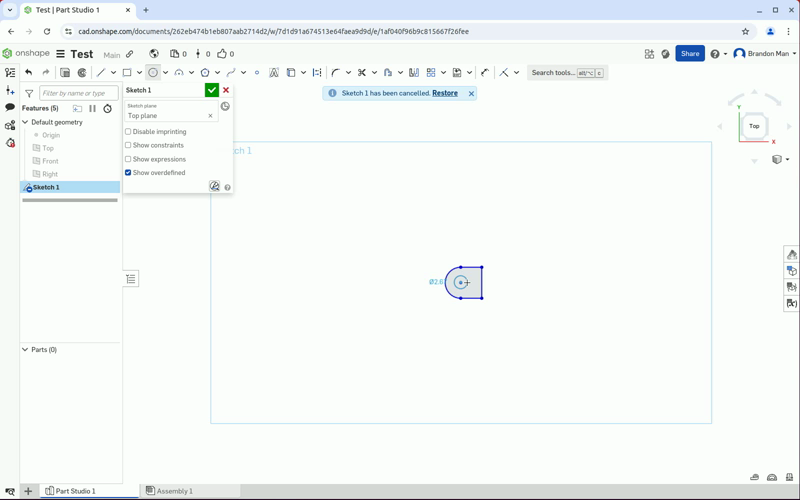
click(467, 282)
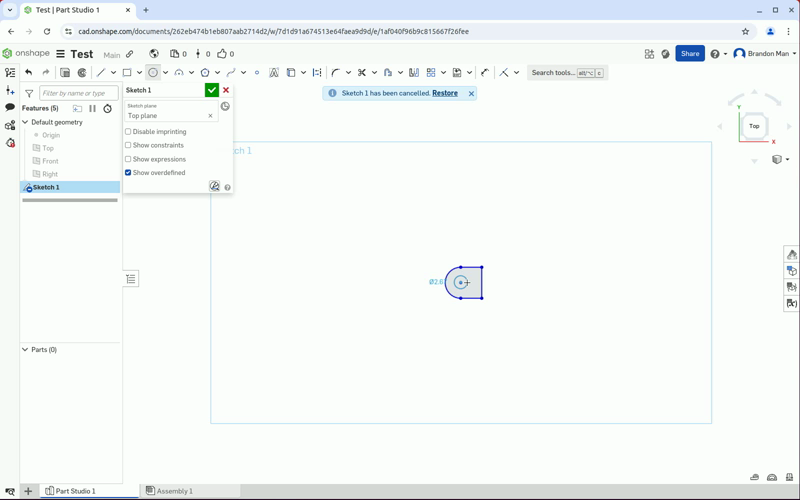
key(esc)
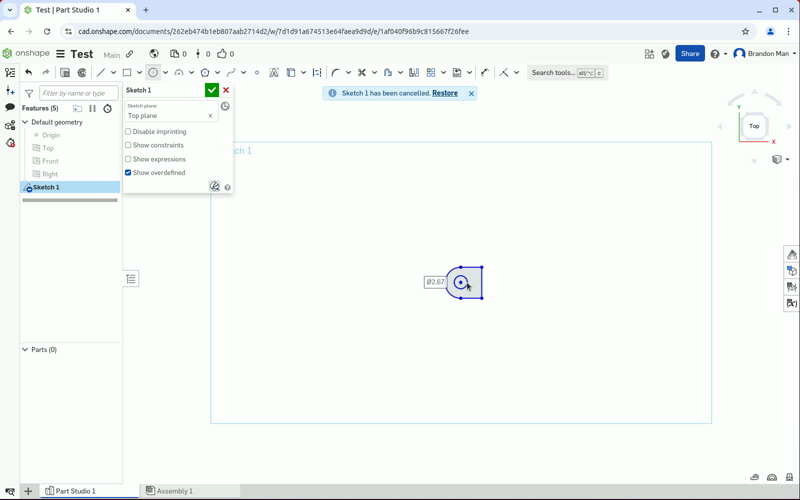
mouse_move(450, 281)
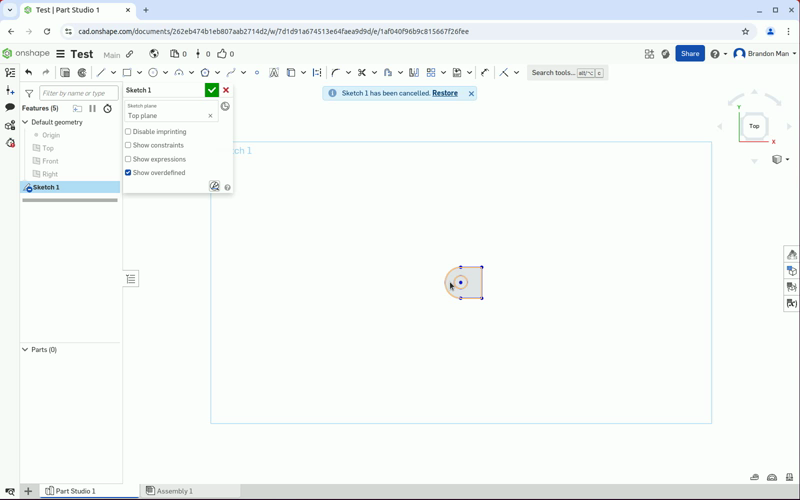
scroll(6)
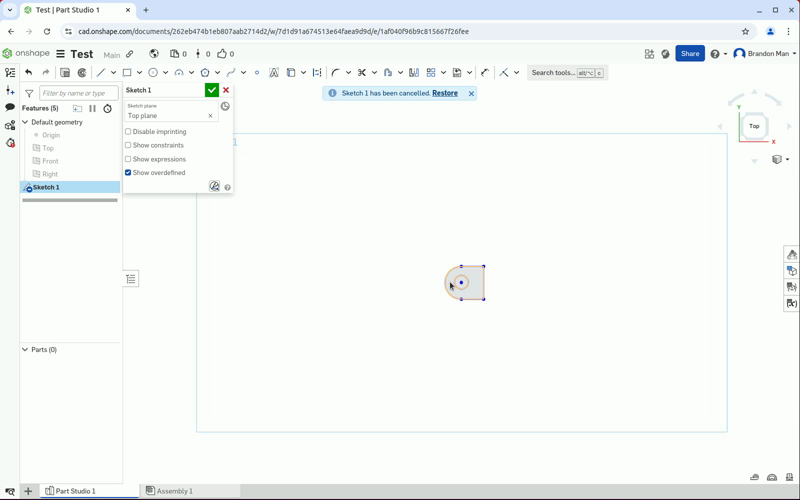
scroll(6)
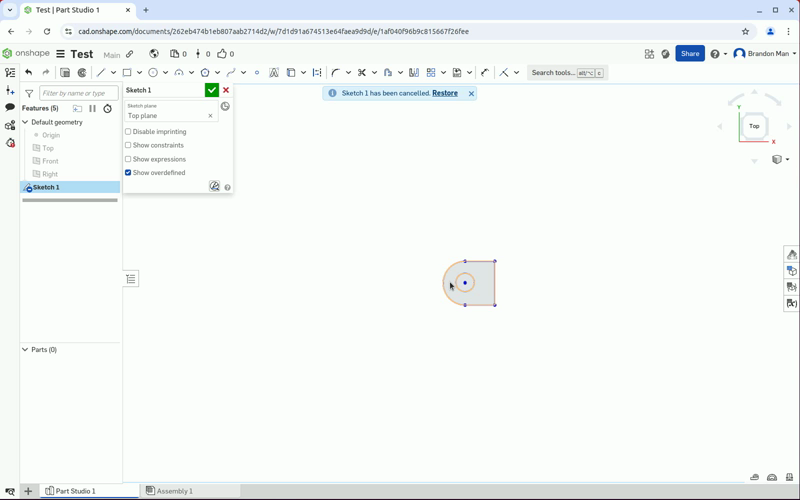
scroll(6)
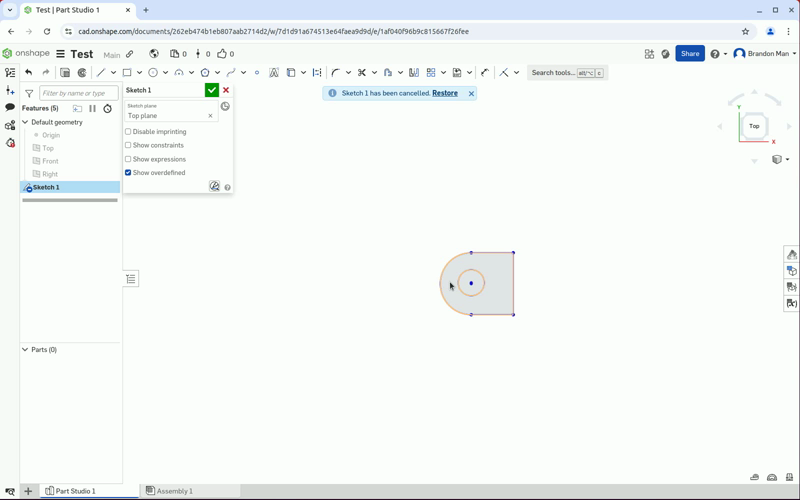
scroll(6)
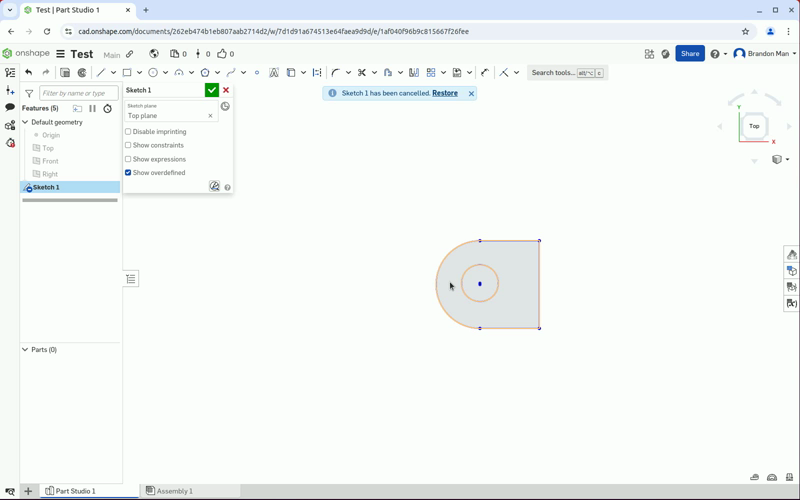
scroll(6)
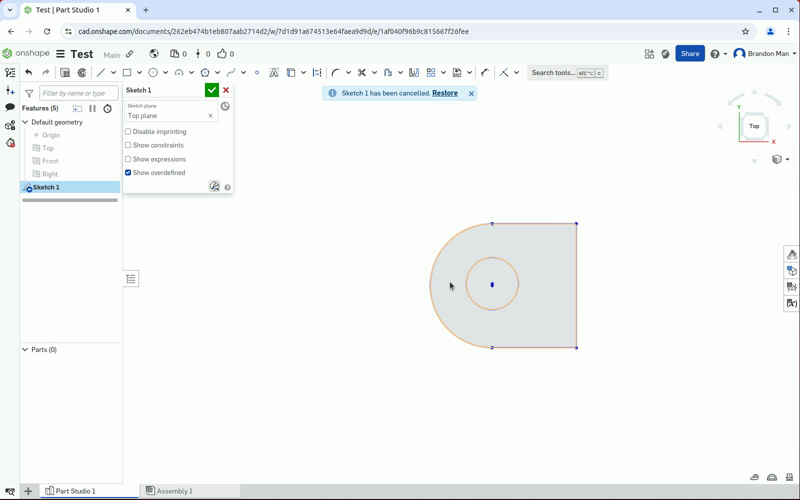
scroll(6)
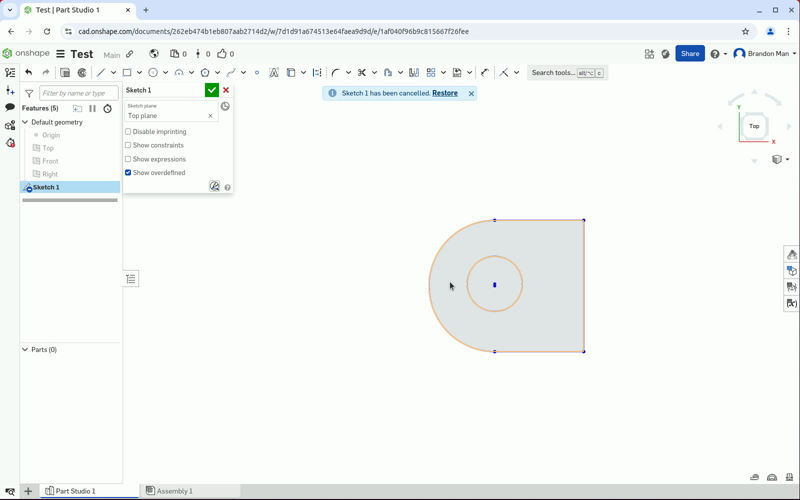
scroll(6)
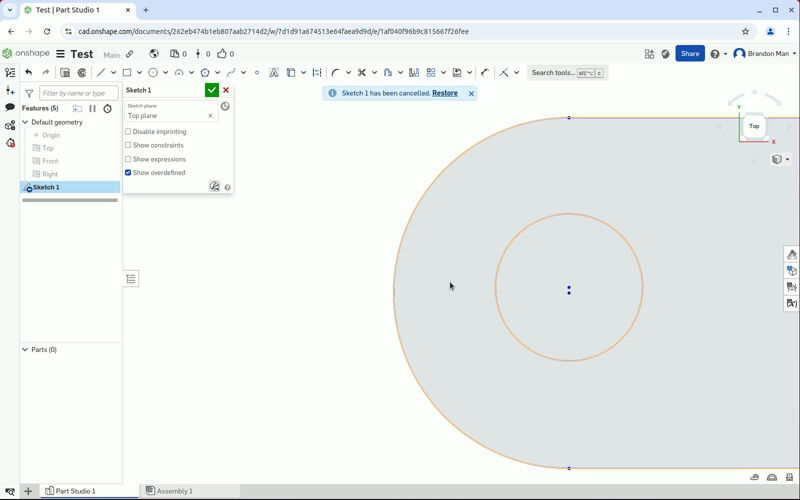
click(450, 281)
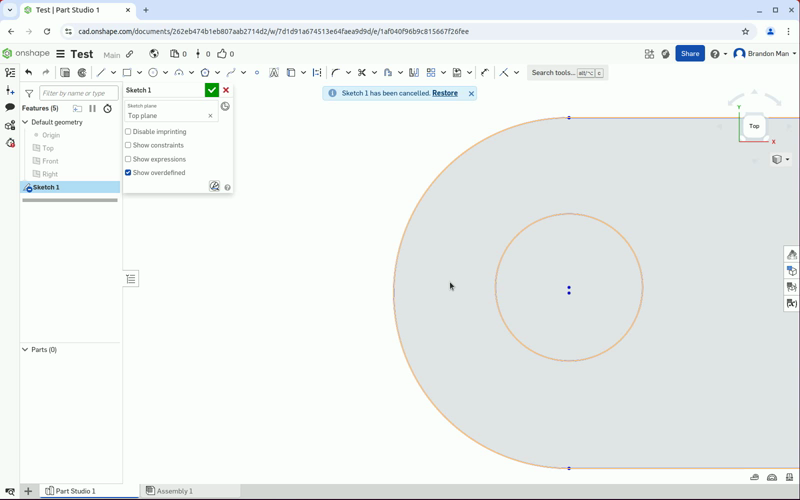
scroll(-6)
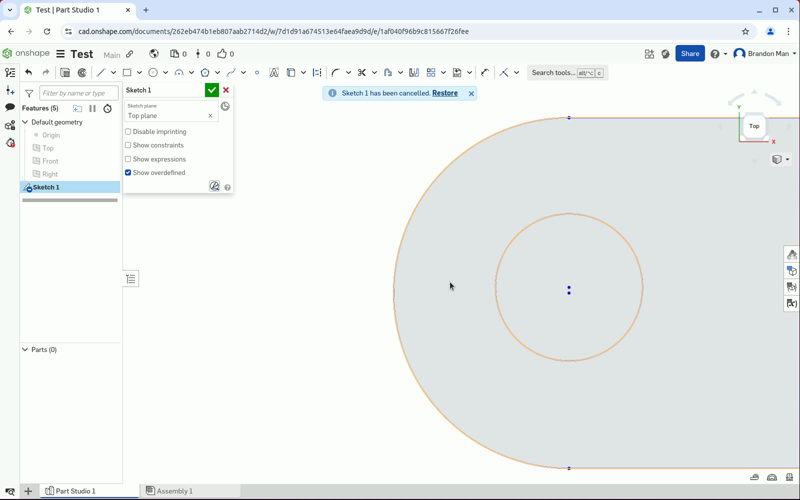
scroll(-6)
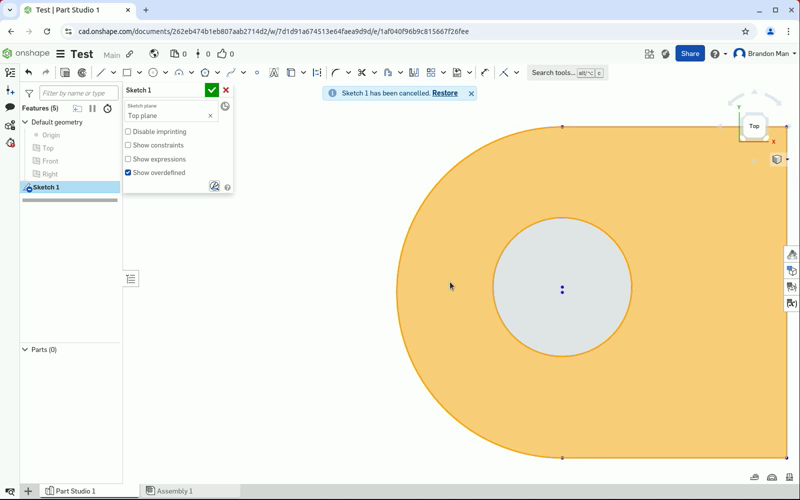
scroll(-6)
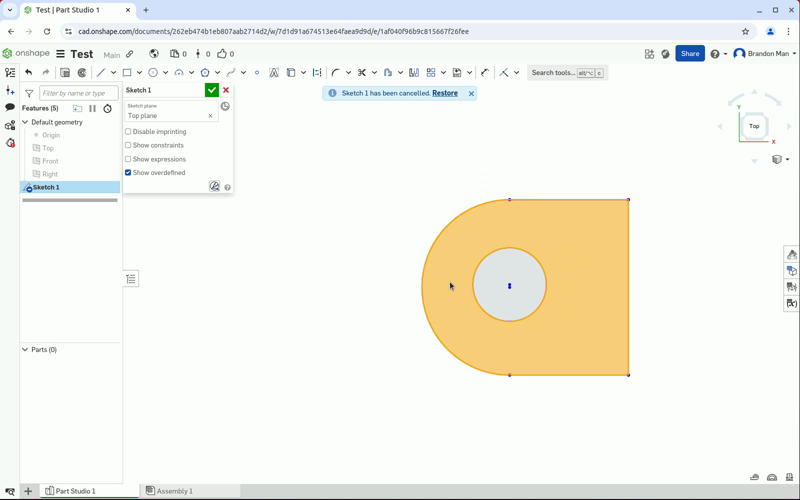
scroll(-6)
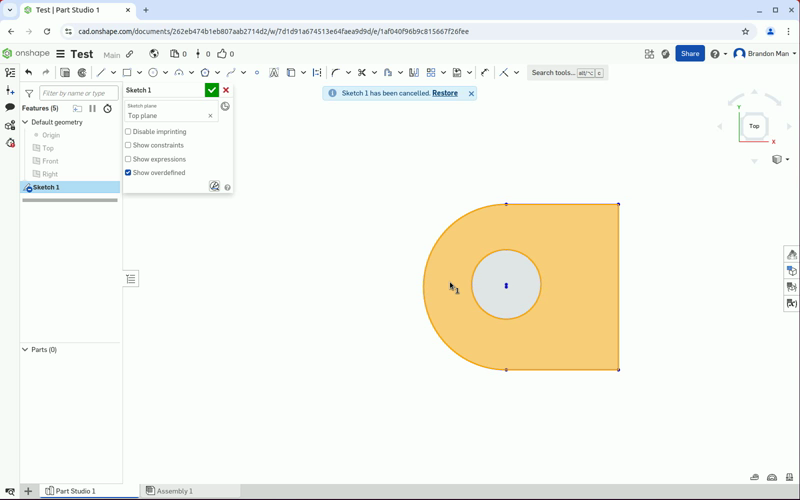
scroll(-6)
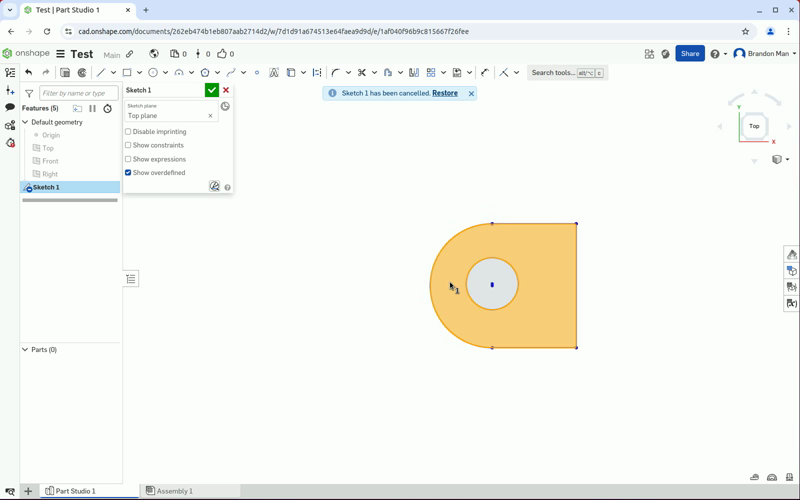
scroll(-6)
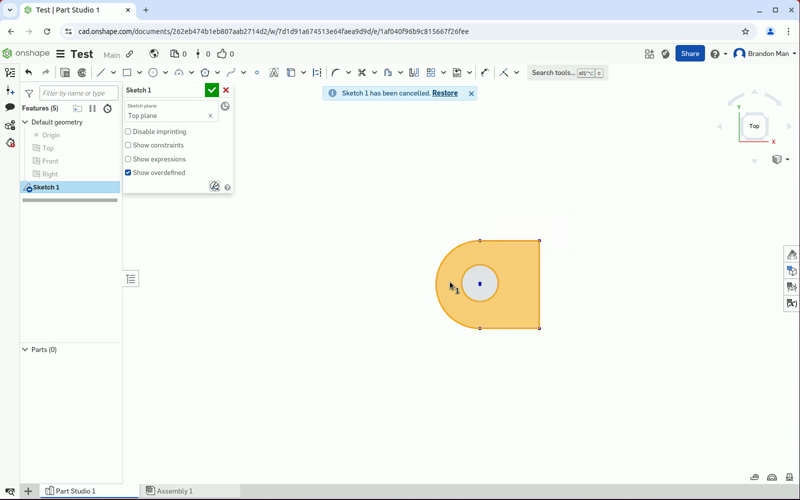
scroll(-6)
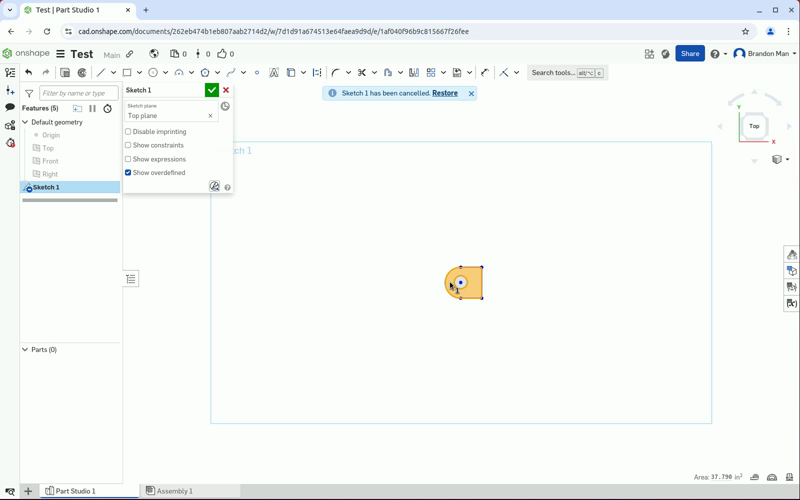
mouse_move(73, 352)
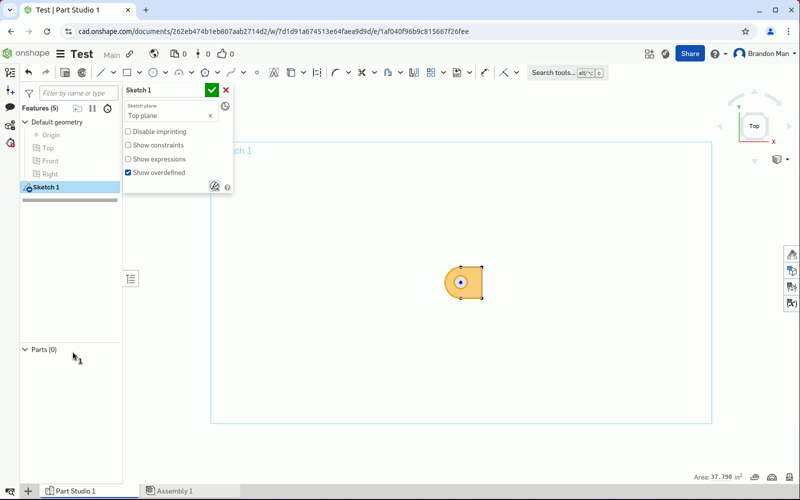
key(shift+y)
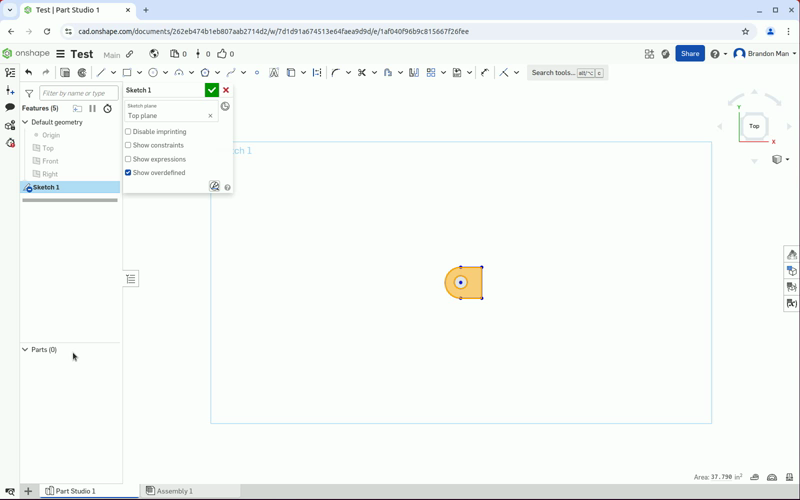
key(shift+e)
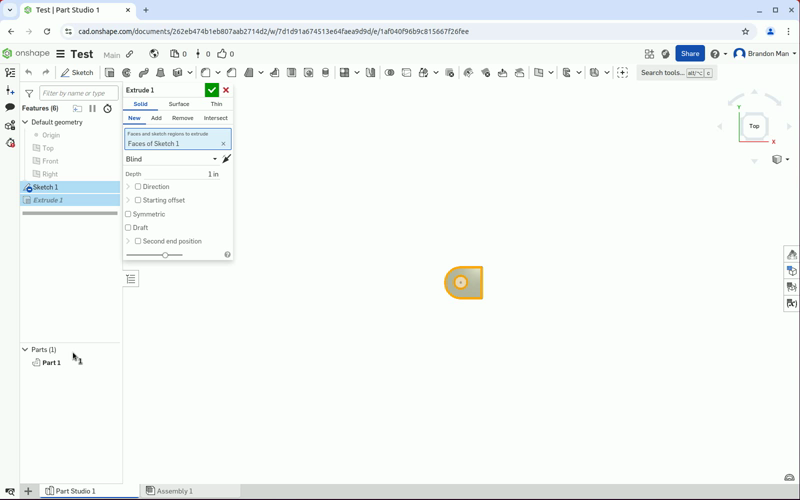
mouse_move(143, 106)
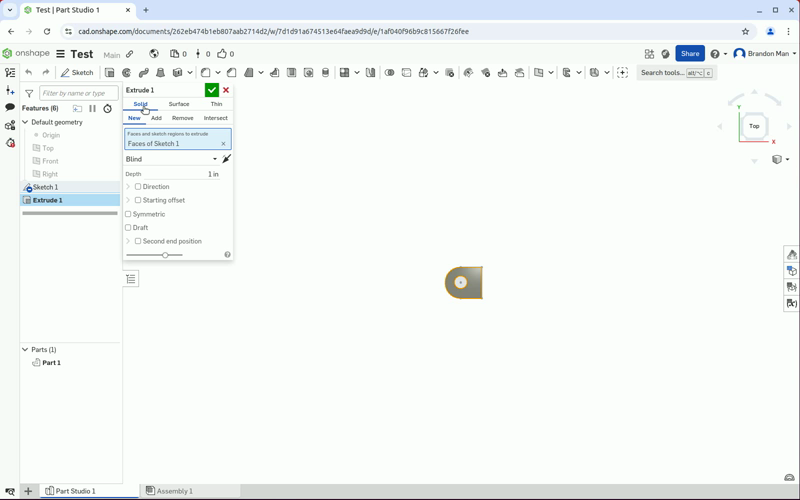
click(143, 106)
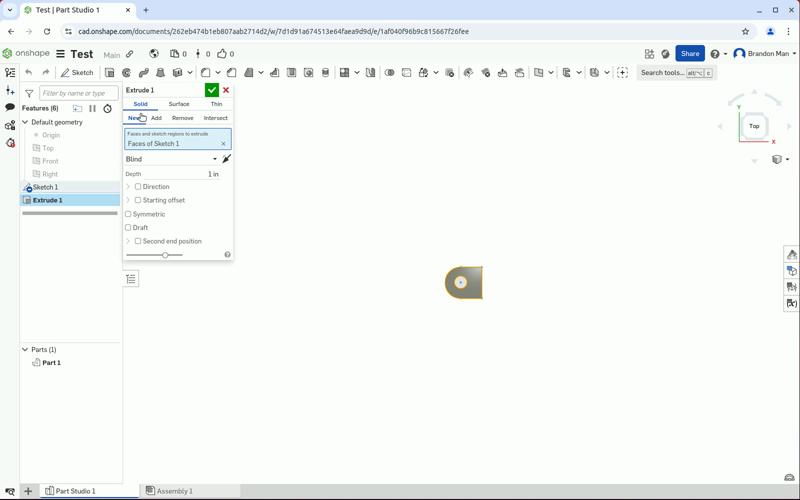
mouse_move(137, 120)
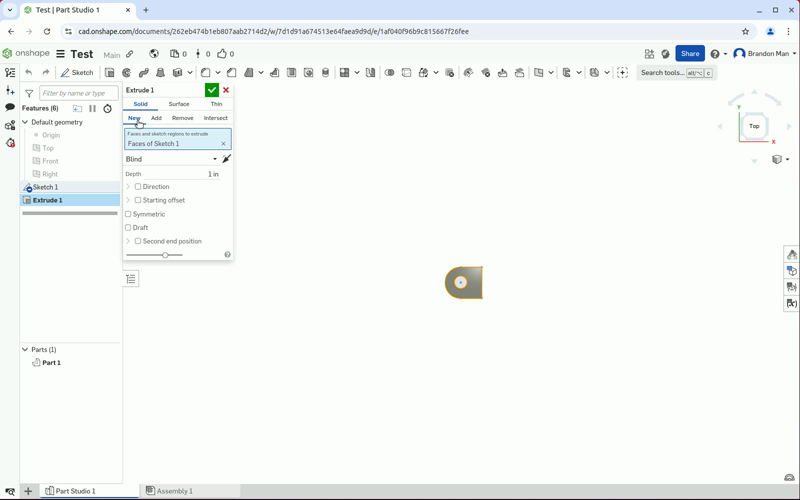
click(137, 120)
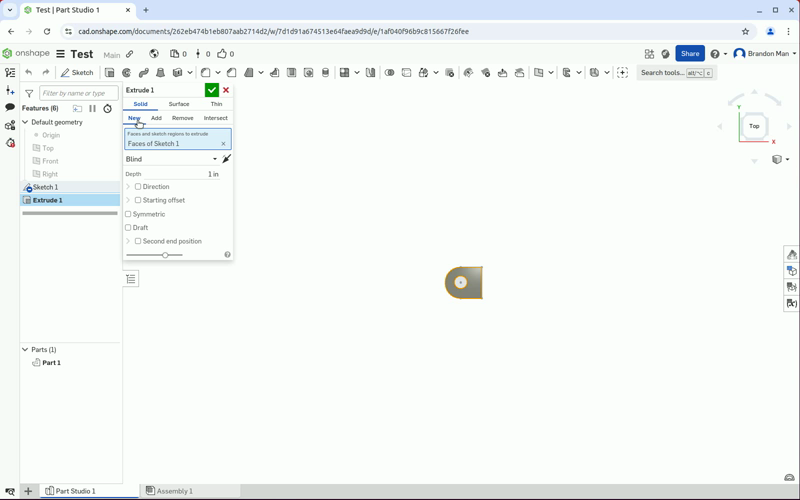
key(tab, 4)
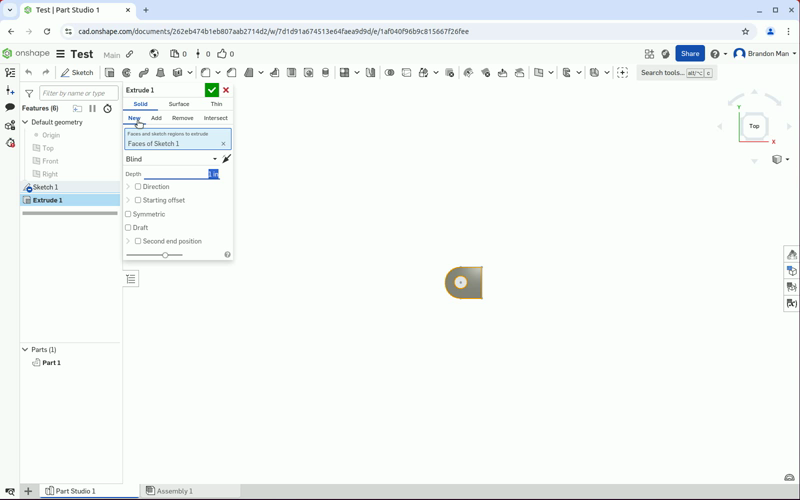
text(4.092)
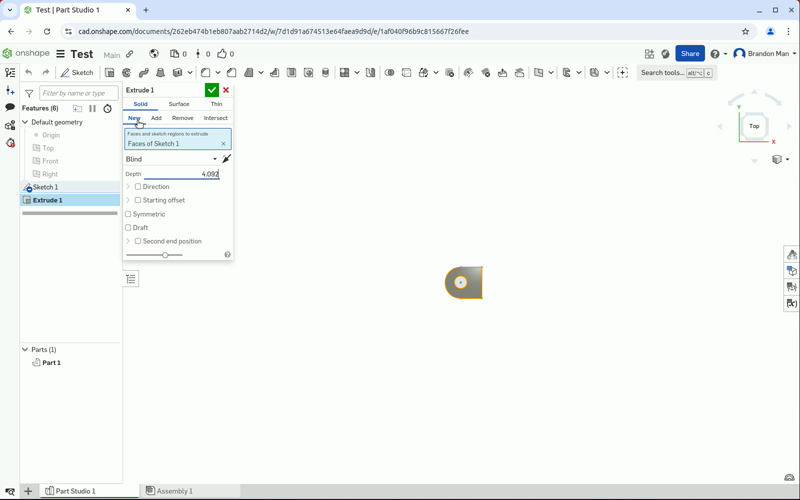
key(enter)
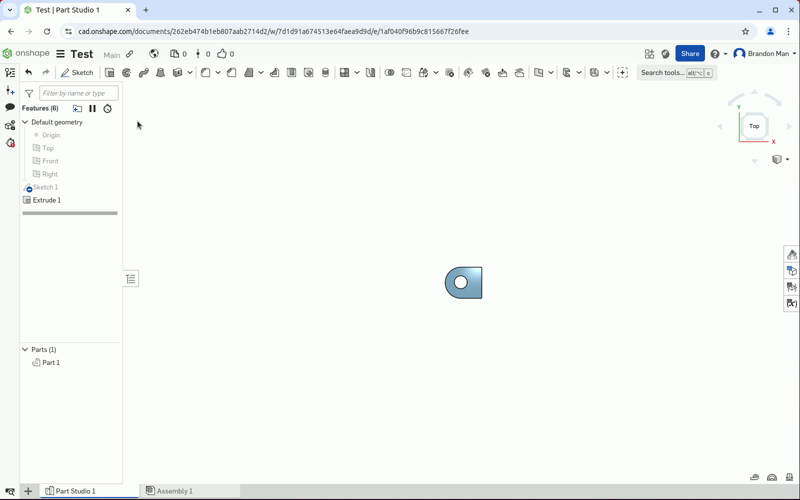
key(shift+h)
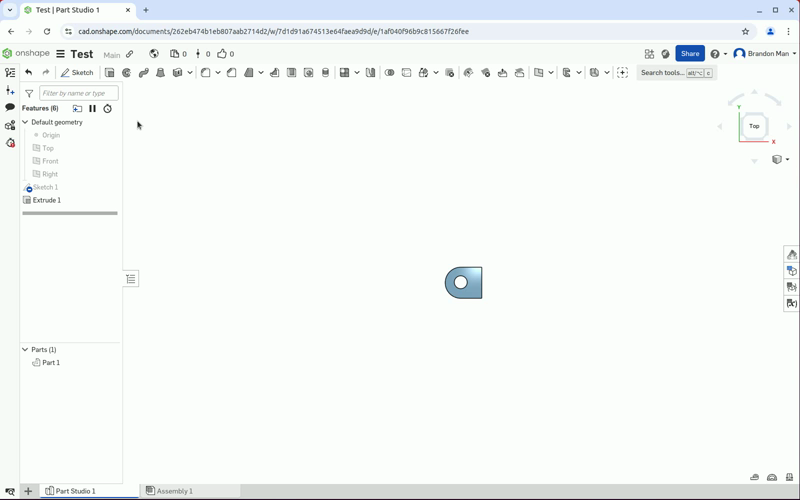
key(shift+h)
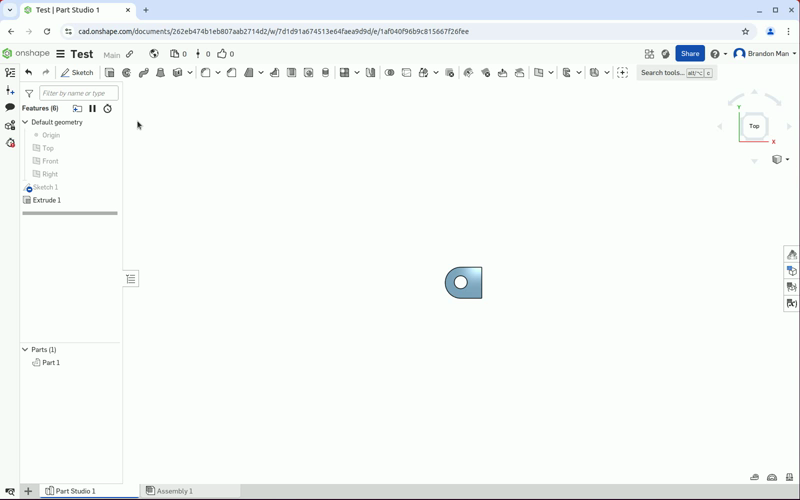
mouse_move(73, 189)
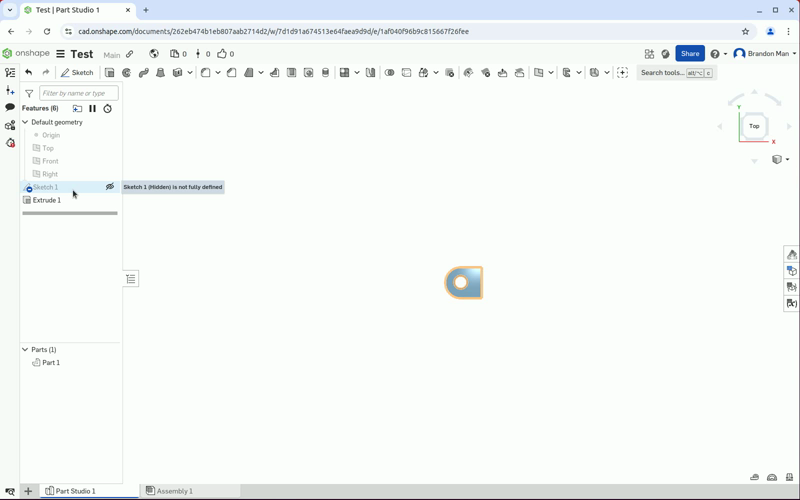
click(73, 189)
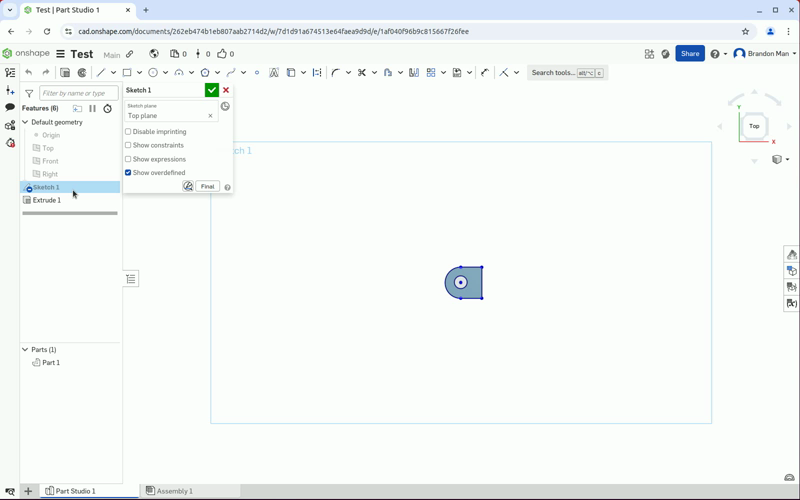
mouse_move(229, 92)
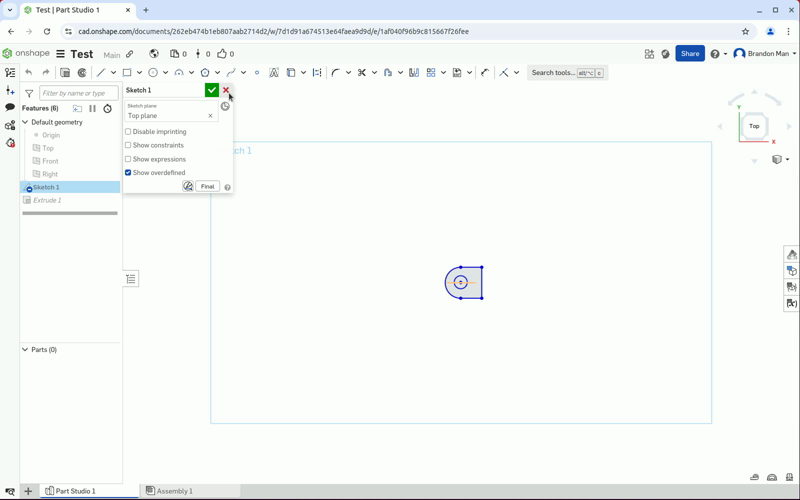
click(229, 92)
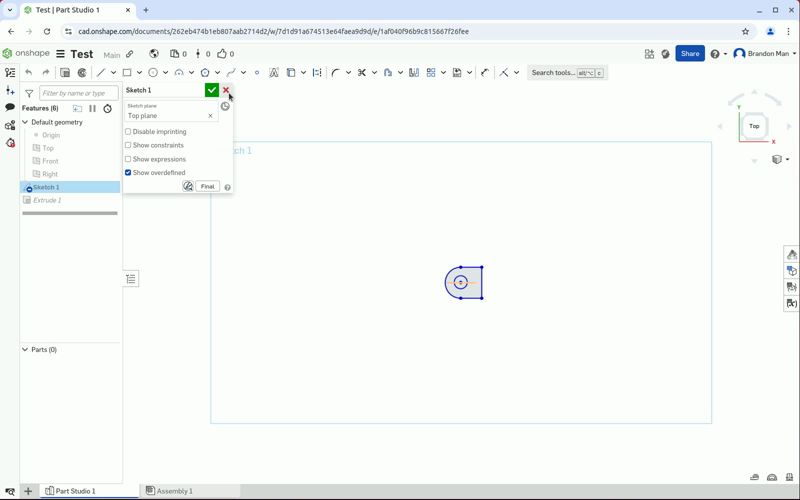
key(shift+s)
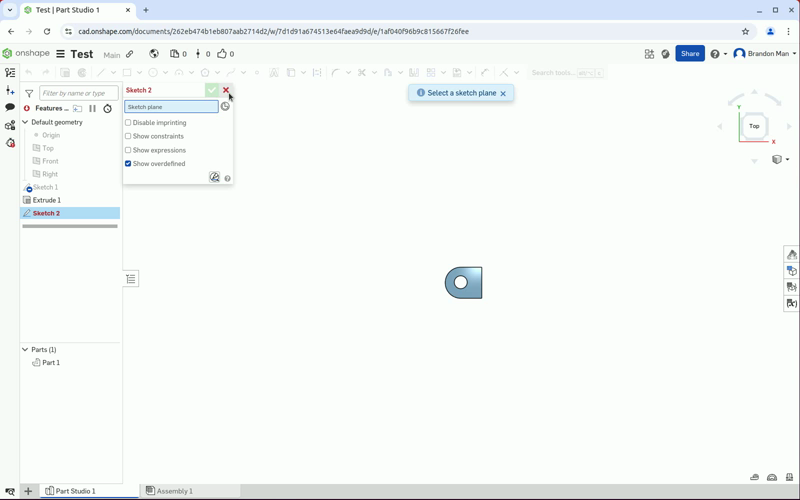
mouse_move(73, 150)
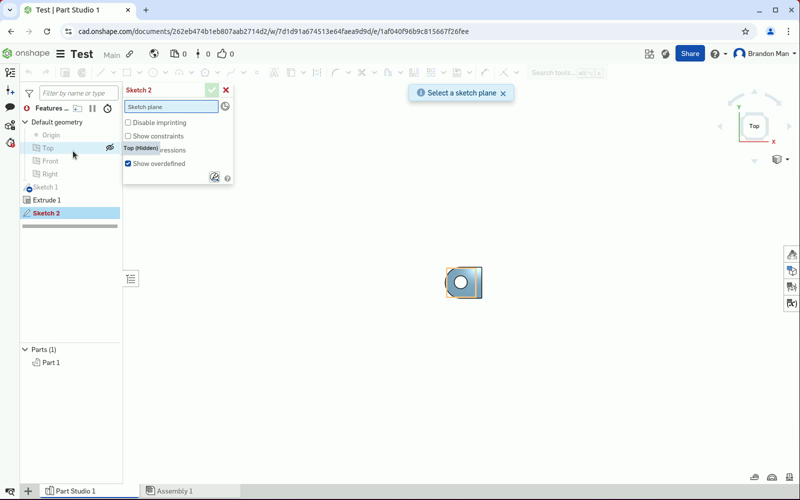
click(73, 150)
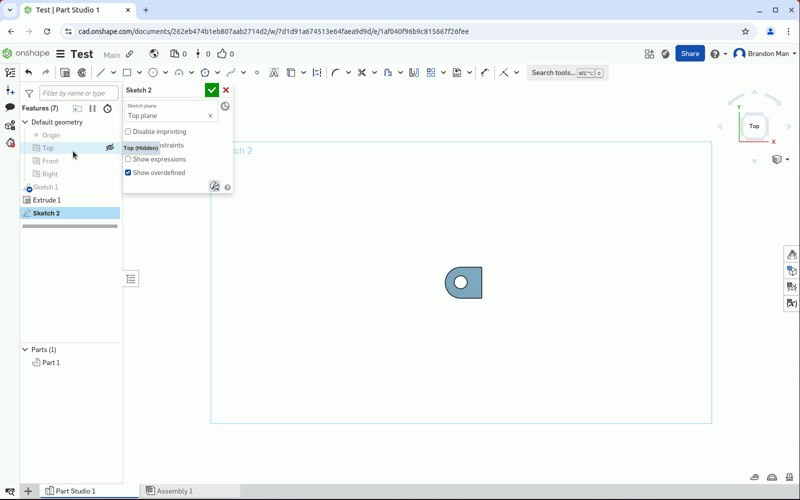
mouse_move(73, 352)
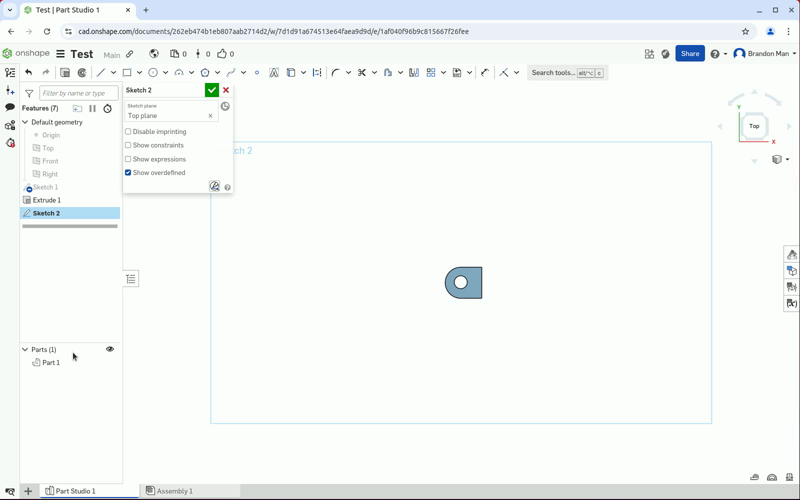
key(y)
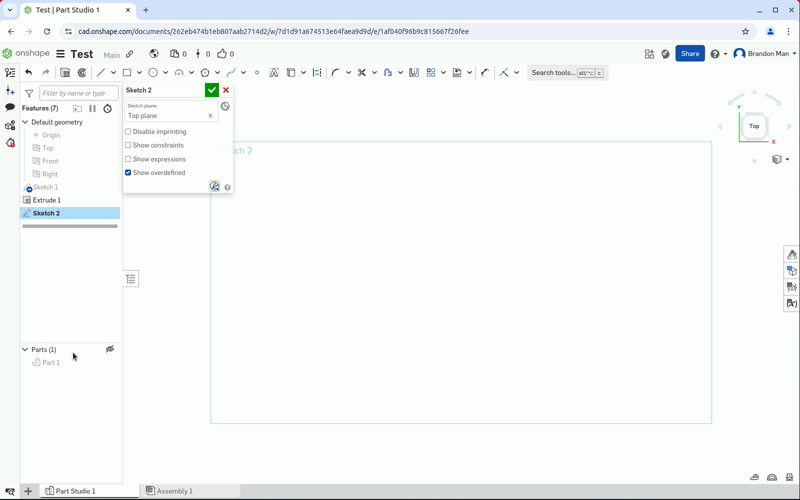
key(l)
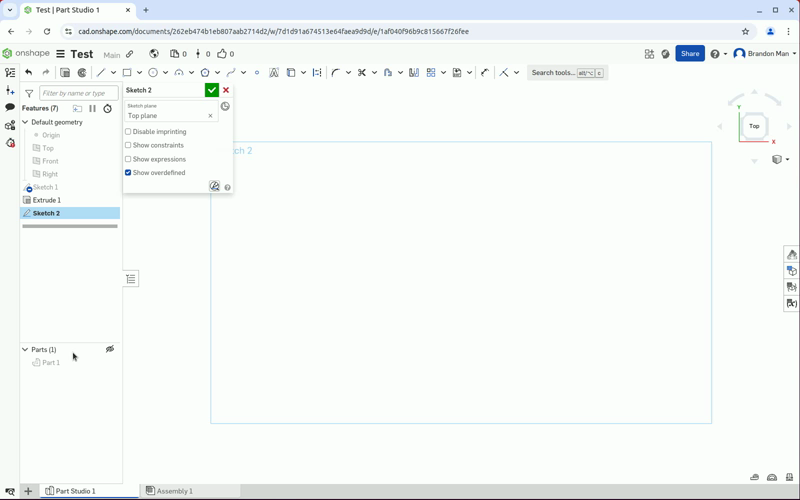
key_down(shift)
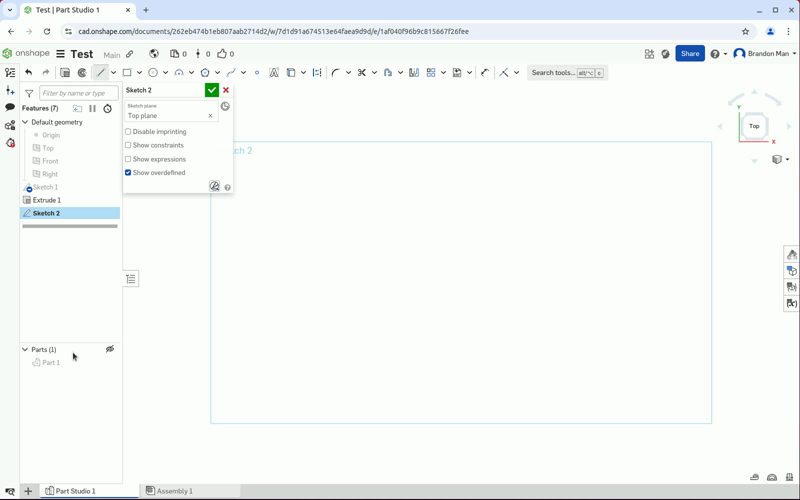
mouse_move(480, 313)
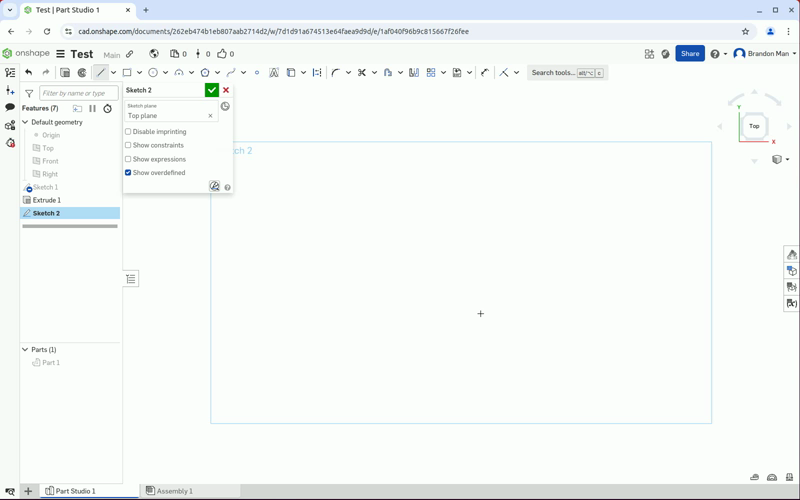
click(480, 313)
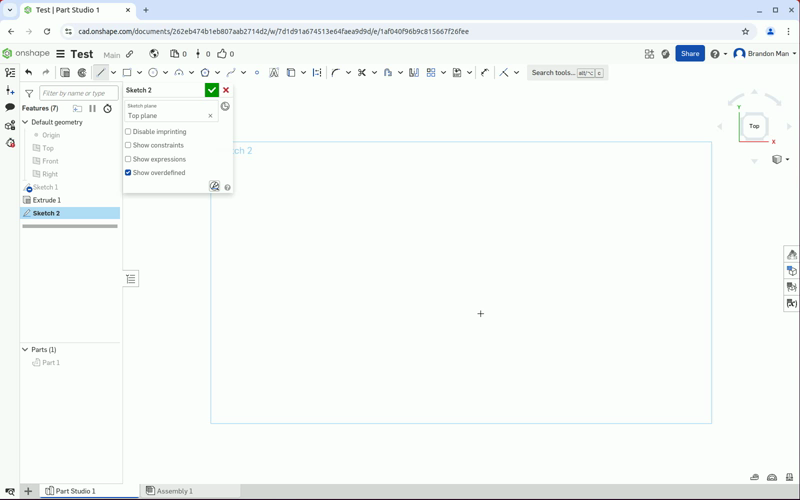
key_up(shift)
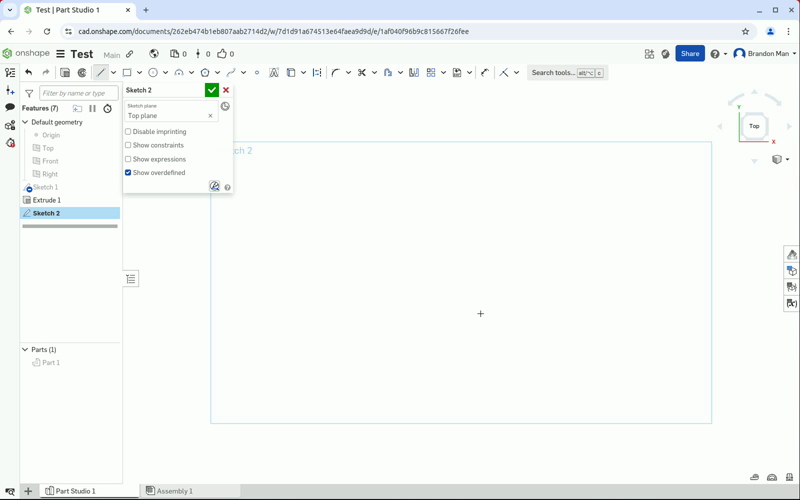
key_down(shift)
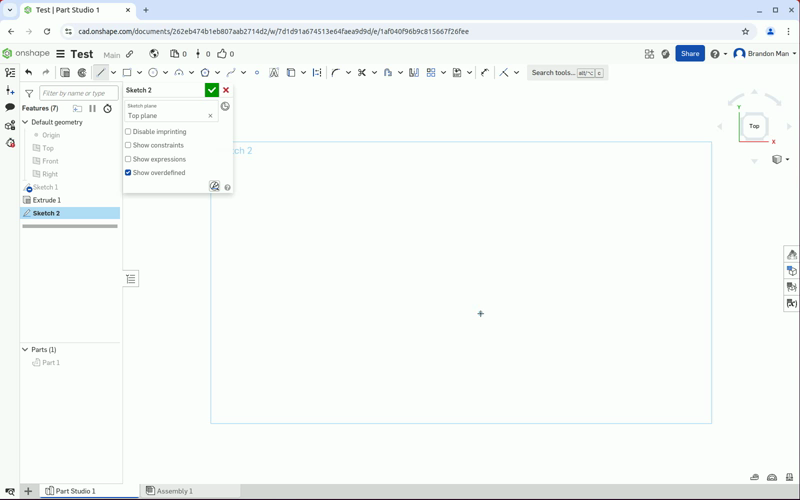
mouse_move(510, 313)
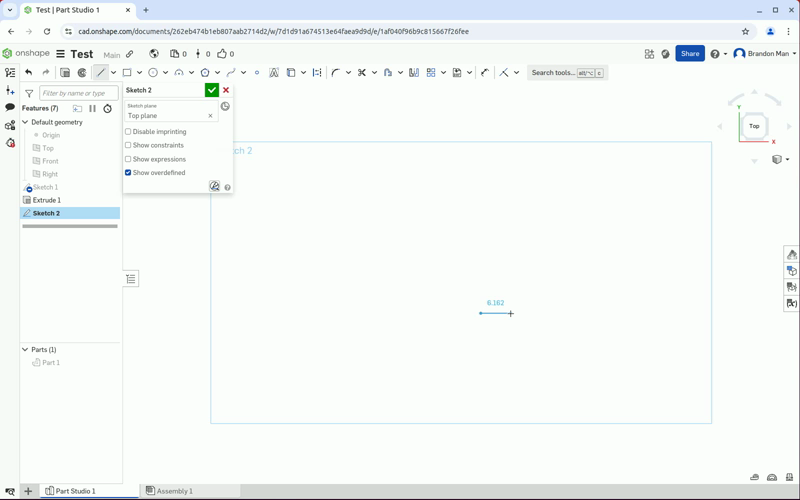
mouse_move(516, 313)
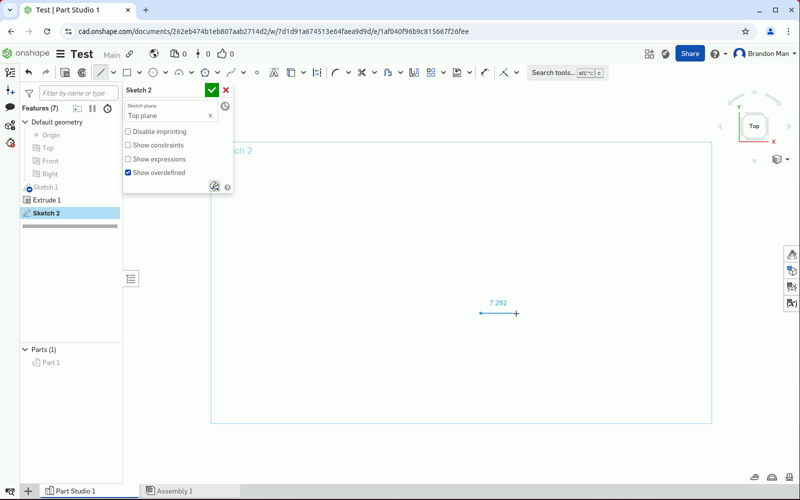
click(516, 313)
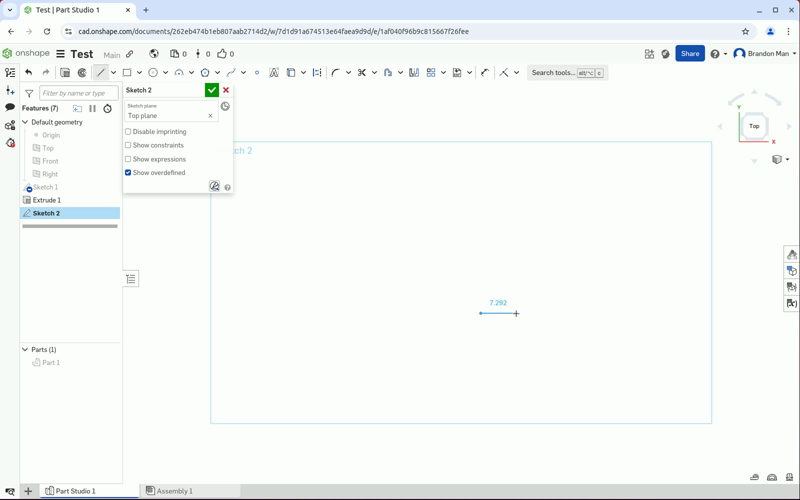
key_up(shift)
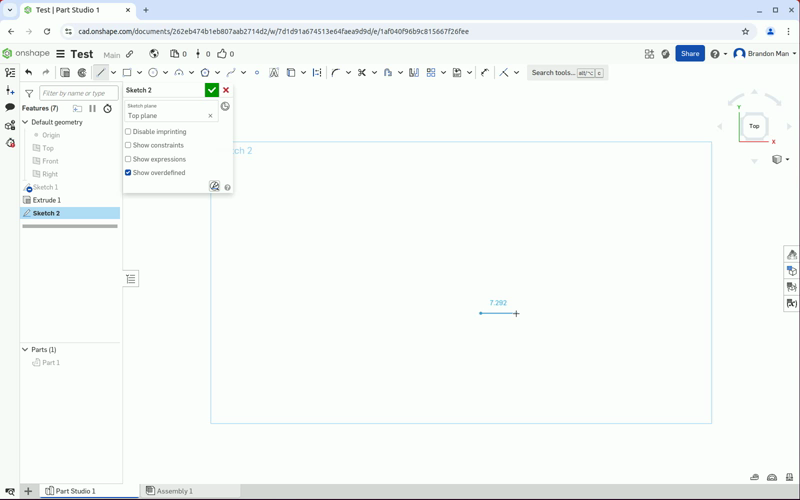
key_down(shift)
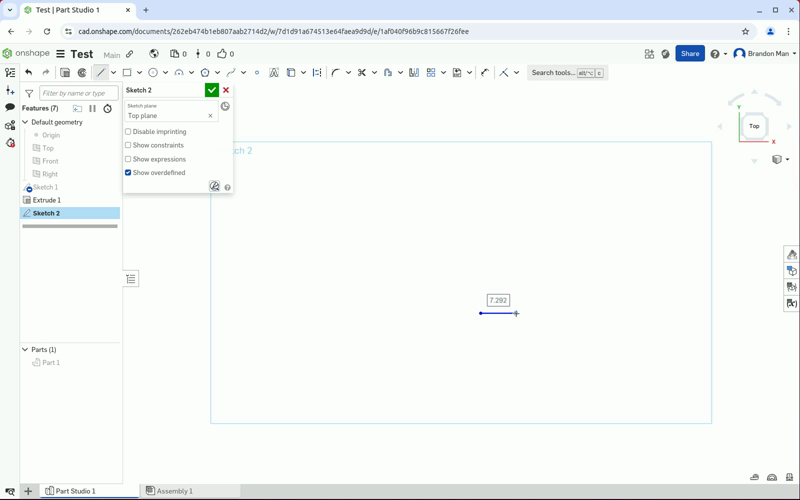
mouse_move(516, 252)
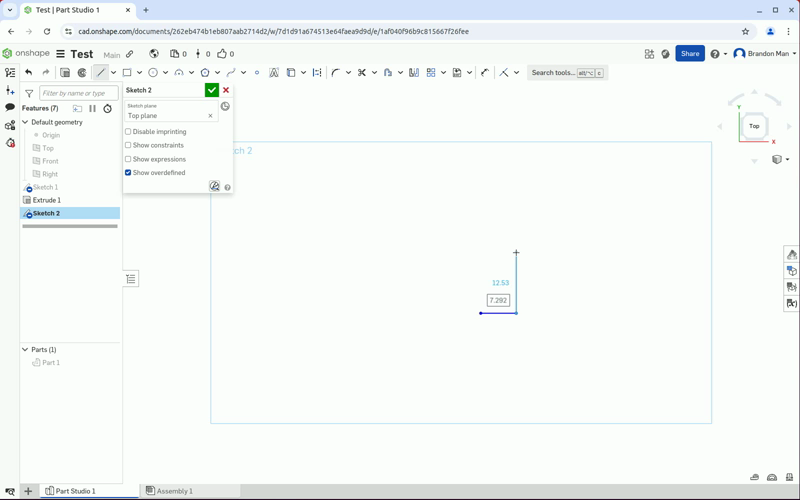
click(516, 252)
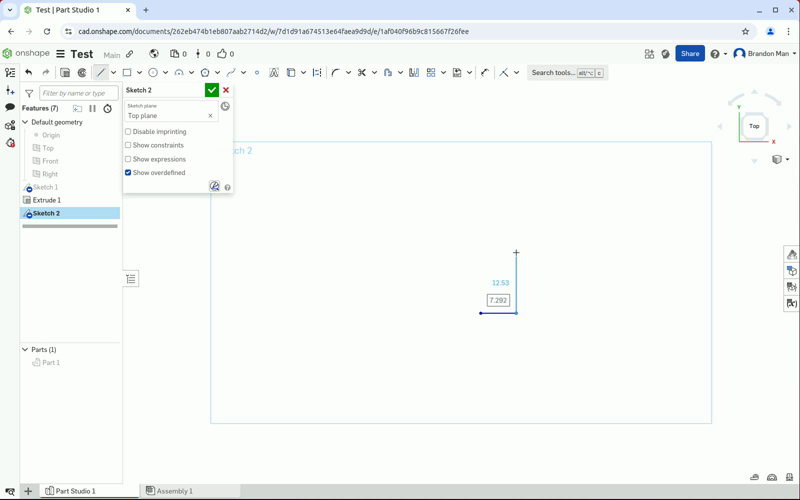
key_up(shift)
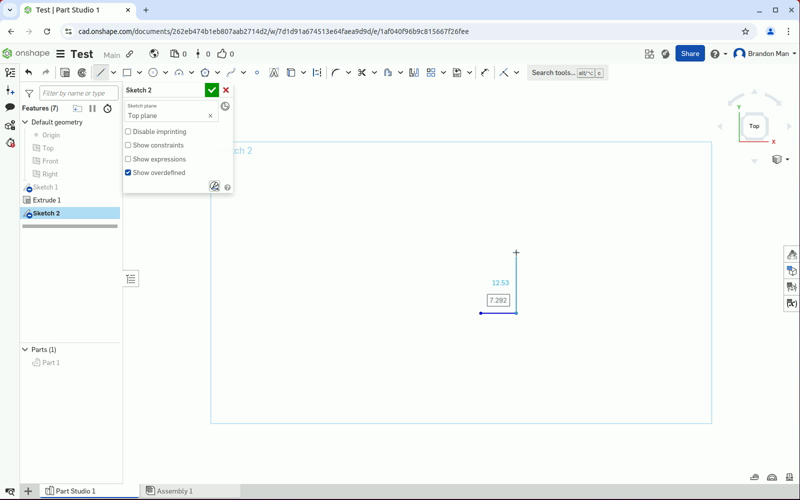
key_down(shift)
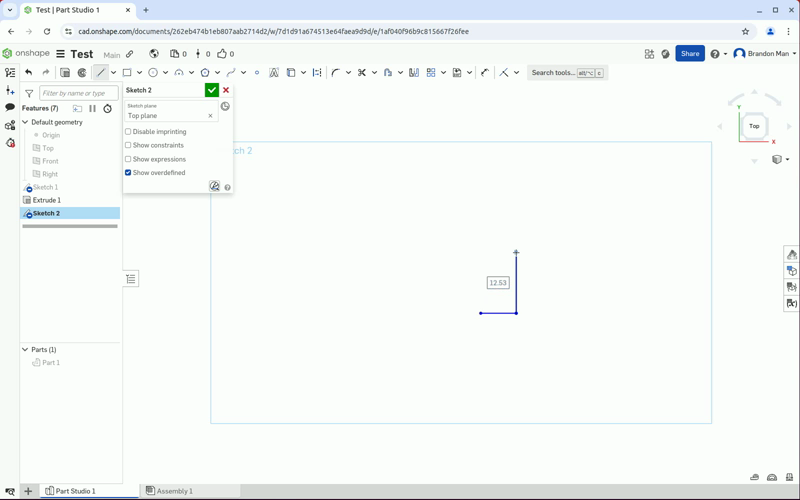
mouse_move(546, 252)
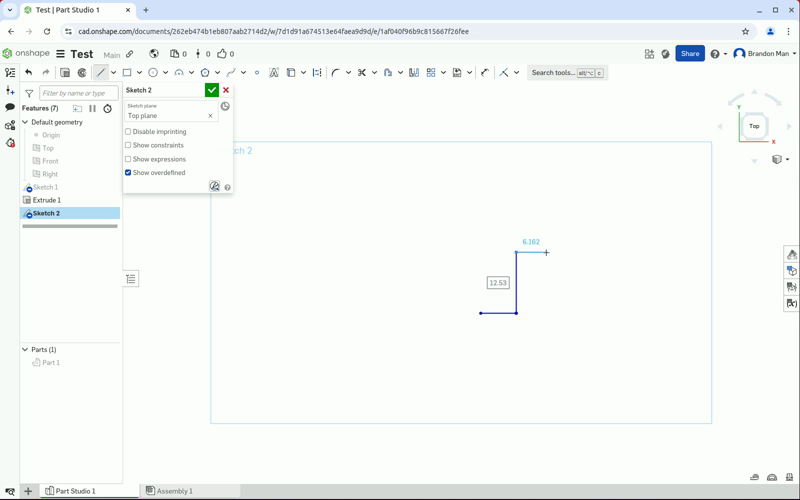
mouse_move(480, 252)
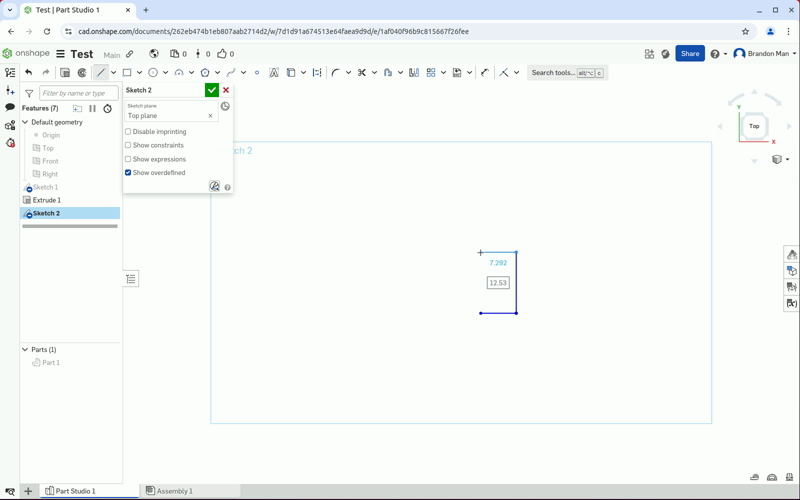
click(480, 252)
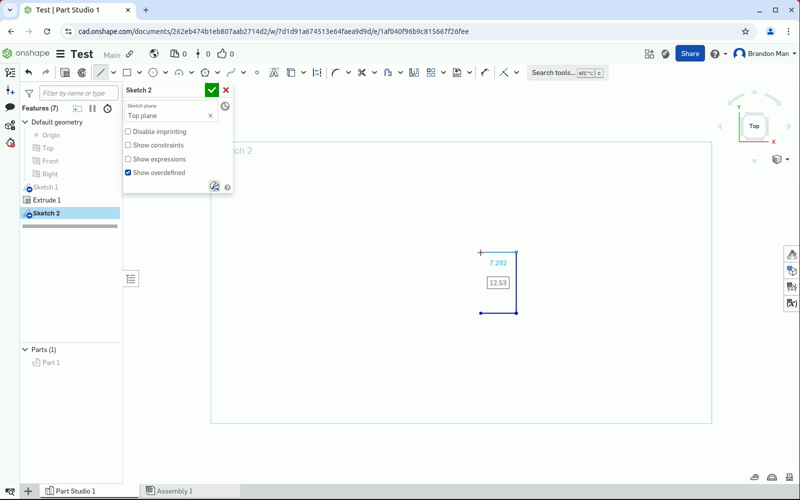
key_up(shift)
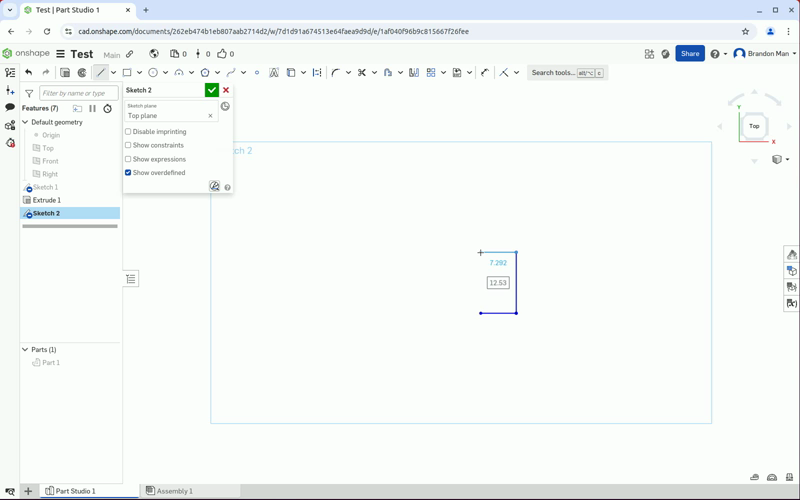
key_down(shift)
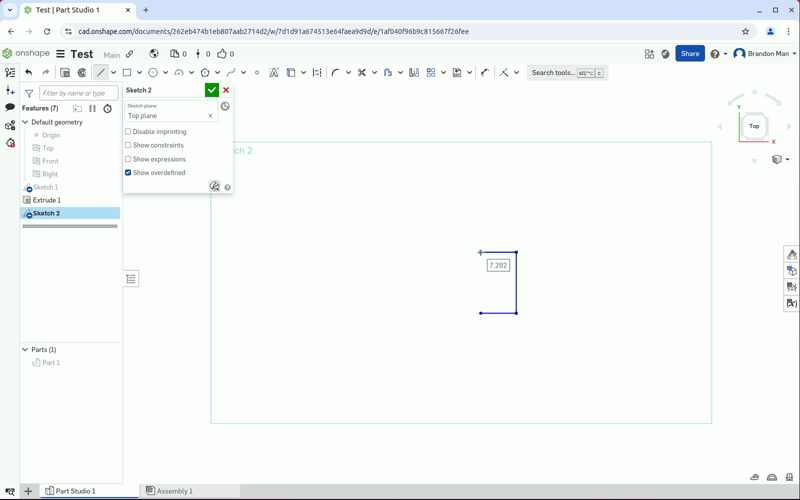
mouse_move(510, 252)
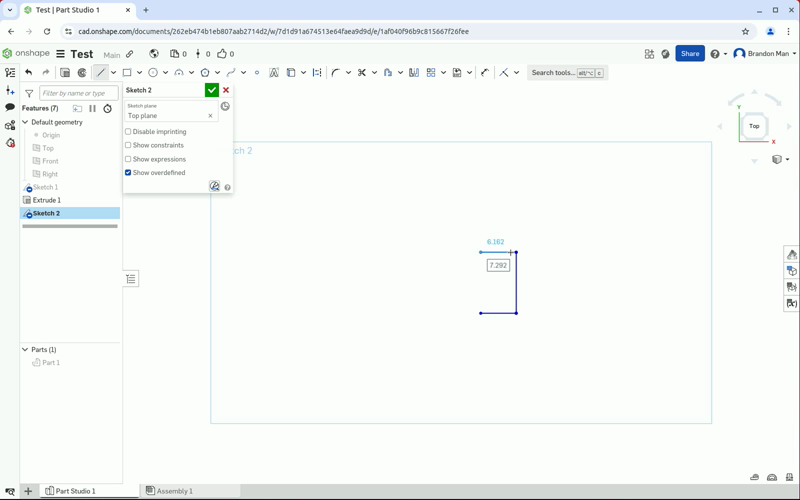
mouse_move(480, 267)
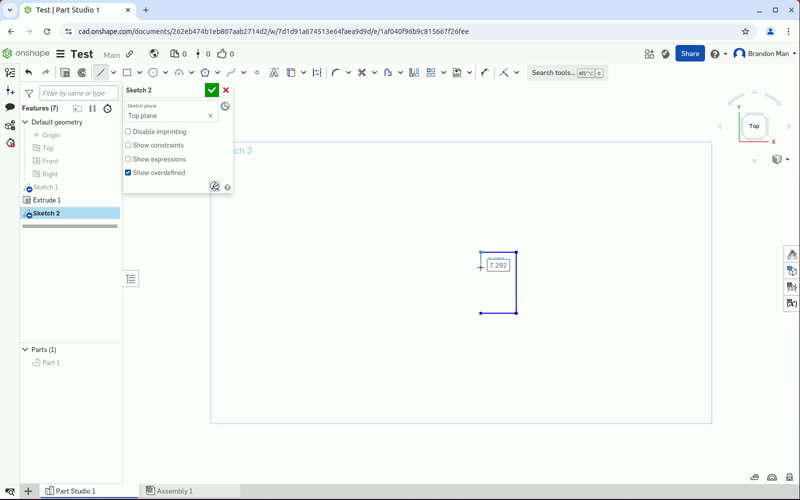
click(480, 267)
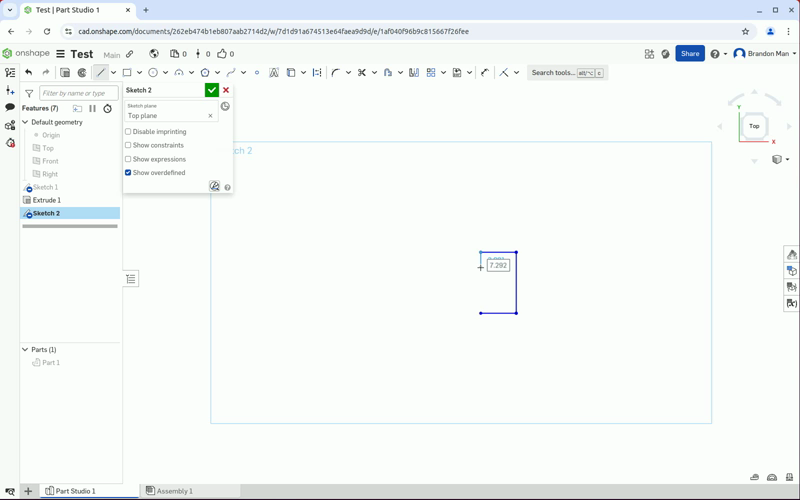
key_up(shift)
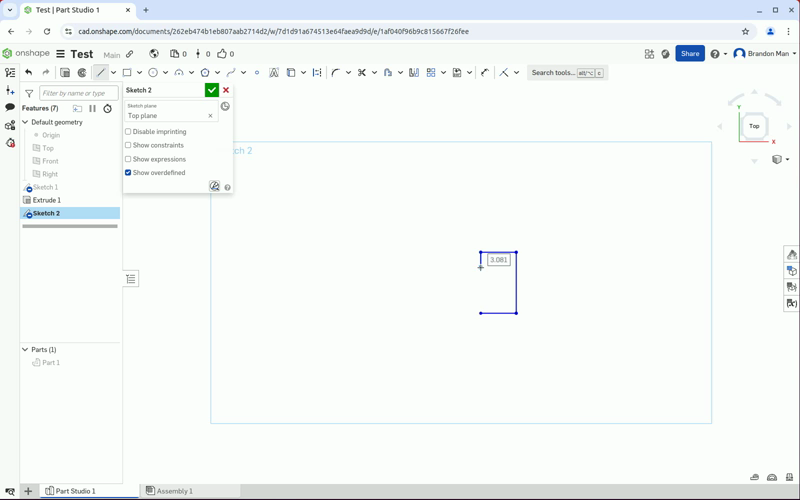
key_down(shift)
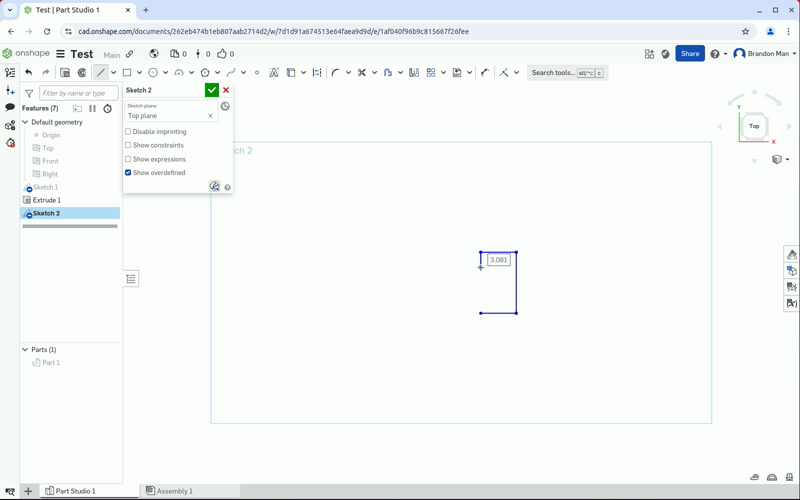
mouse_move(510, 267)
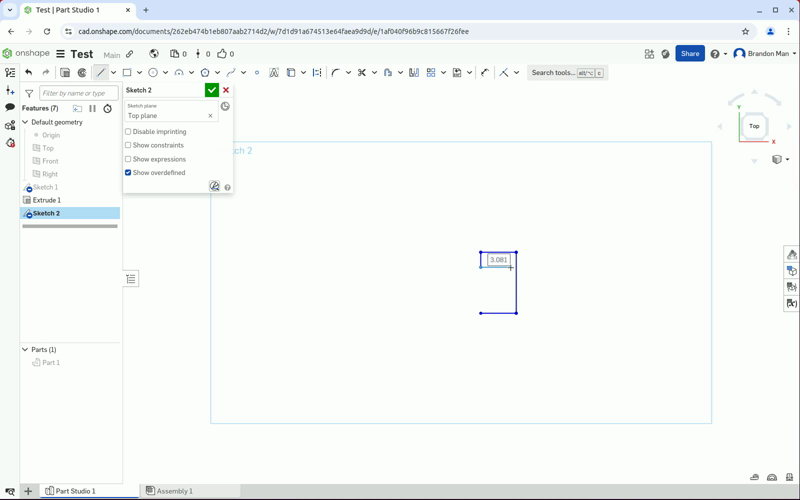
mouse_move(480, 297)
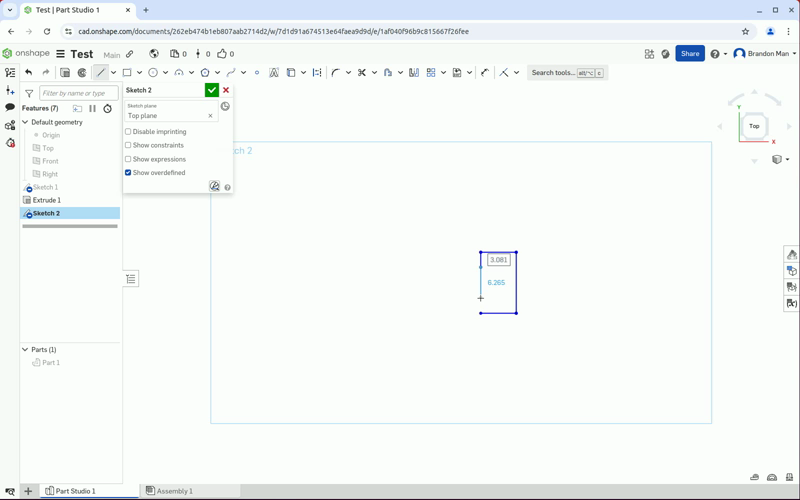
click(480, 297)
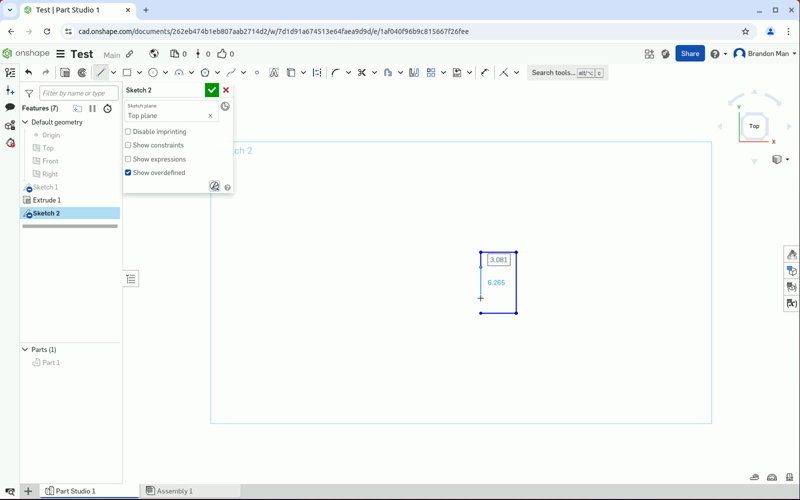
key_up(shift)
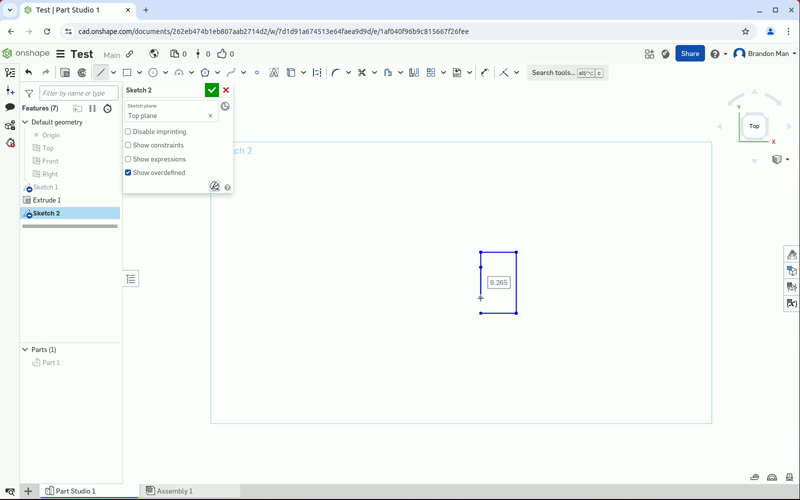
mouse_move(510, 297)
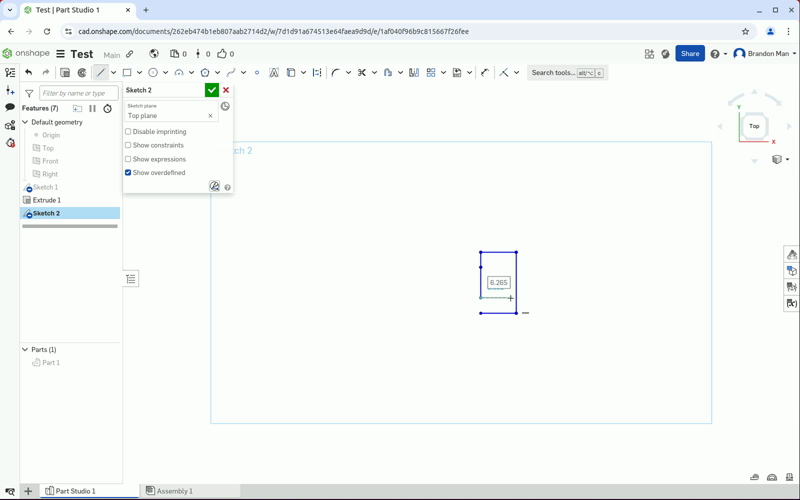
key_down(shift)
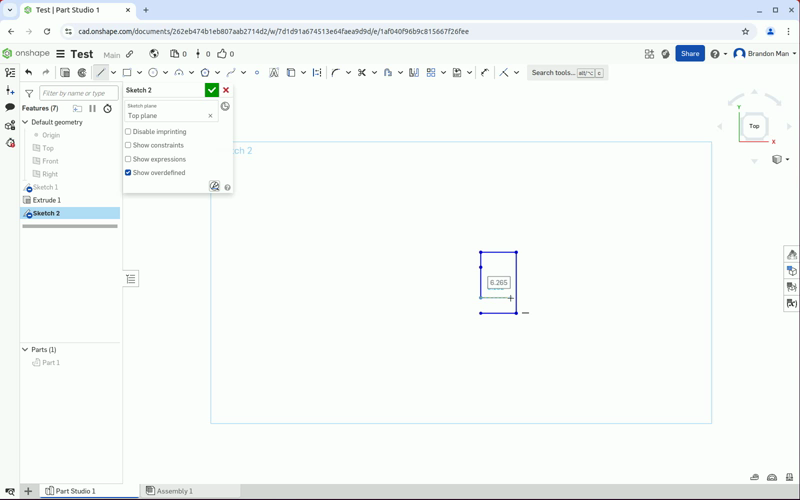
mouse_move(480, 313)
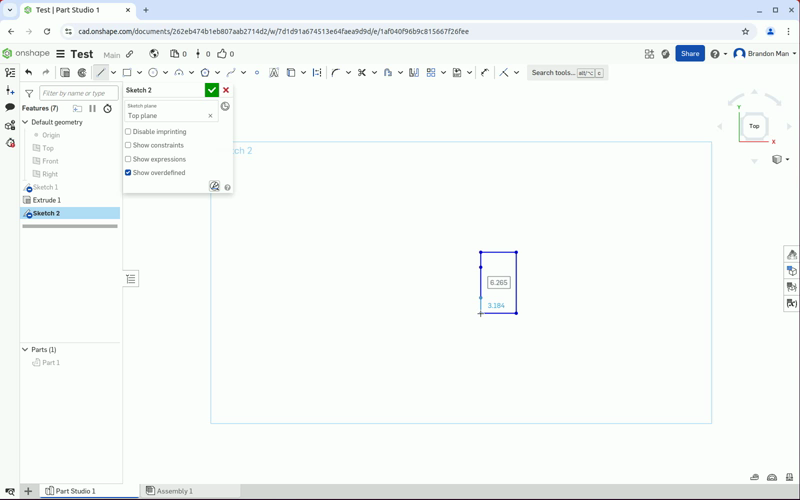
key_up(shift)
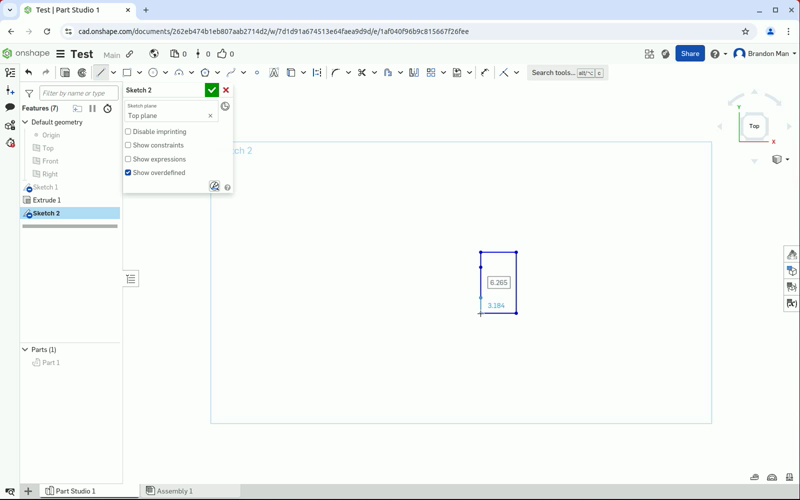
click(480, 313)
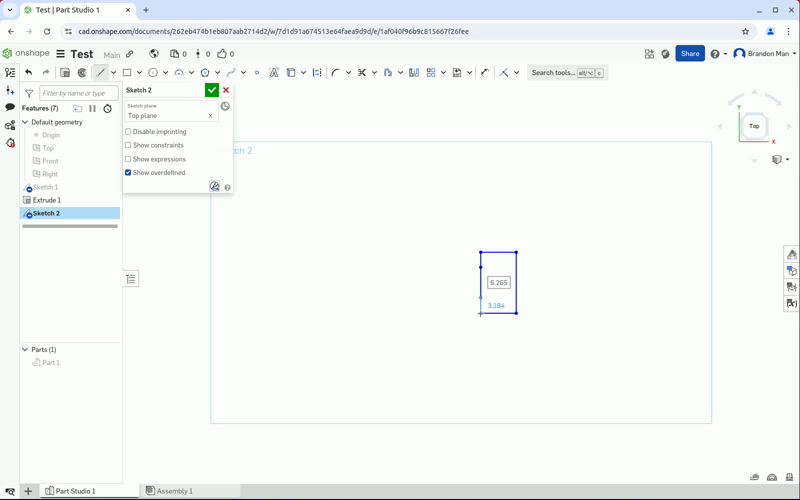
key(esc)
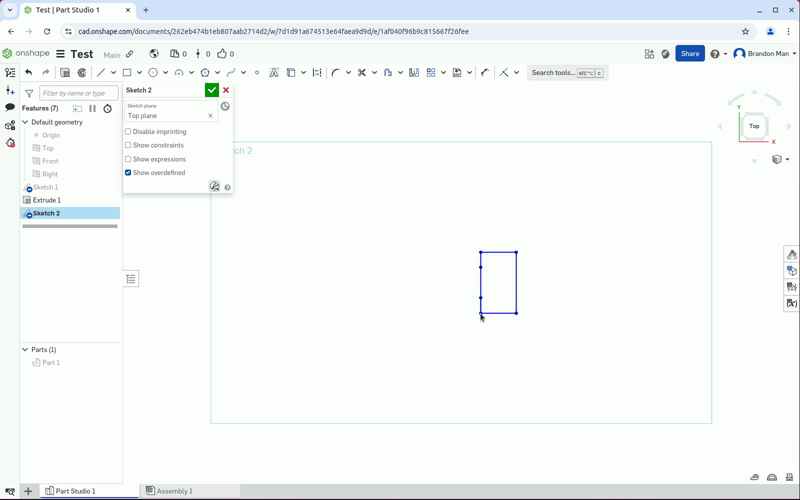
mouse_move(513, 268)
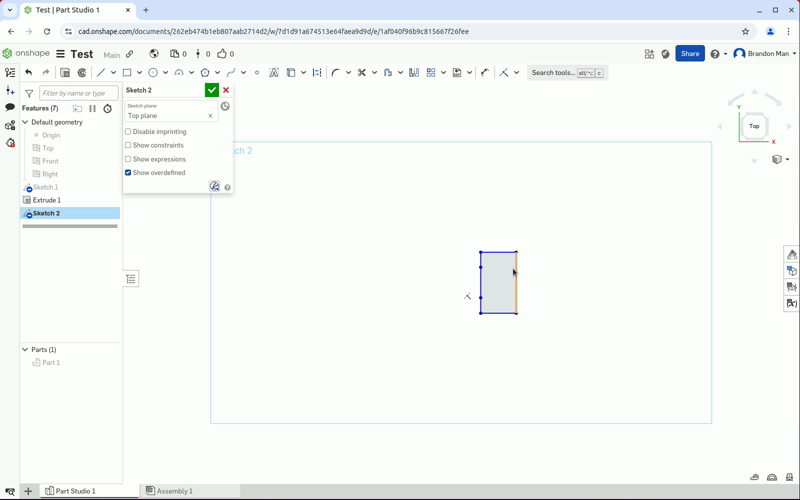
click(513, 268)
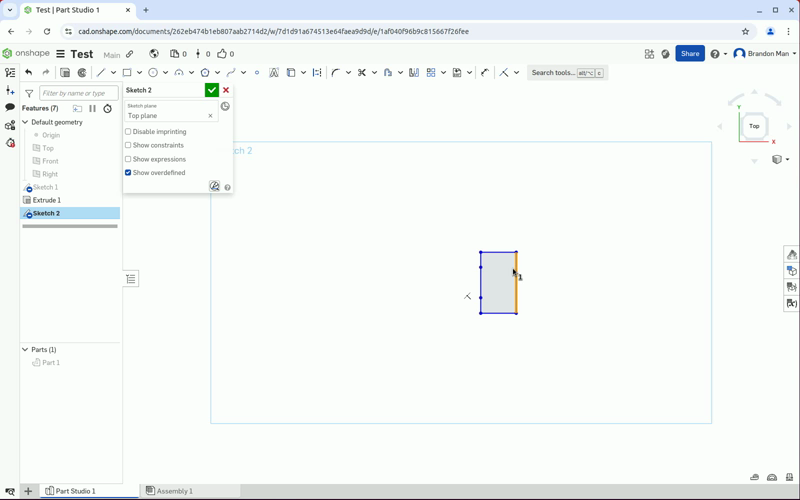
mouse_move(73, 352)
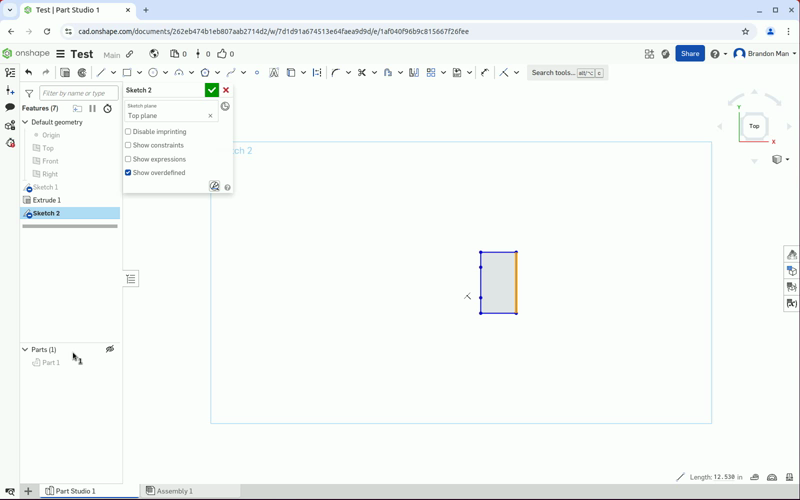
key(shift+y)
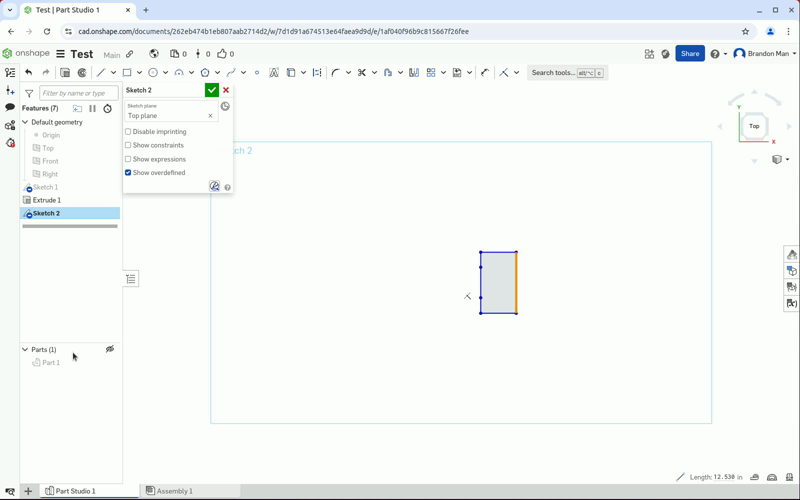
key(shift+e)
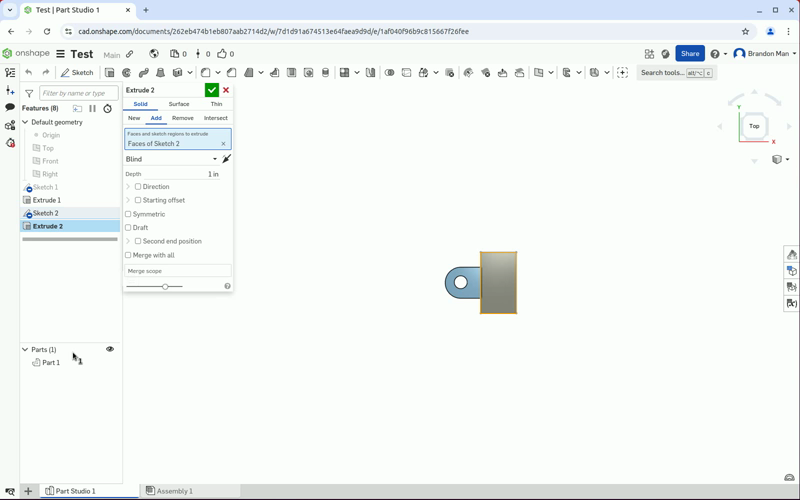
mouse_move(143, 106)
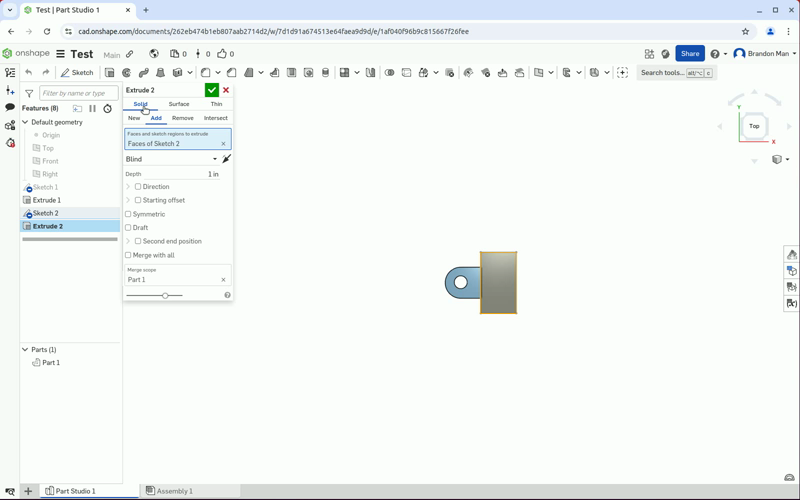
click(143, 106)
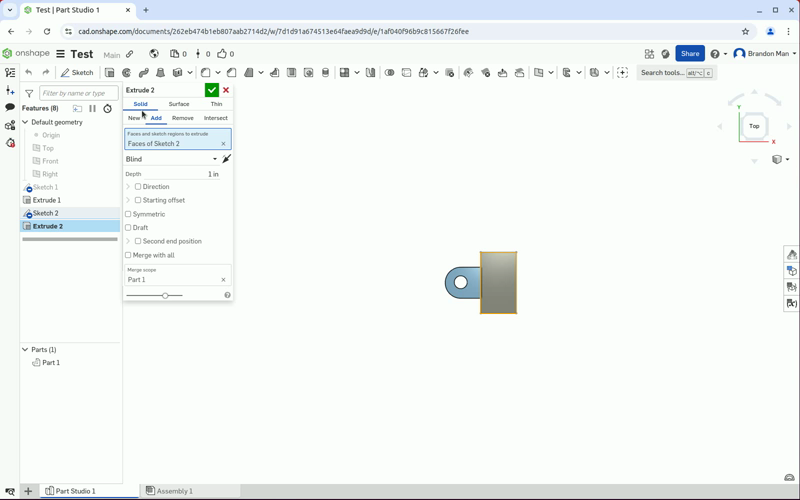
mouse_move(137, 120)
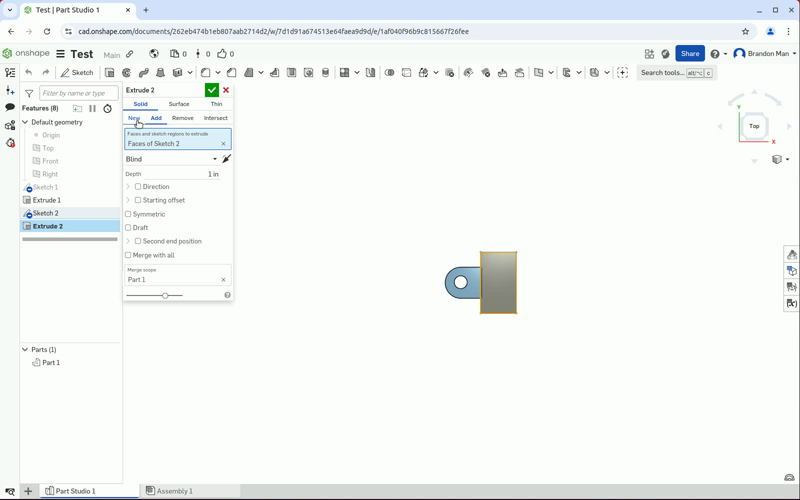
click(137, 120)
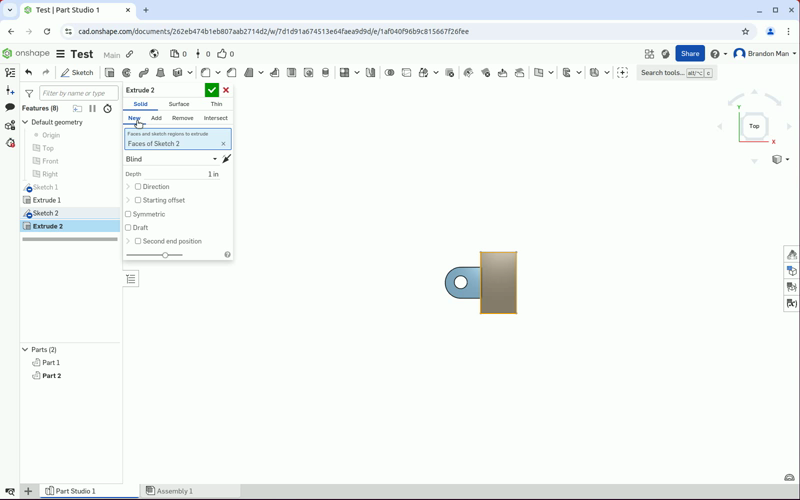
key(tab, 4)
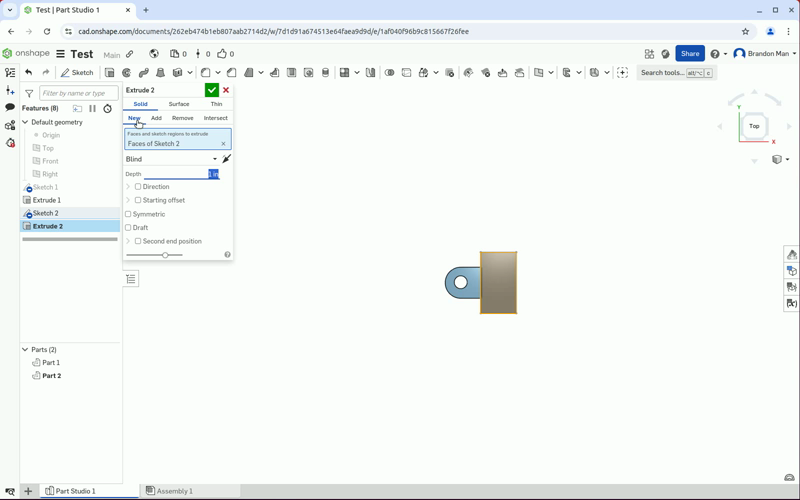
text(11.554)
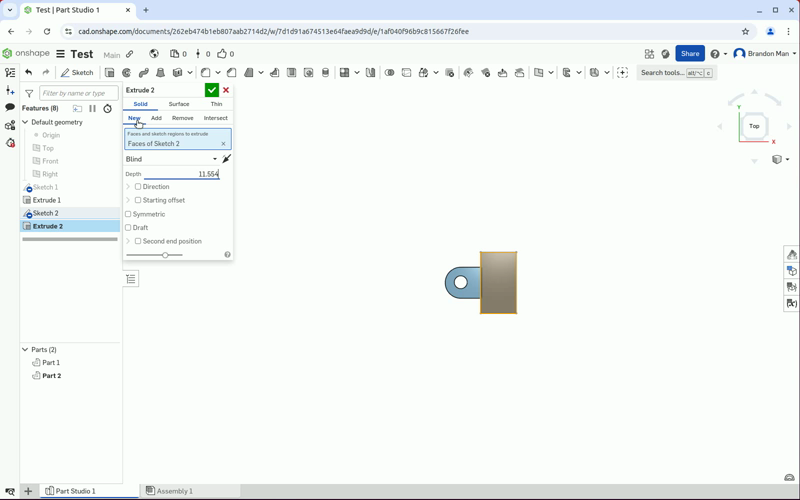
key(enter)
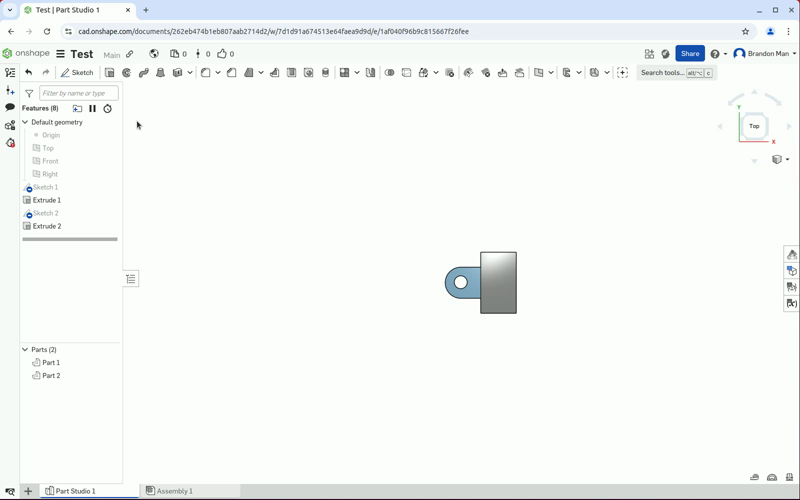
key(shift+h)
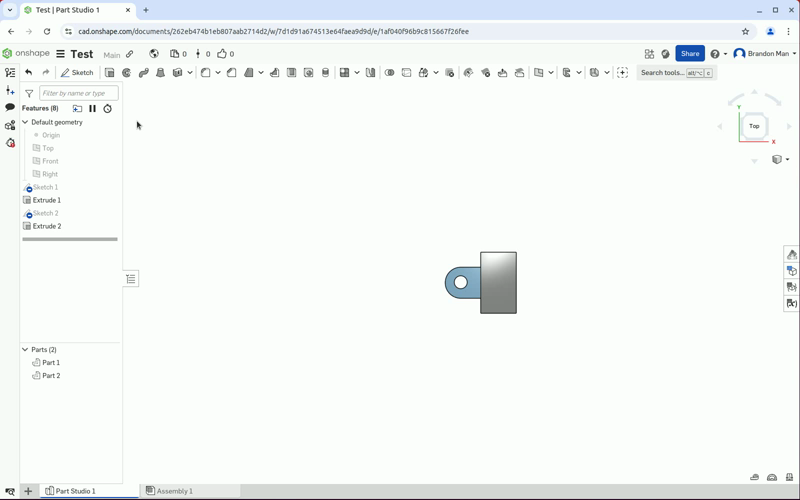
key(shift+h)
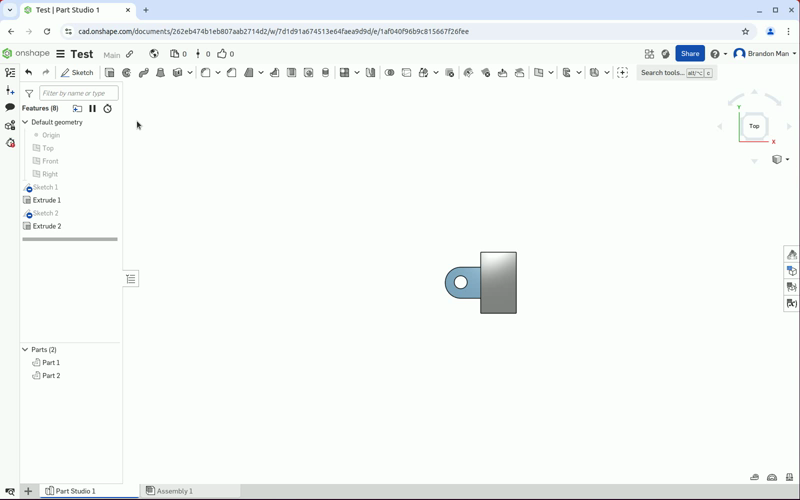
mouse_move(73, 189)
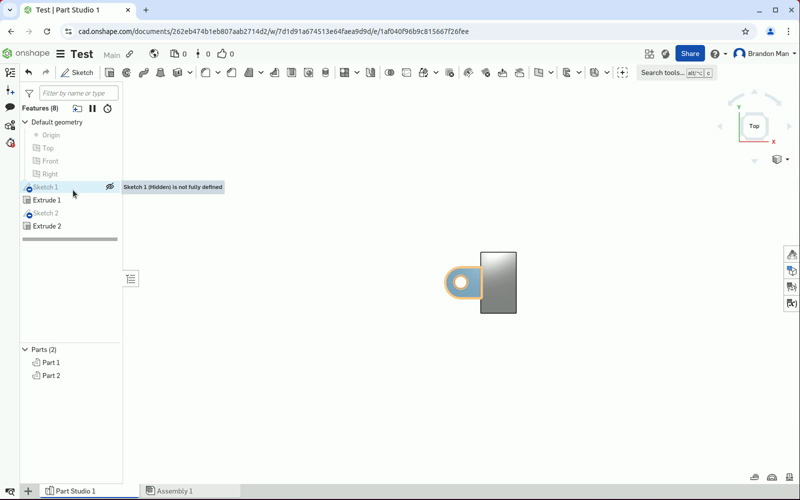
click(73, 189)
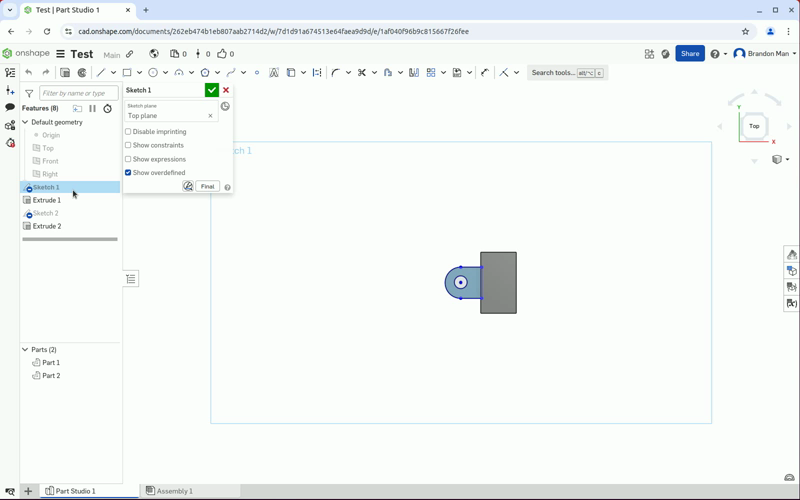
mouse_move(229, 92)
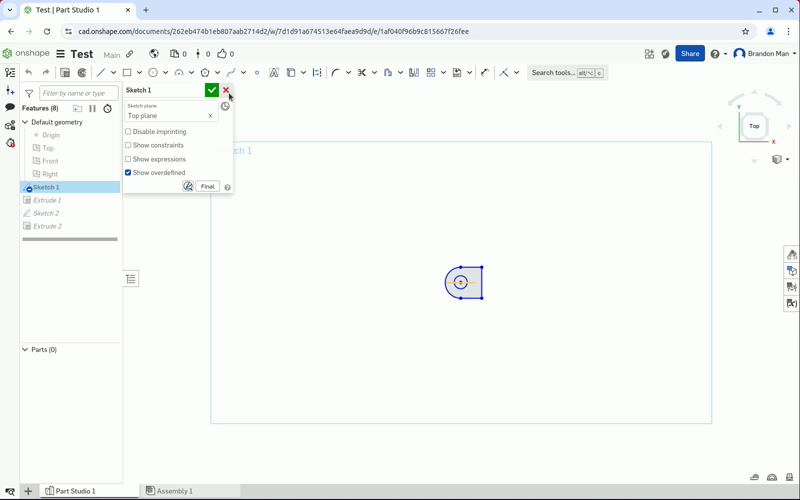
click(229, 92)
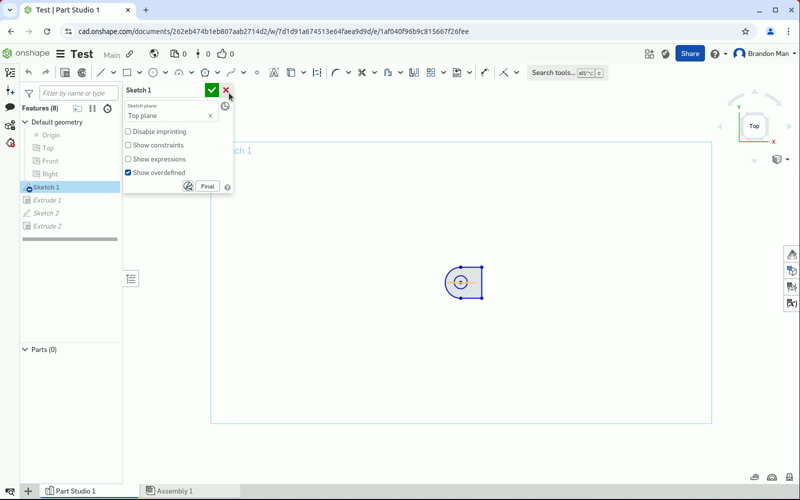
key(shift+s)
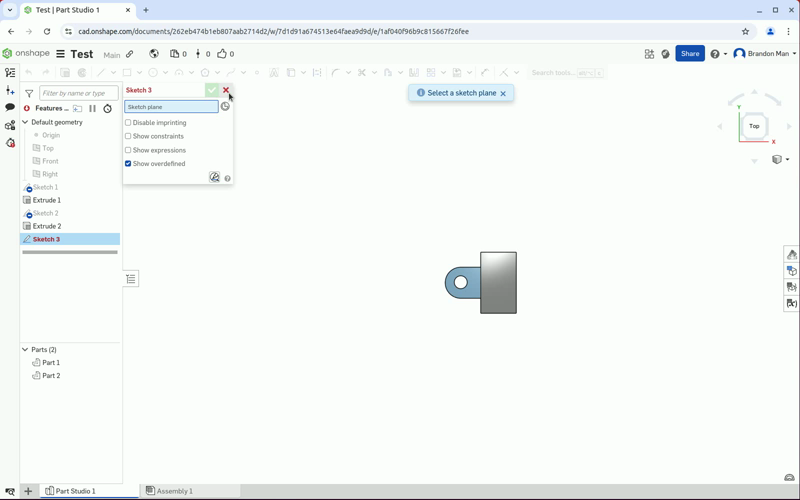
mouse_move(73, 150)
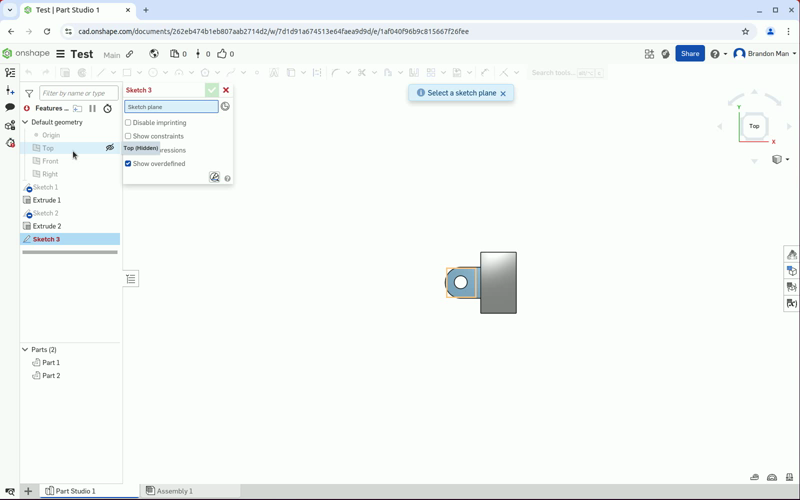
click(73, 150)
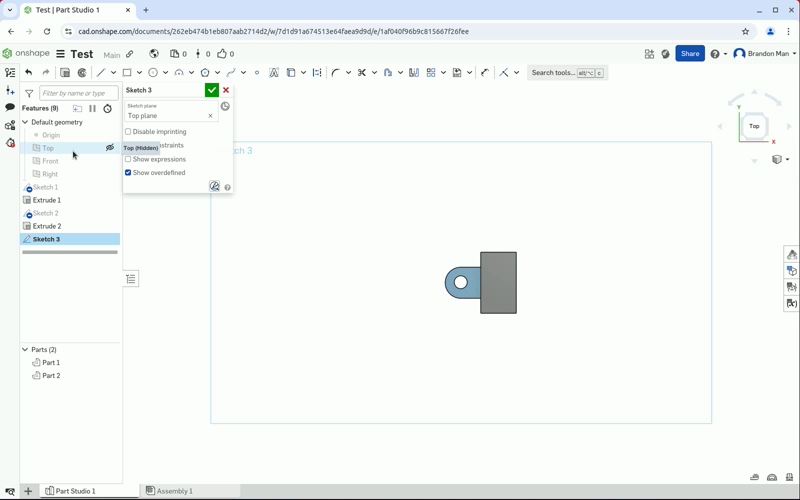
mouse_move(73, 352)
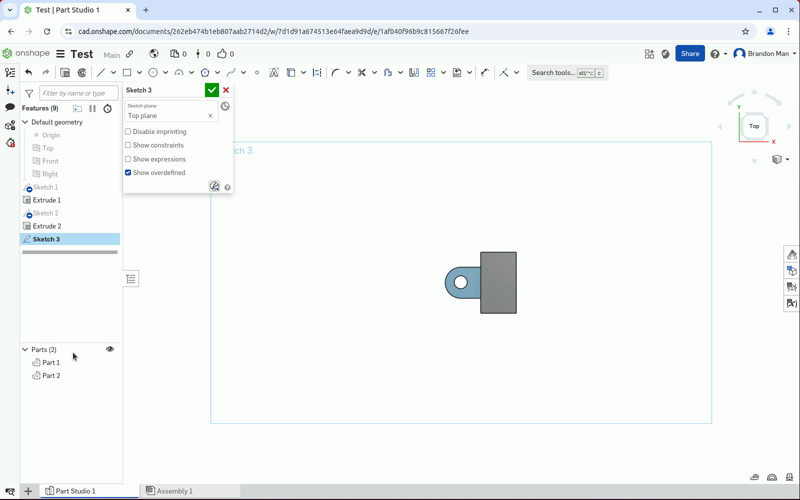
key(y)
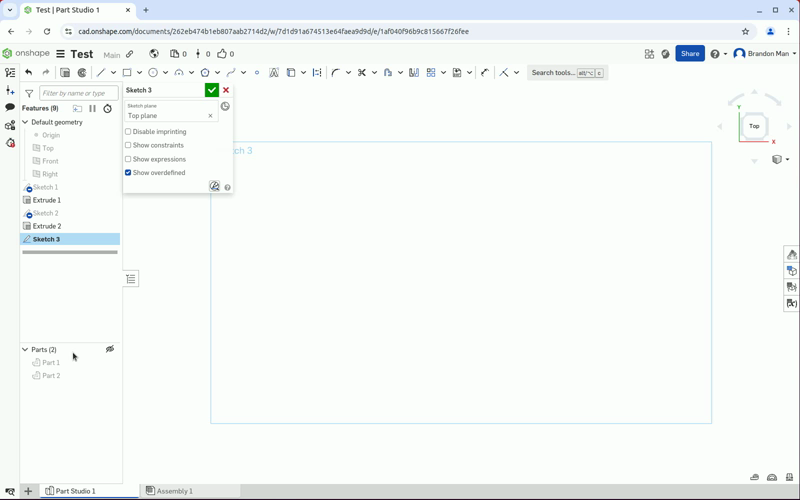
key(l)
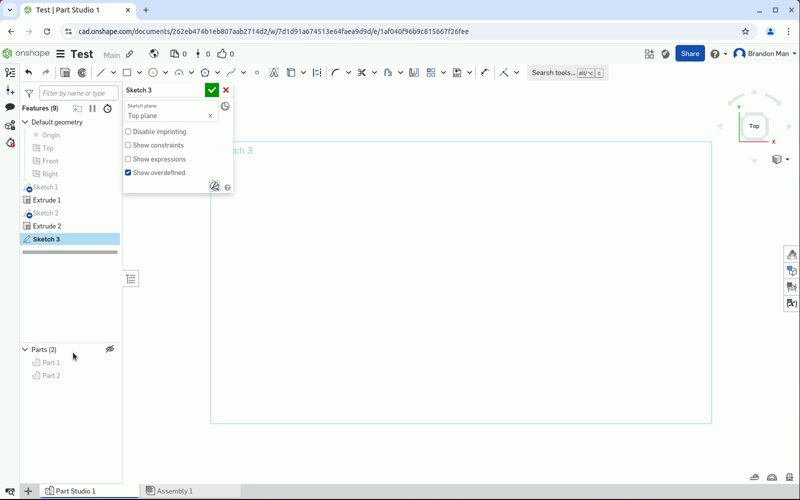
key_down(shift)
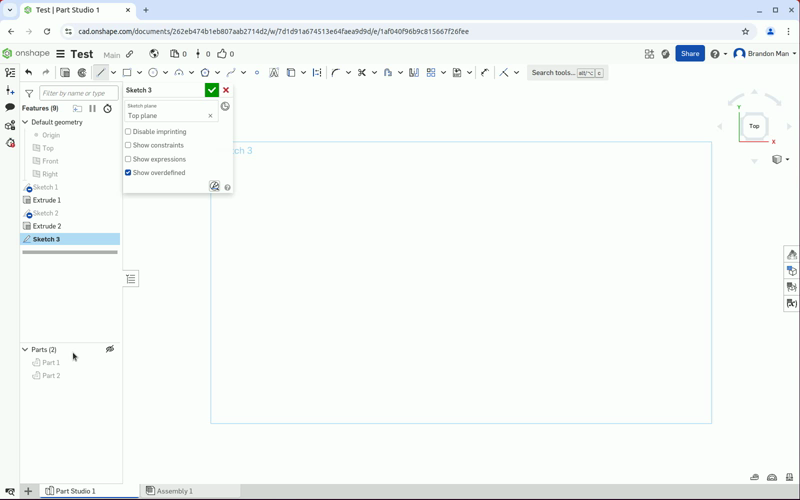
mouse_move(516, 313)
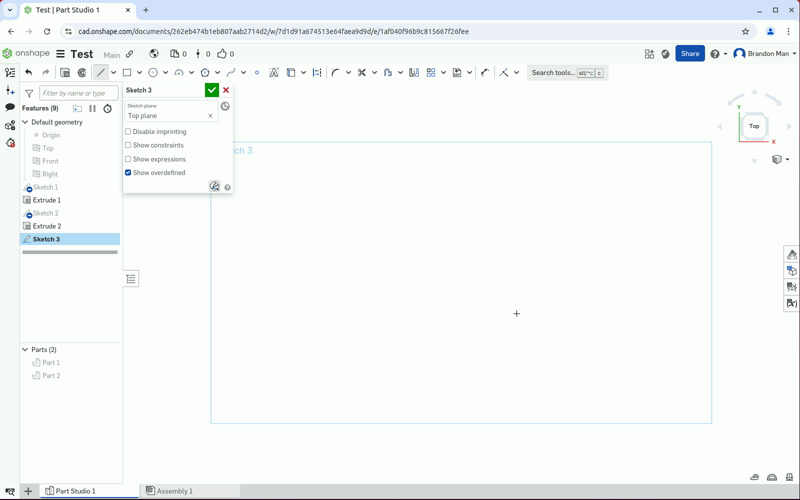
click(516, 313)
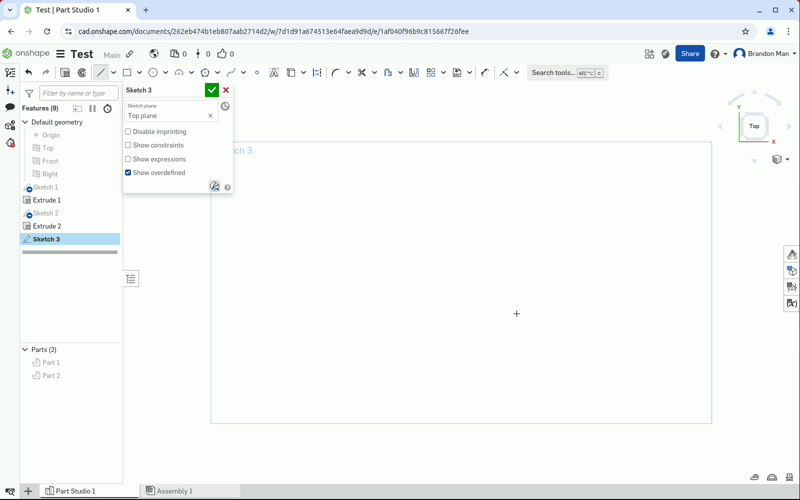
key_up(shift)
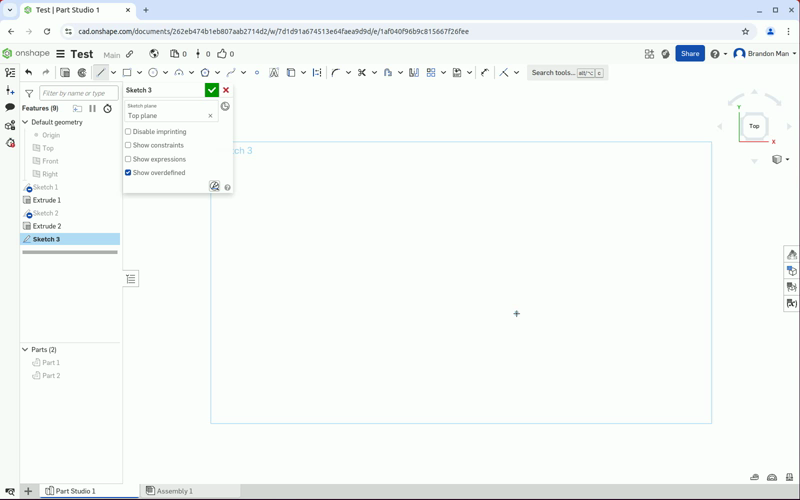
key_down(shift)
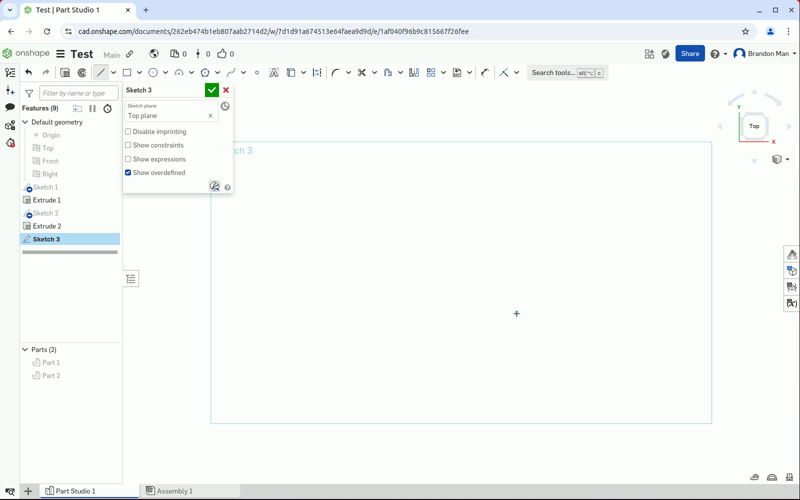
mouse_move(546, 313)
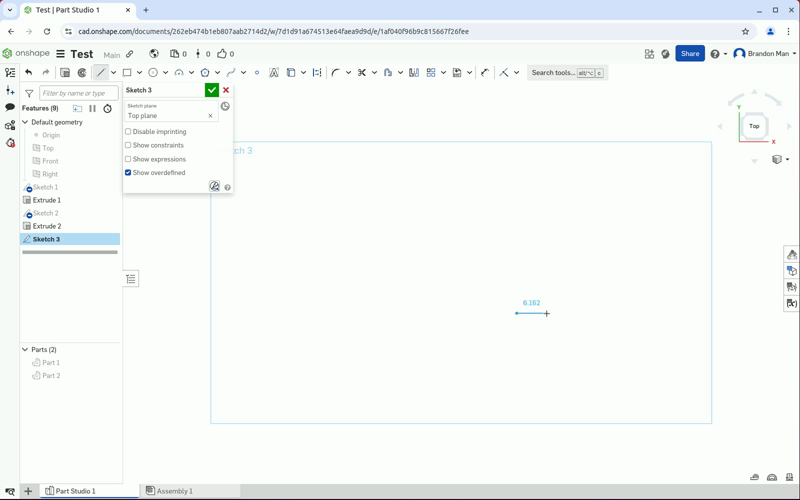
mouse_move(573, 313)
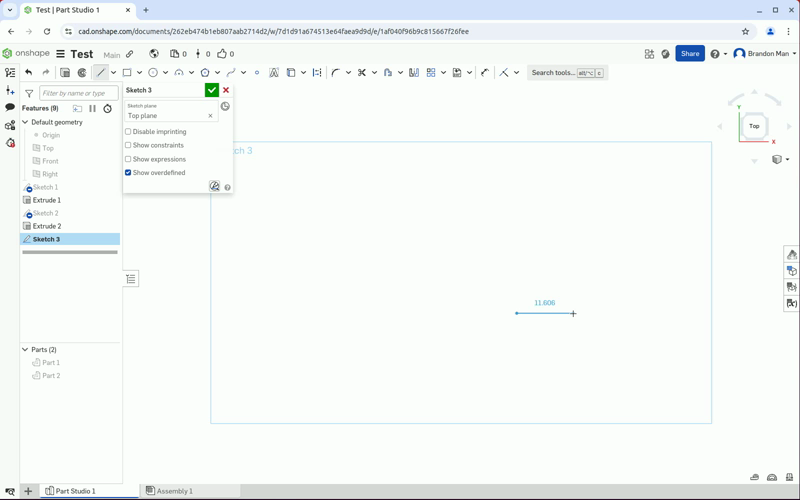
click(573, 313)
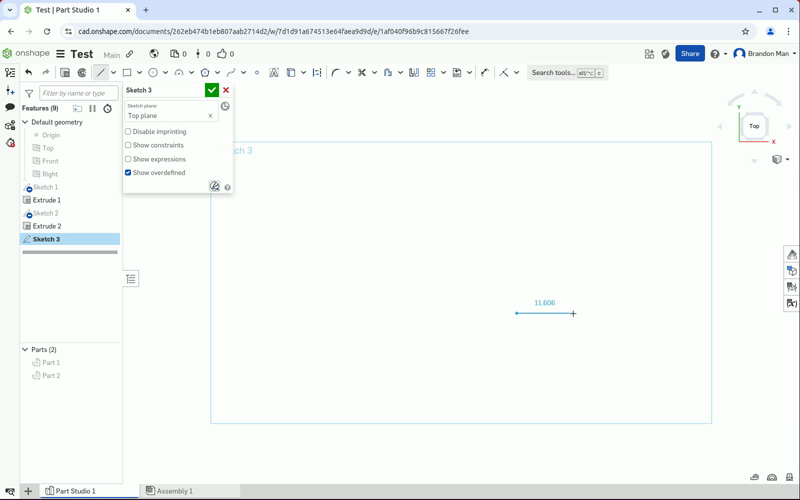
key_up(shift)
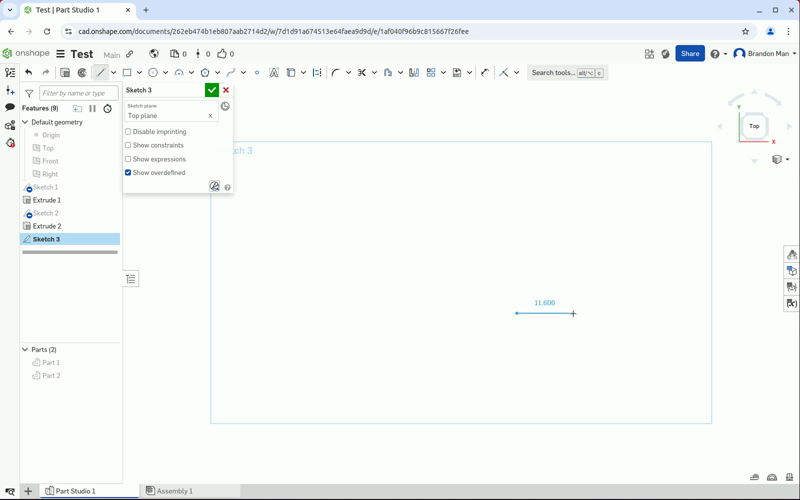
key_down(shift)
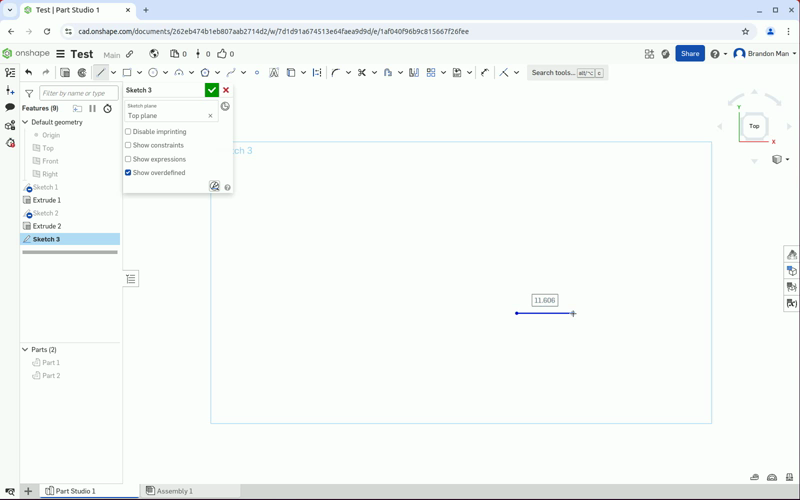
mouse_move(589, 313)
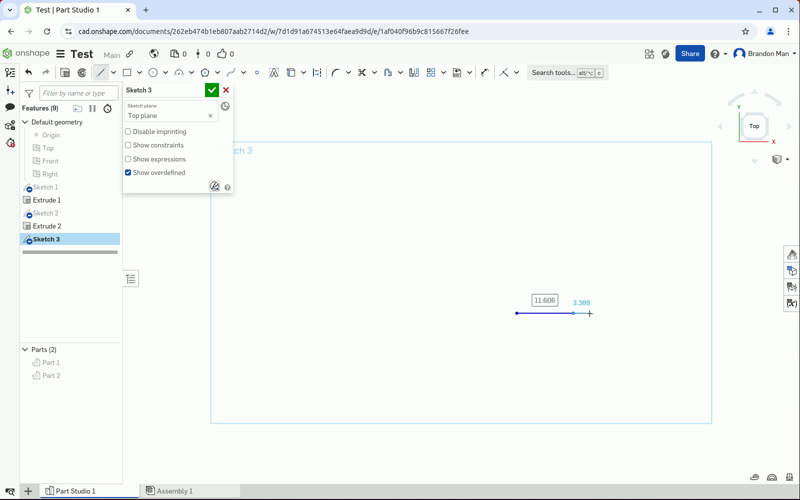
mouse_move(573, 297)
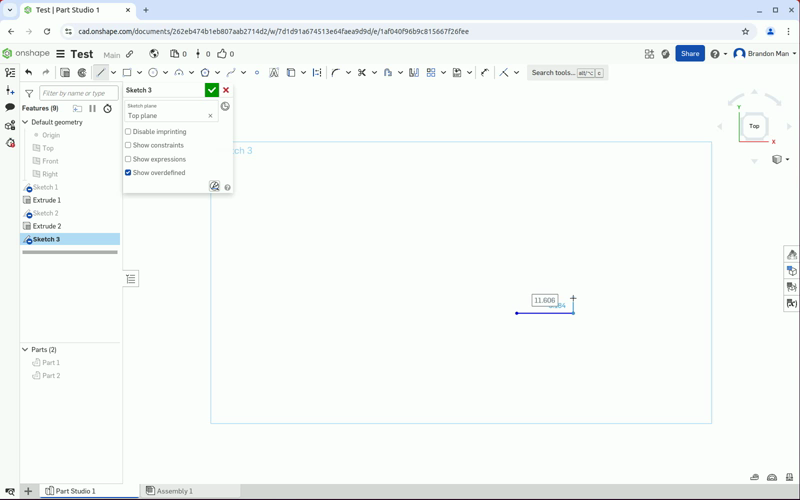
click(573, 297)
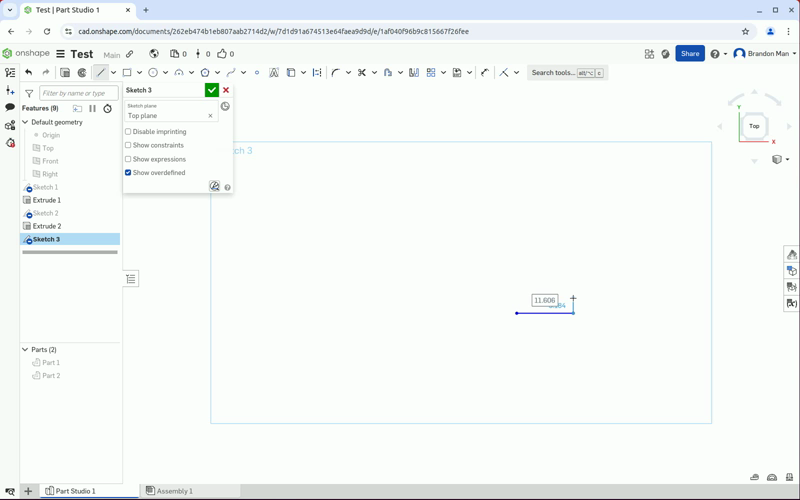
key_up(shift)
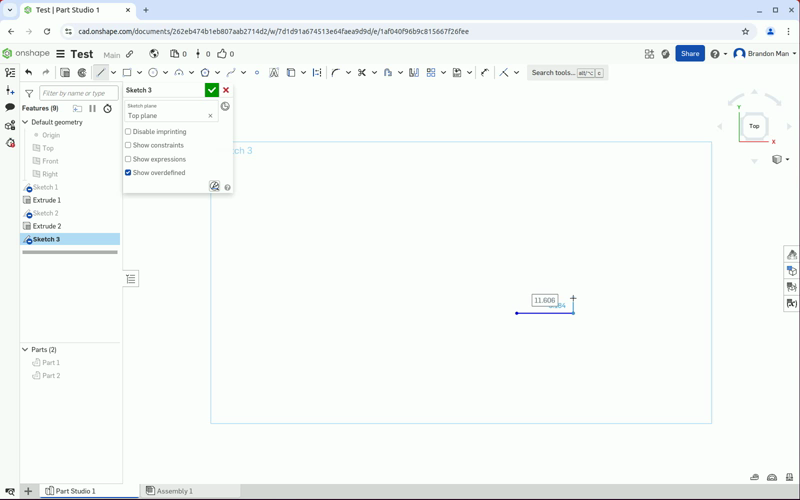
key_down(shift)
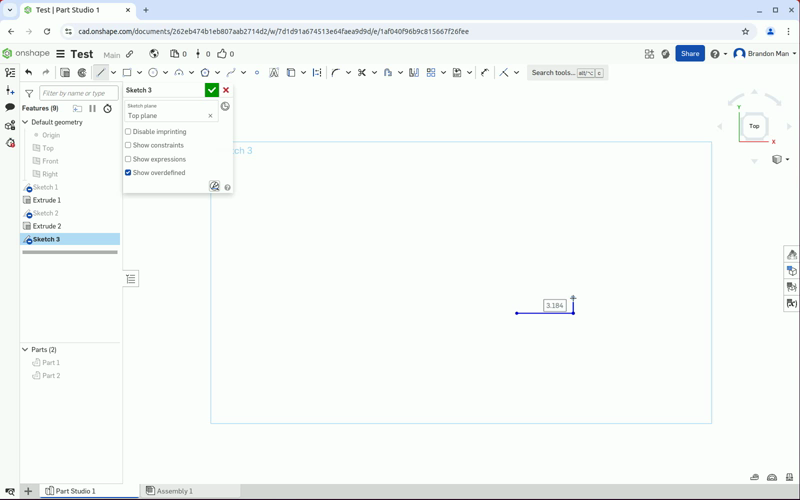
mouse_move(589, 297)
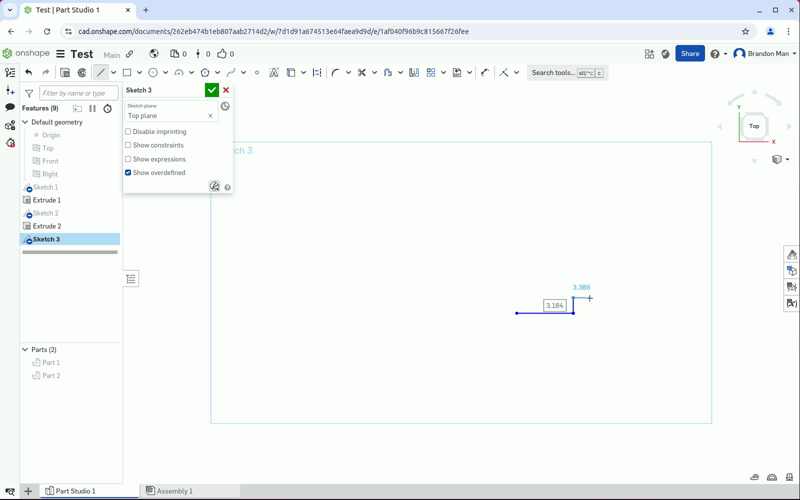
mouse_move(548, 297)
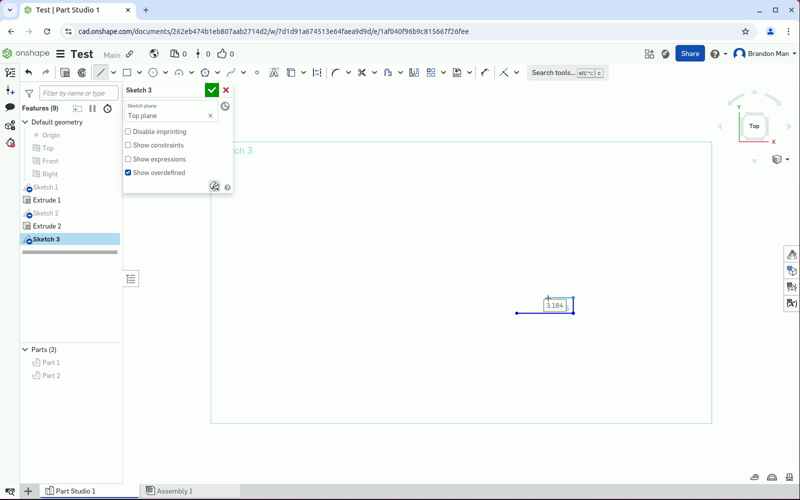
click(548, 297)
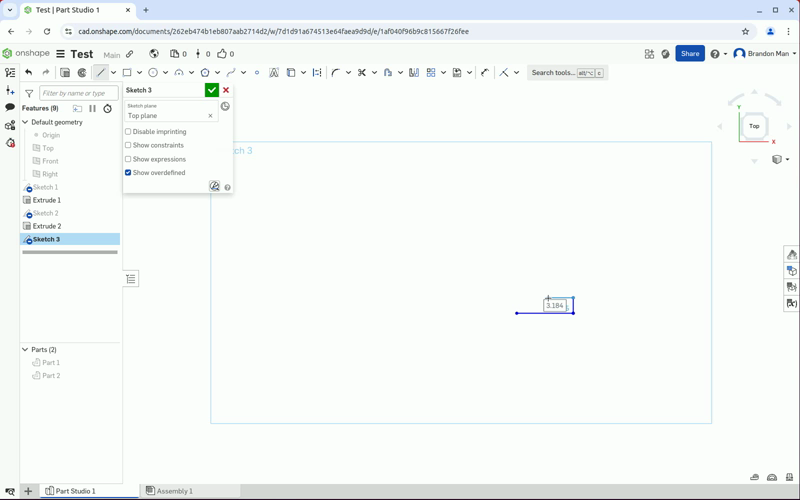
key_up(shift)
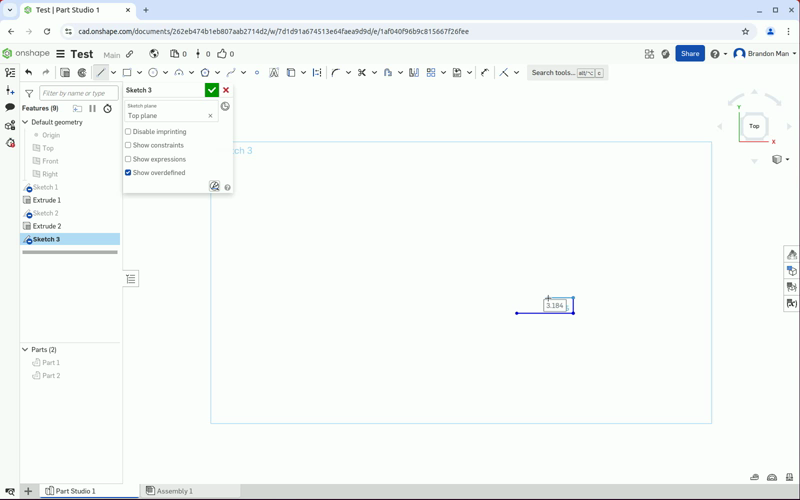
key_down(shift)
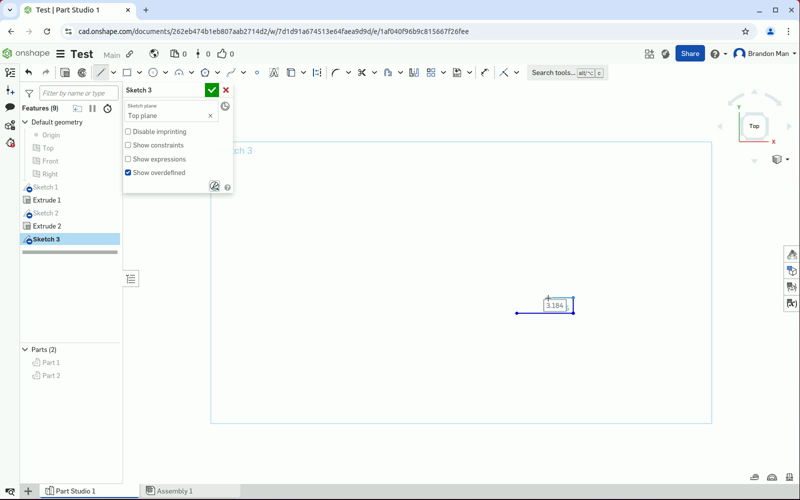
mouse_move(578, 297)
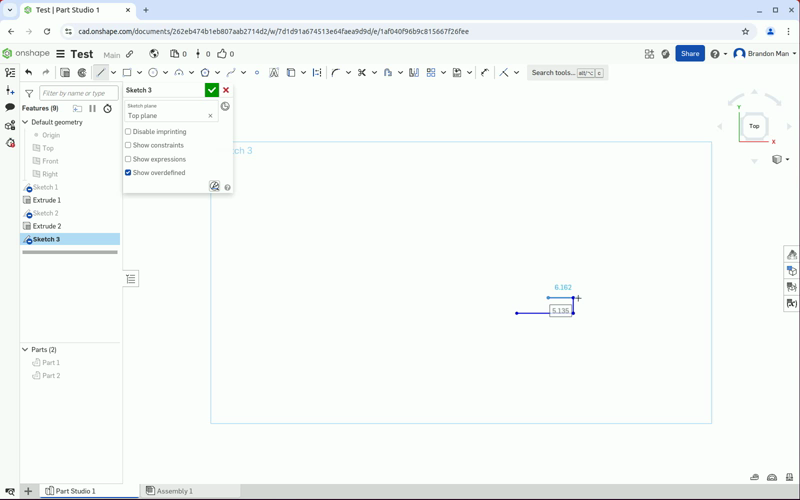
mouse_move(548, 267)
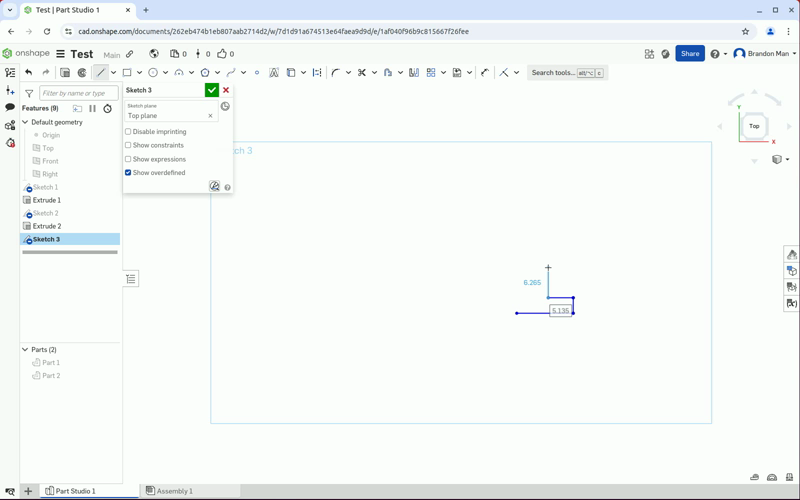
click(548, 267)
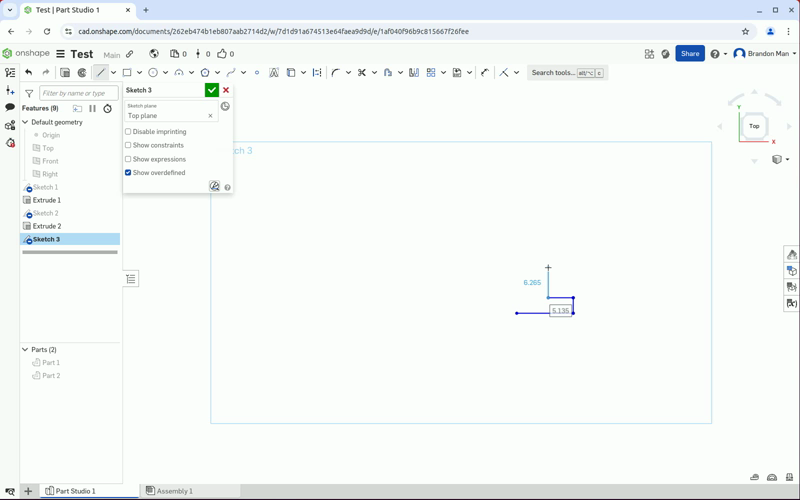
key_up(shift)
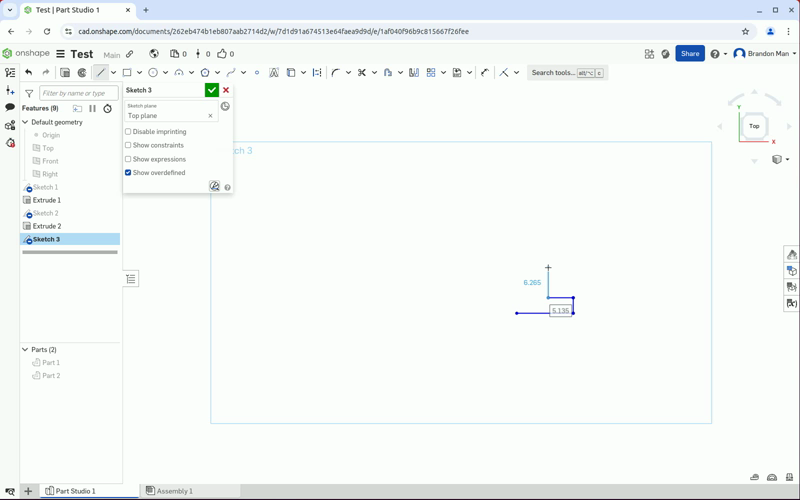
key_down(shift)
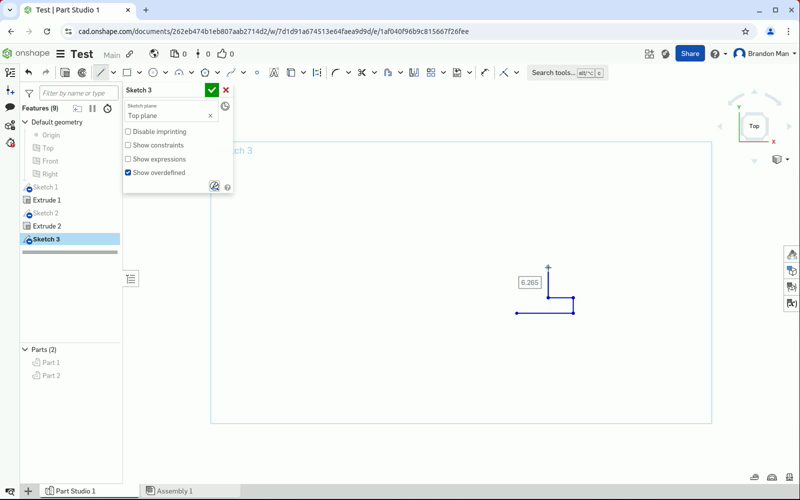
mouse_move(578, 267)
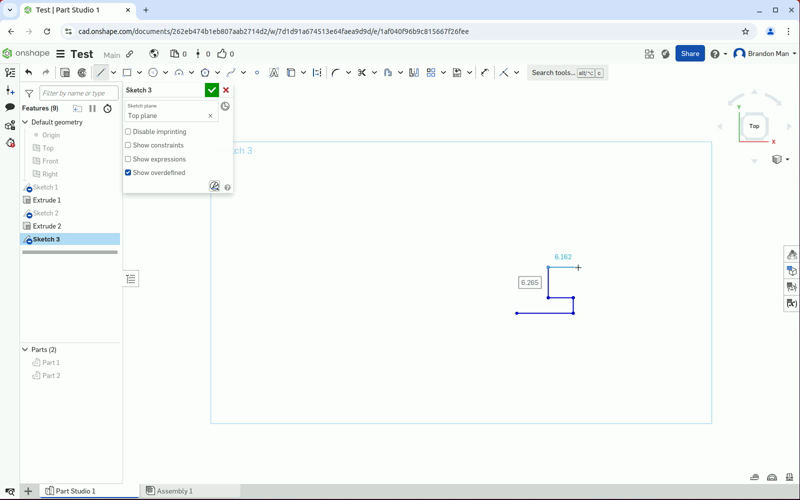
mouse_move(573, 267)
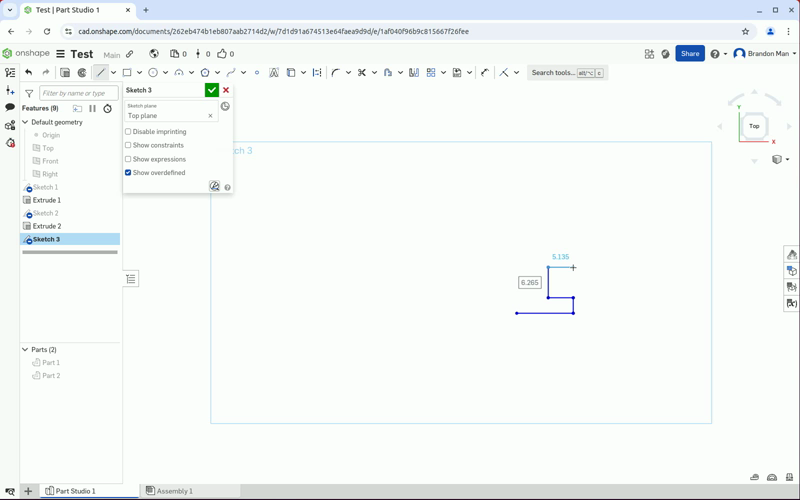
click(573, 267)
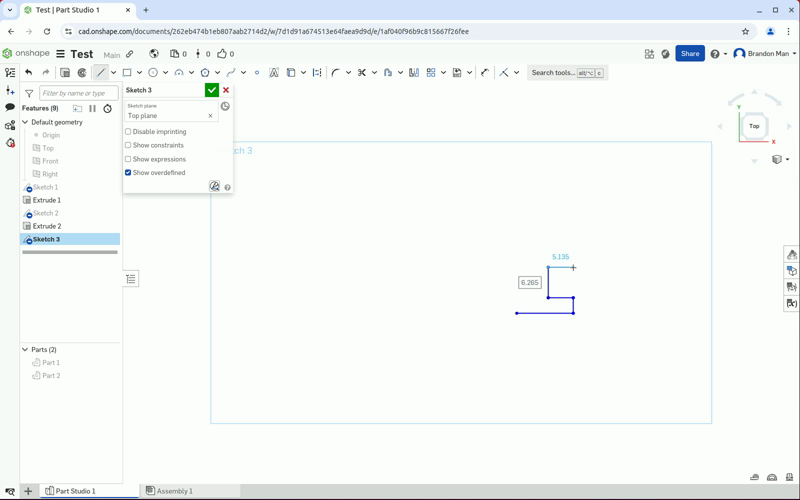
key_up(shift)
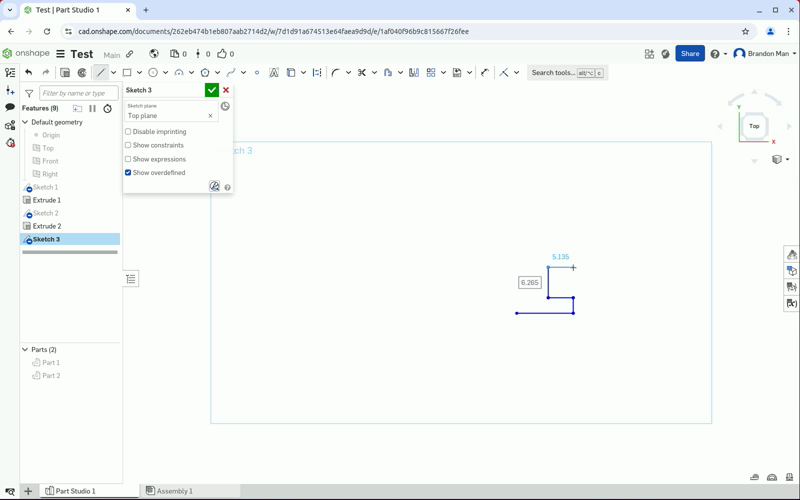
key_down(shift)
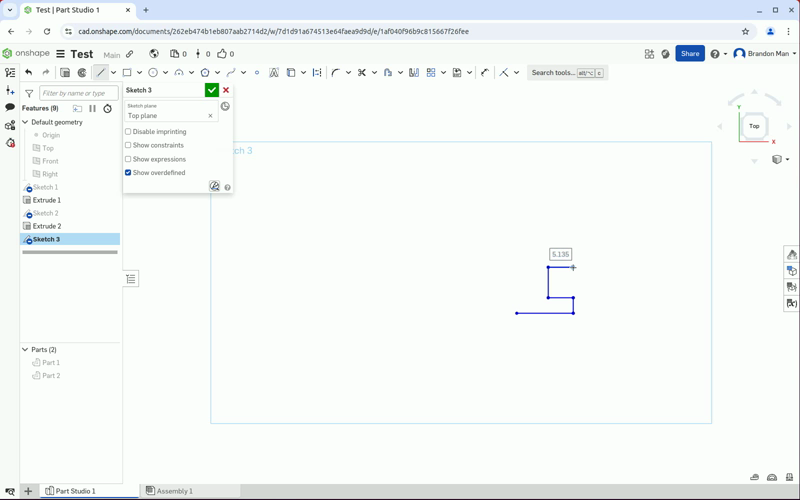
mouse_move(589, 267)
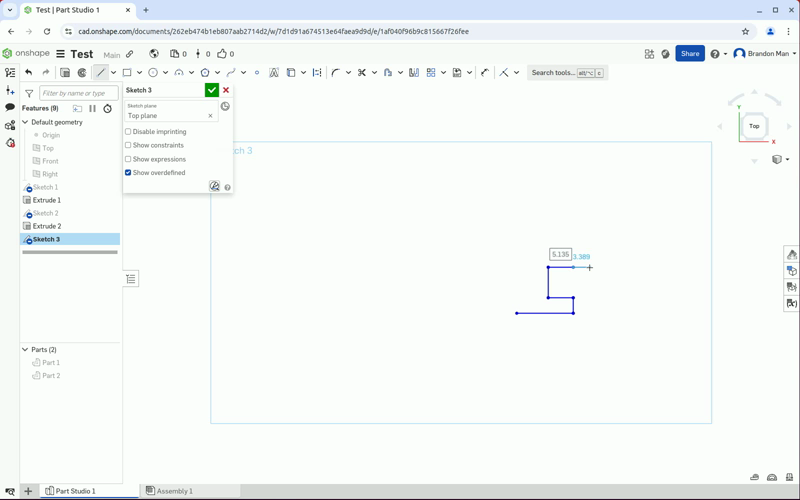
mouse_move(573, 252)
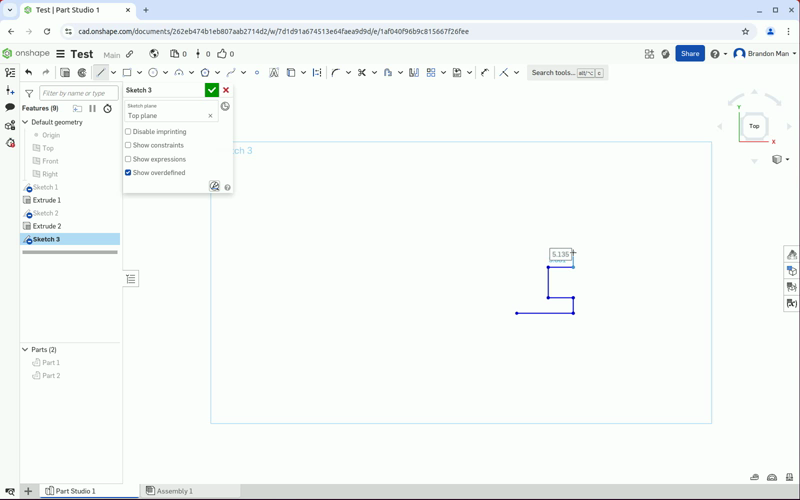
click(573, 252)
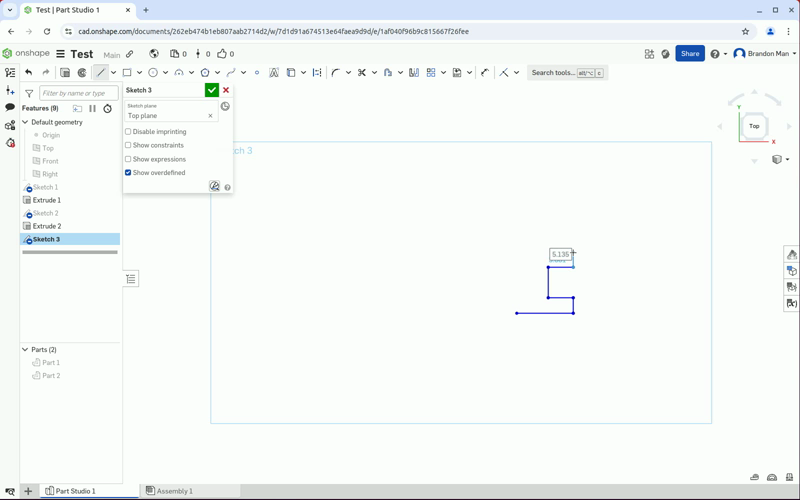
key_up(shift)
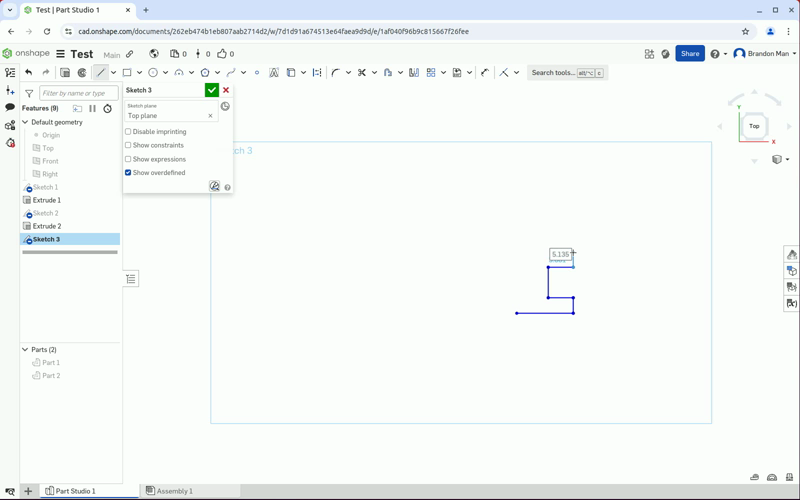
key_down(shift)
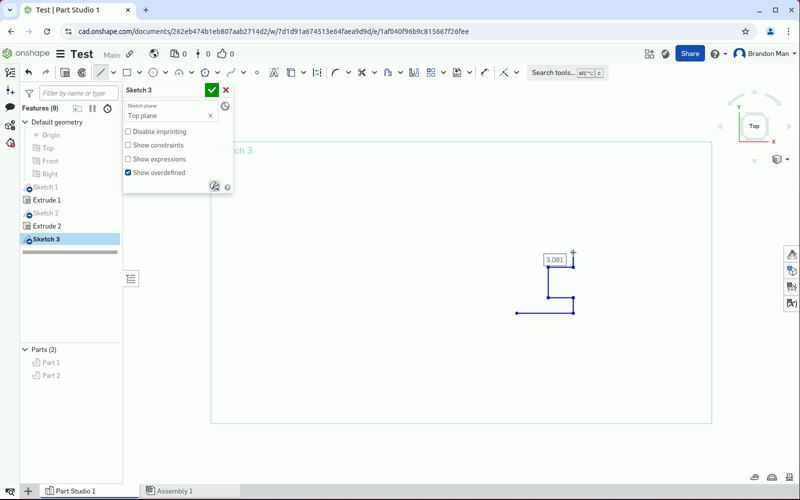
mouse_move(589, 252)
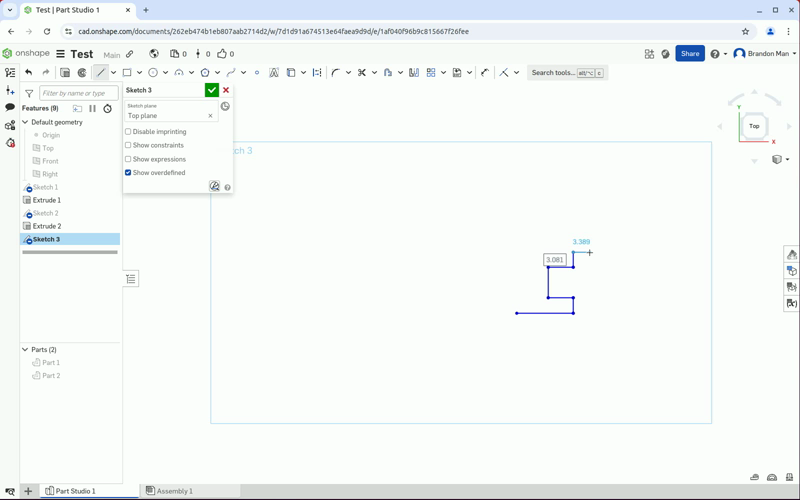
mouse_move(516, 252)
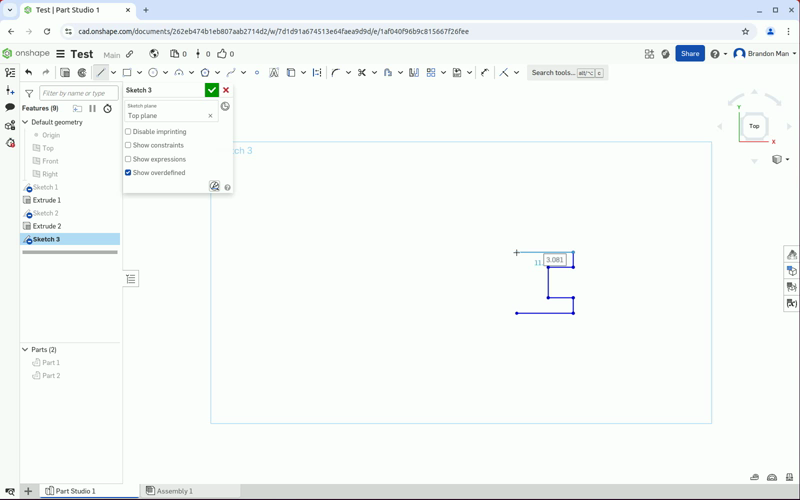
click(516, 252)
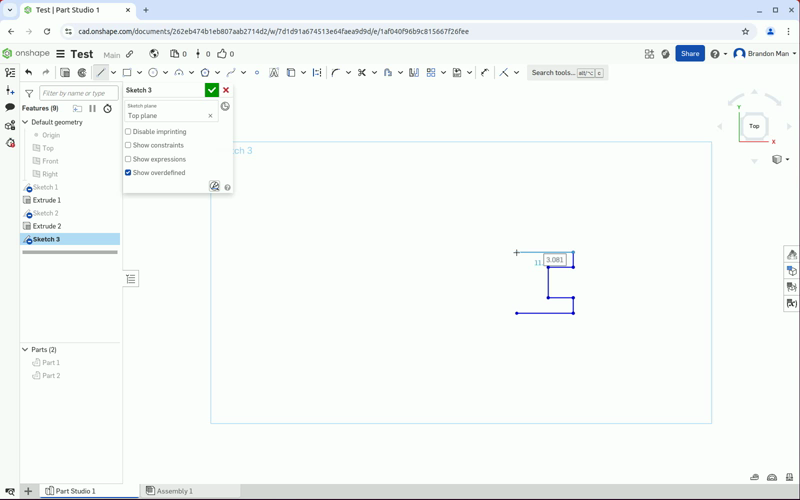
key_up(shift)
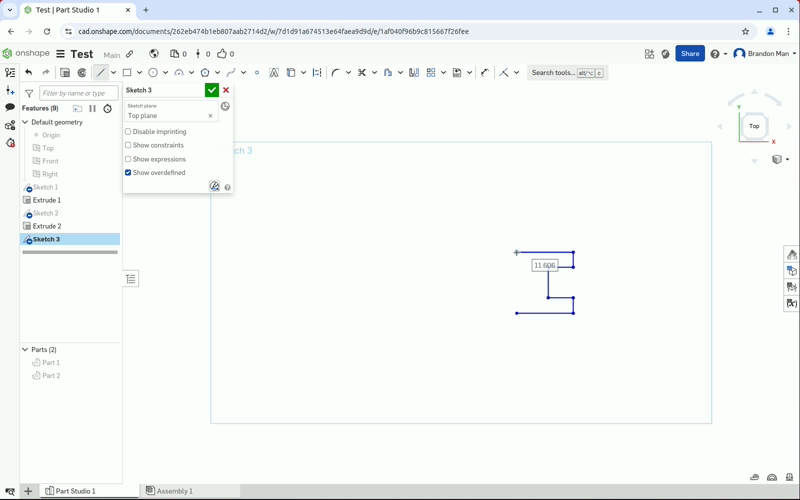
key_down(shift)
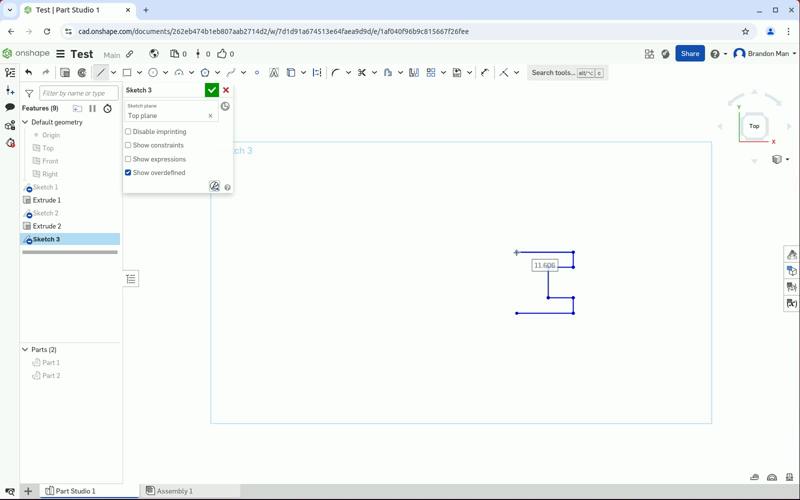
mouse_move(516, 313)
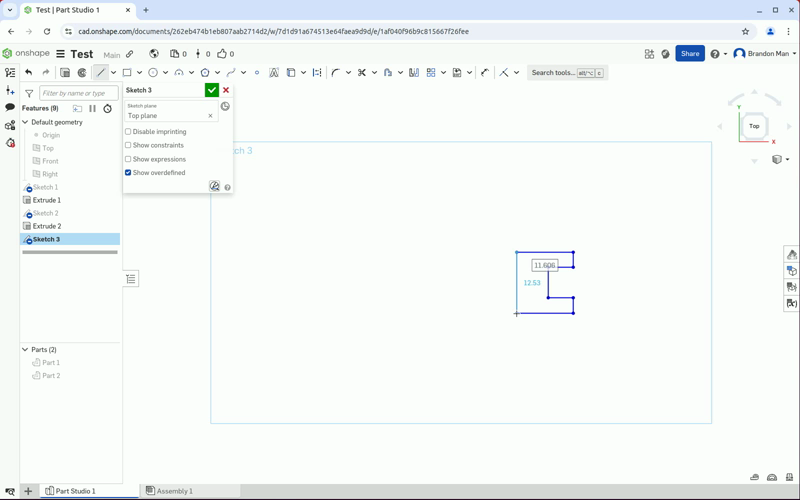
key_up(shift)
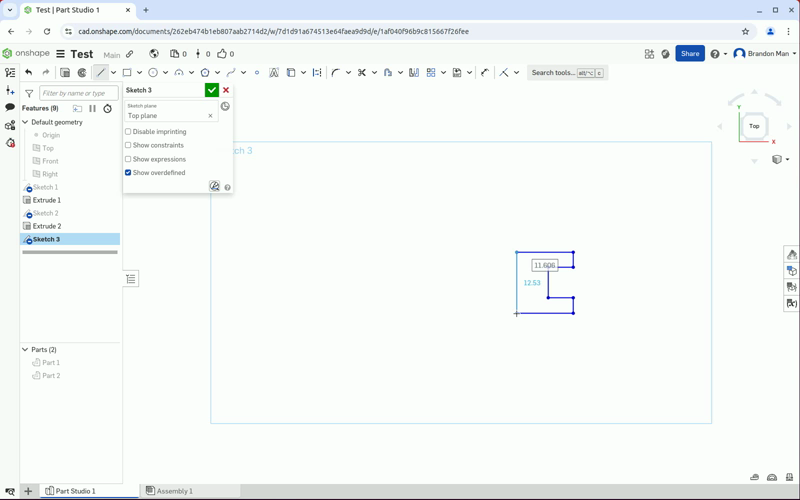
click(516, 313)
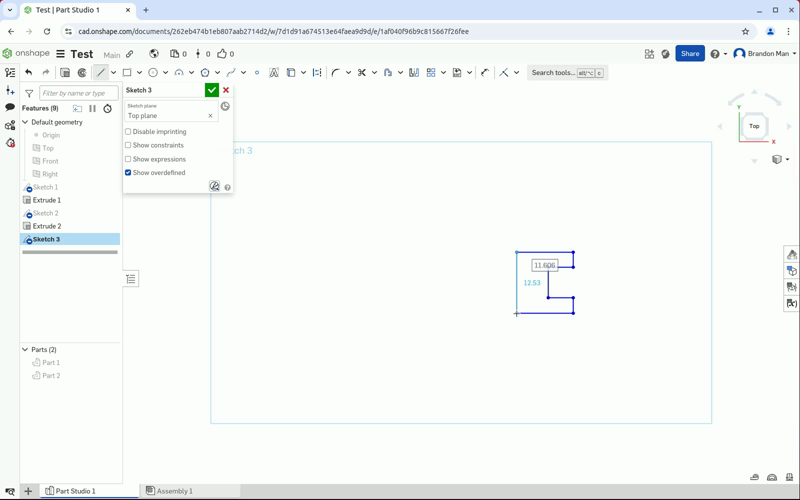
key(esc)
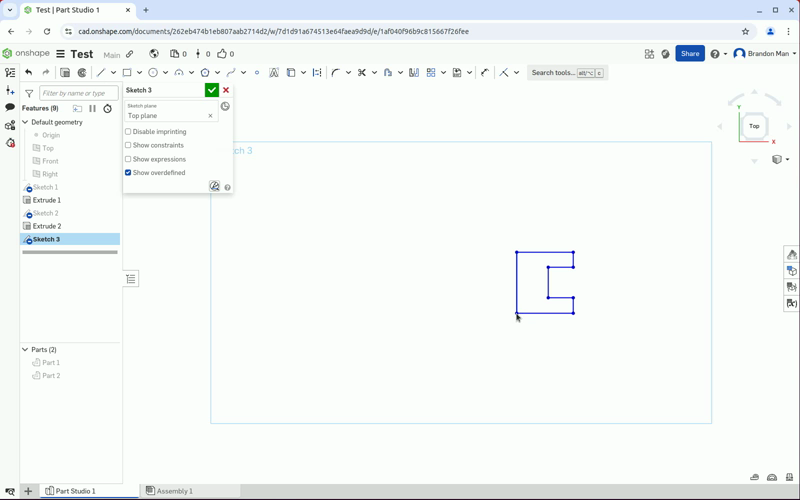
mouse_move(548, 308)
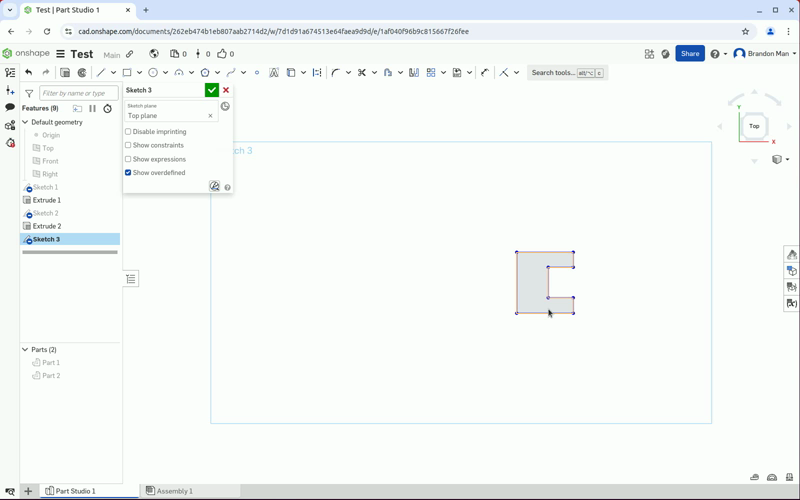
click(548, 308)
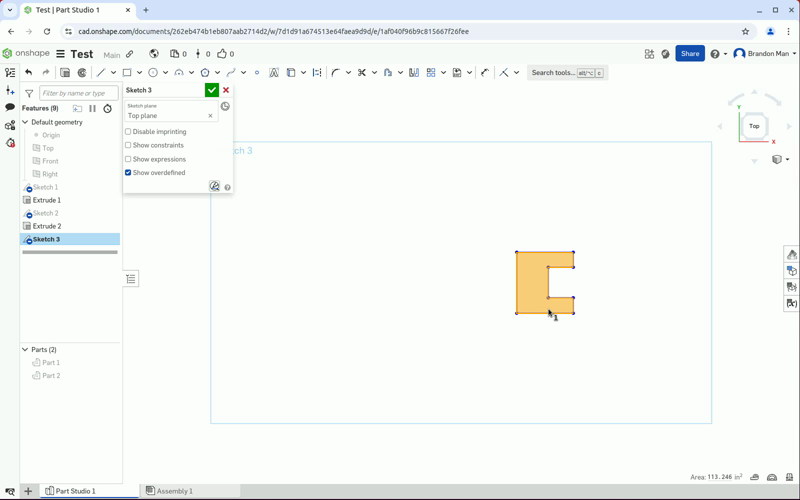
mouse_move(73, 352)
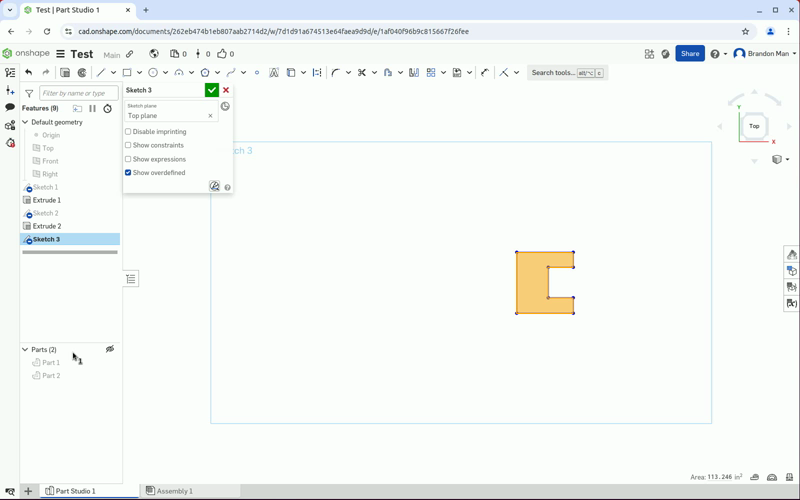
key(shift+y)
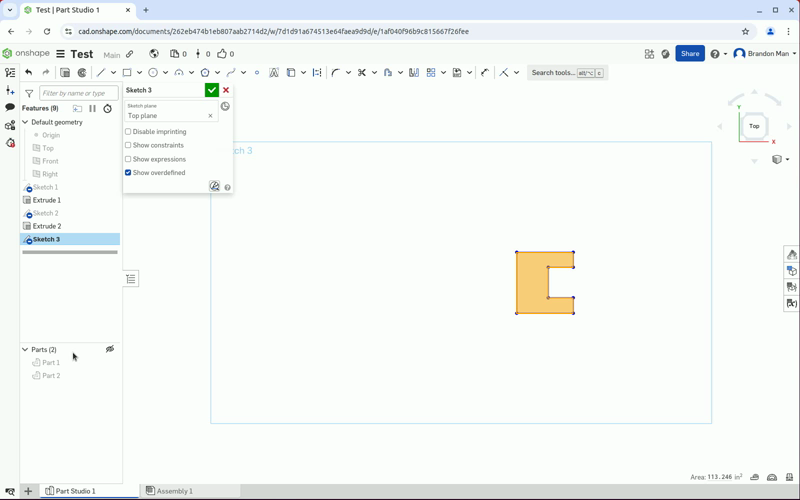
key(shift+e)
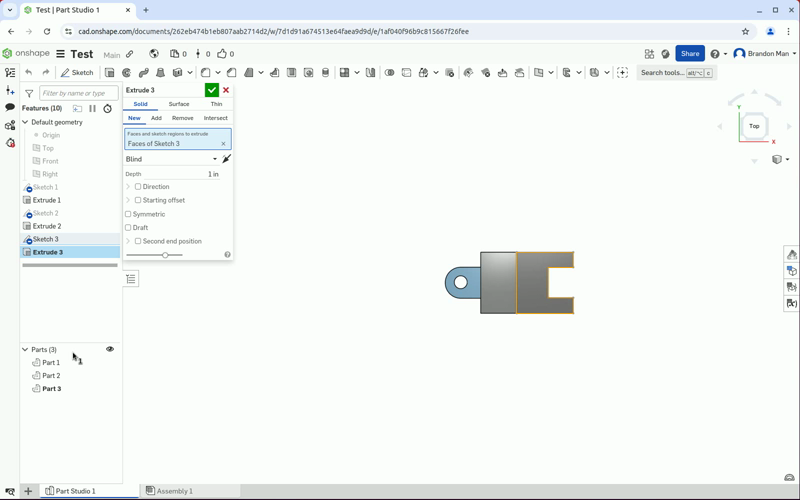
mouse_move(143, 106)
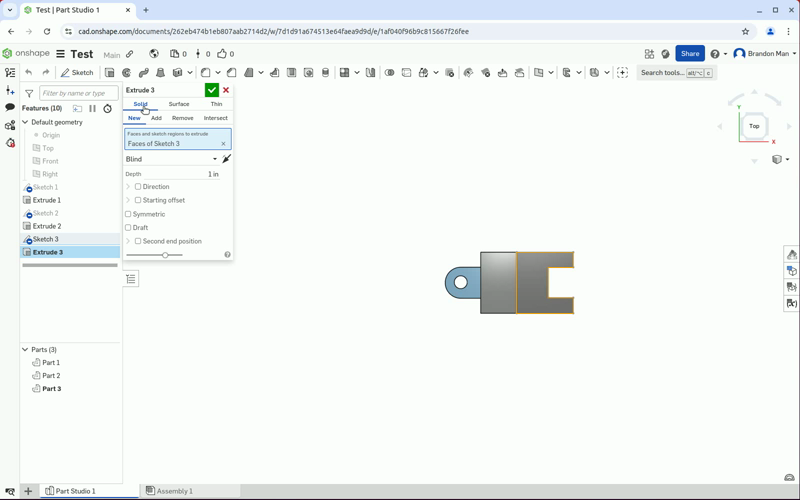
click(143, 106)
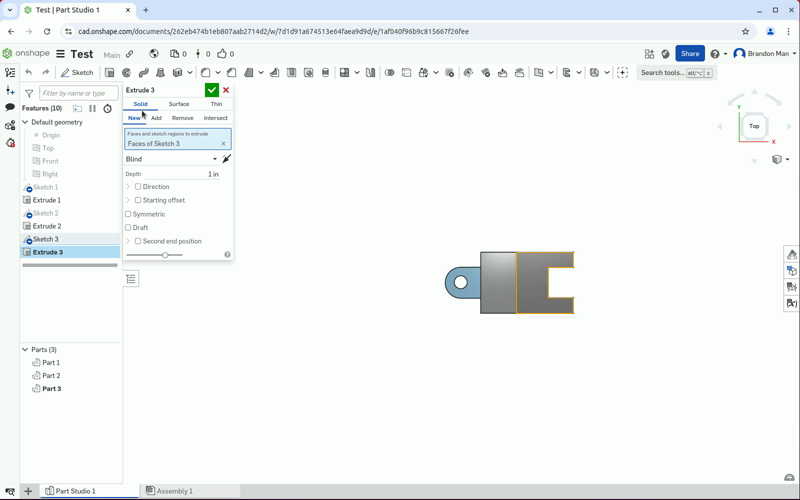
mouse_move(137, 120)
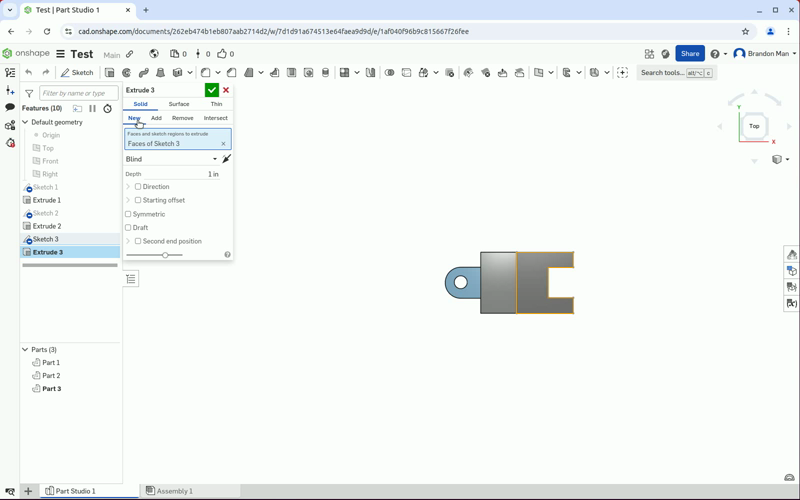
click(137, 120)
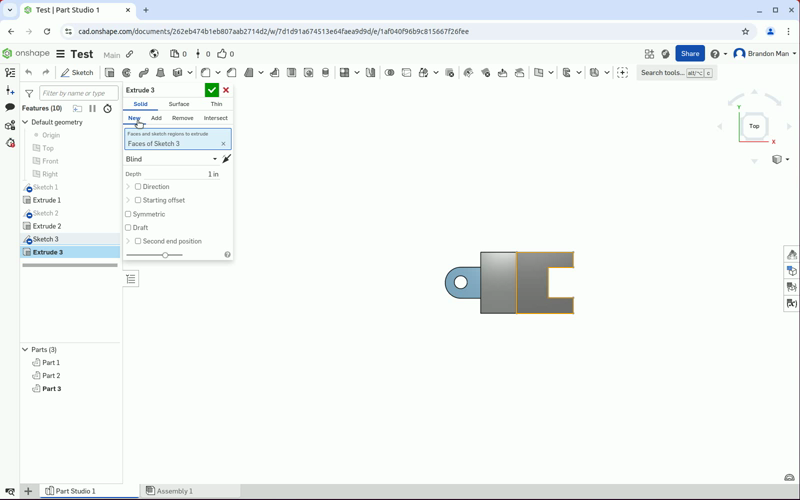
key(tab, 4)
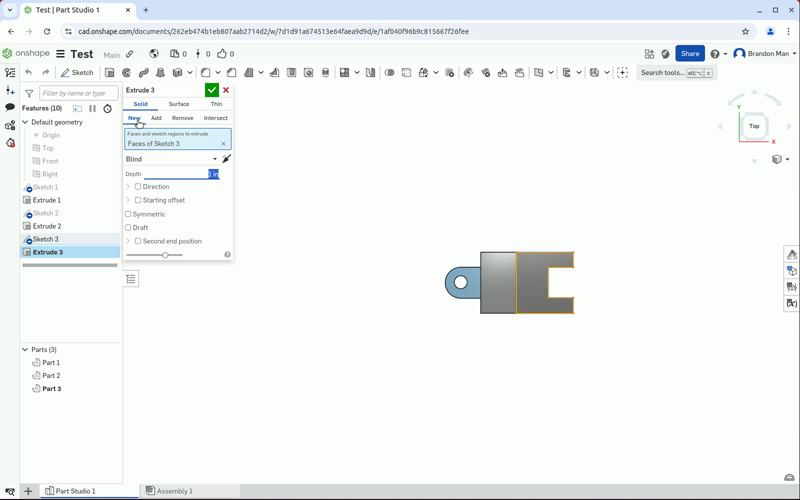
text(6.258)
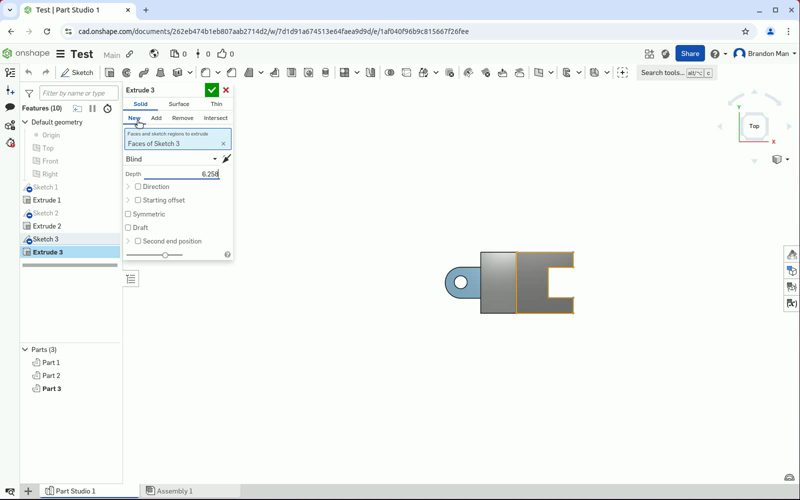
key(enter)
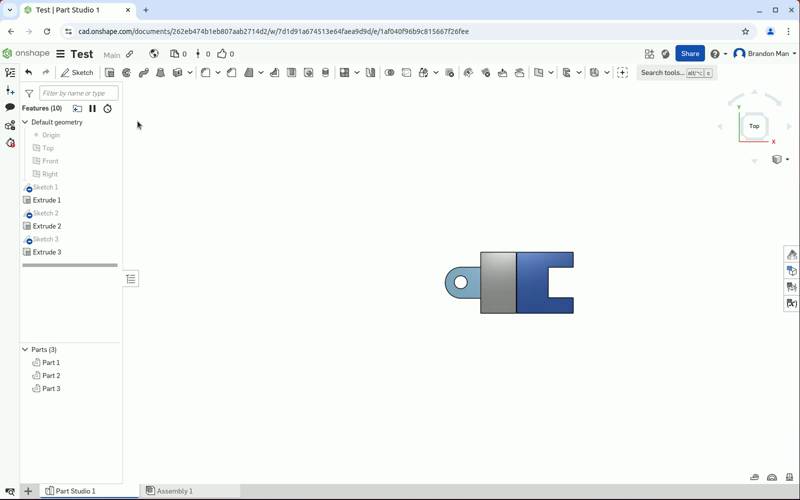
key(shift+h)
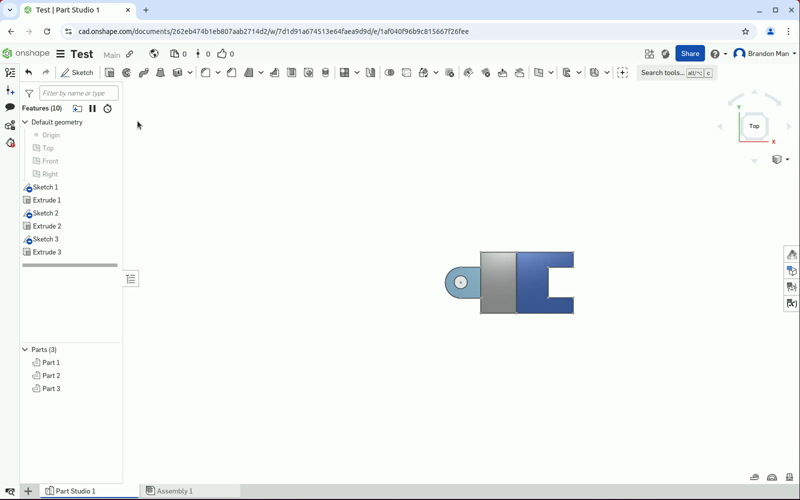
key(shift+h)
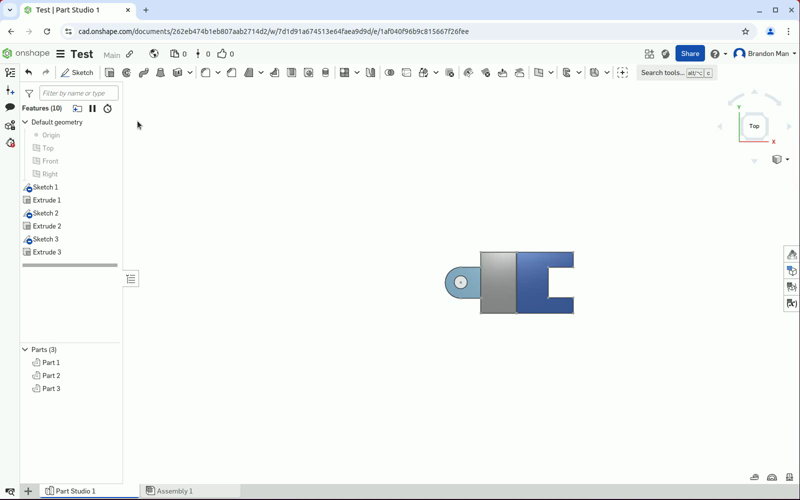
key(shift+7)
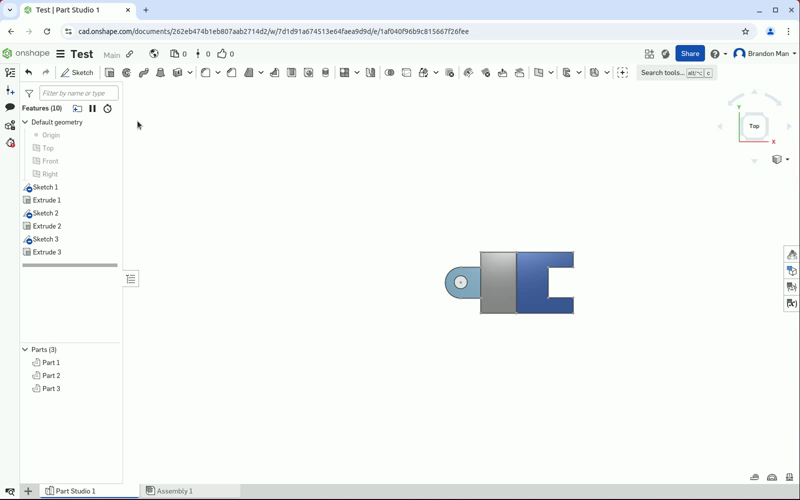
key(up, 3)
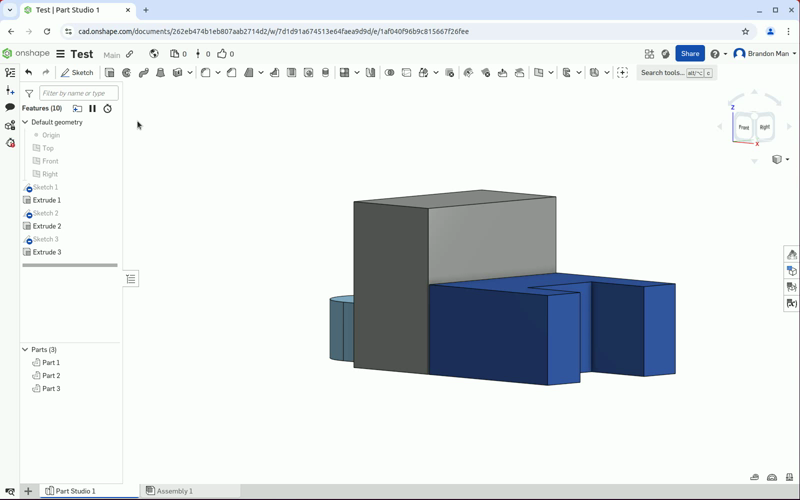
key(left, 3)
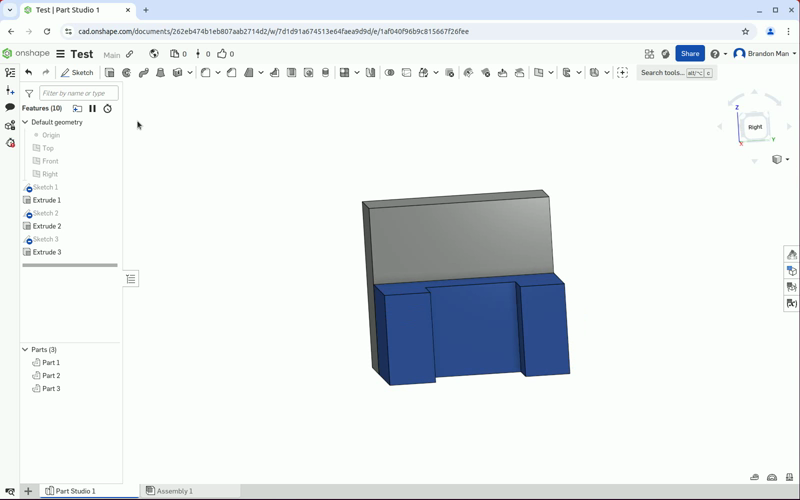
key(right, 3)
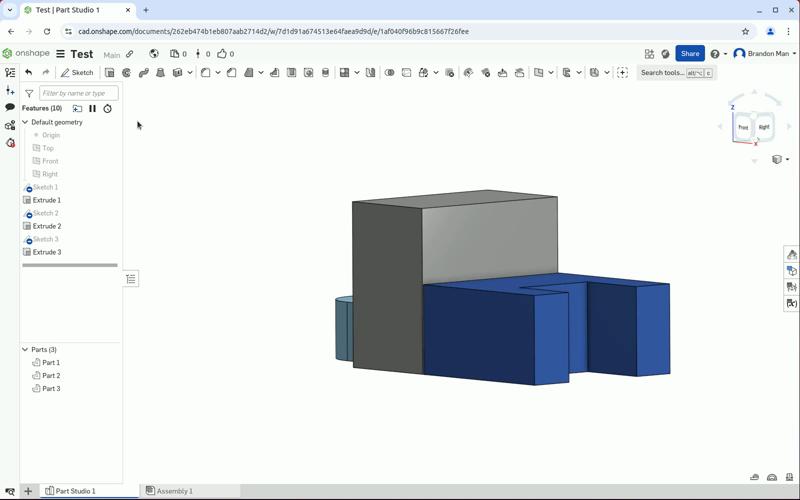
key(down, 3)
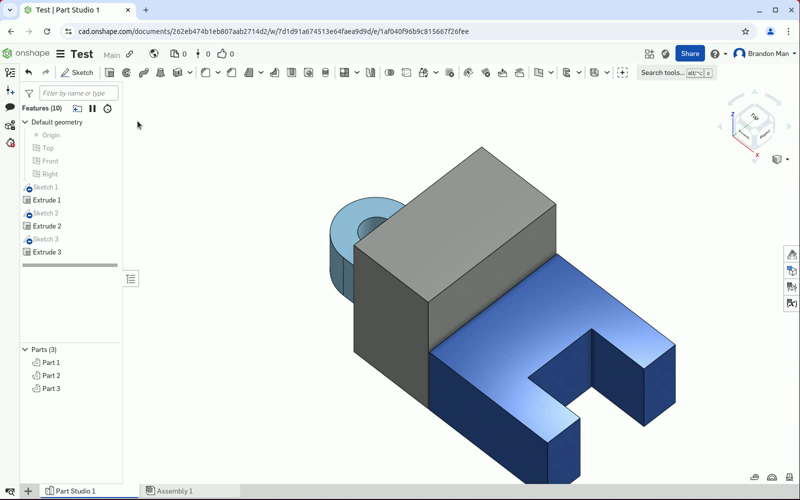
mouse_move(73, 189)
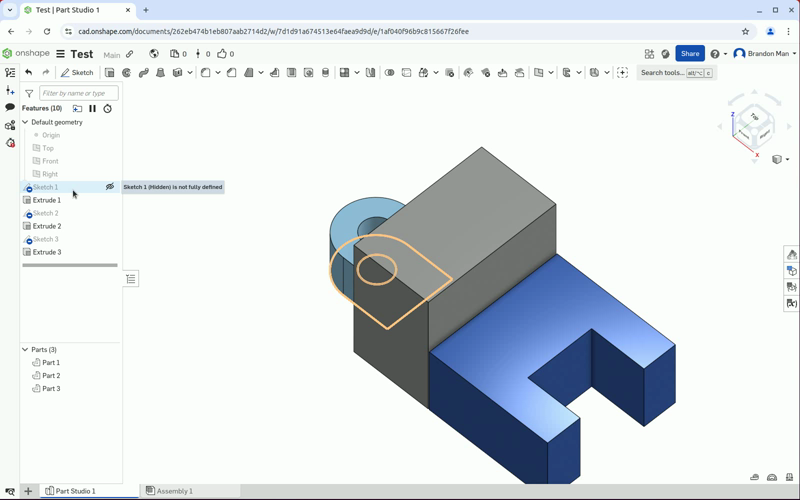
click(73, 189)